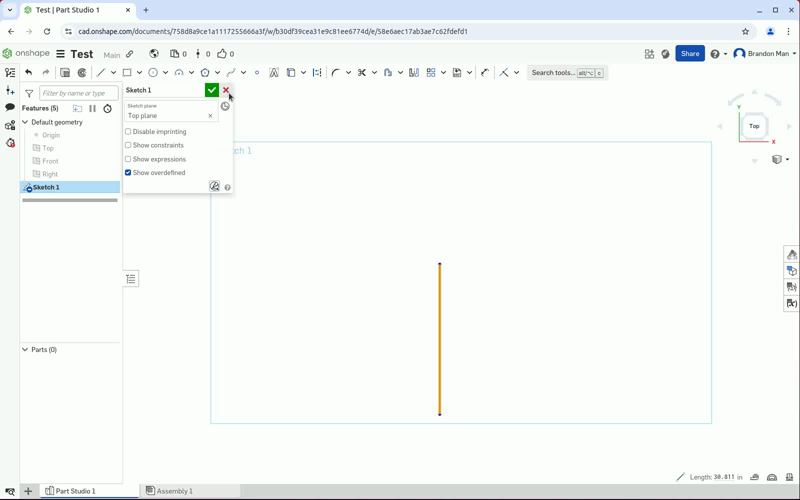
key(shift+h)
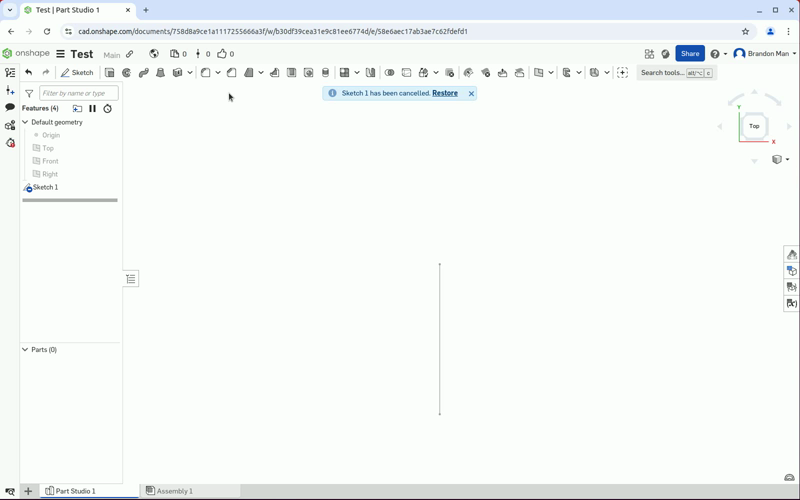
mouse_move(73, 352)
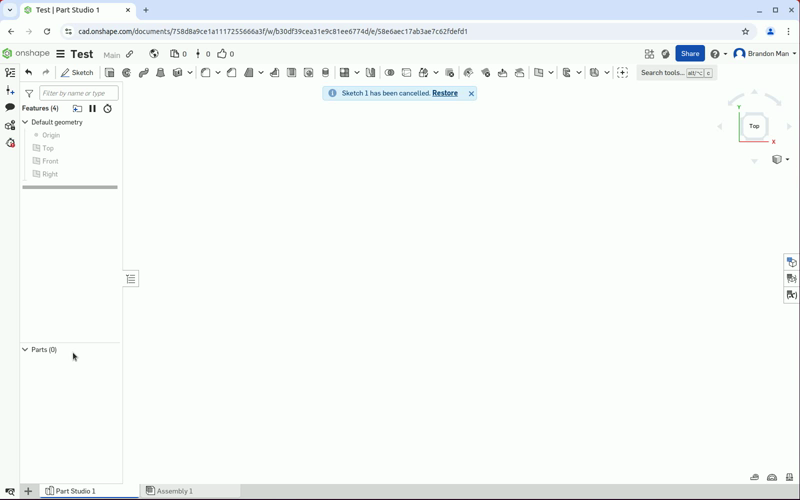
key(y)
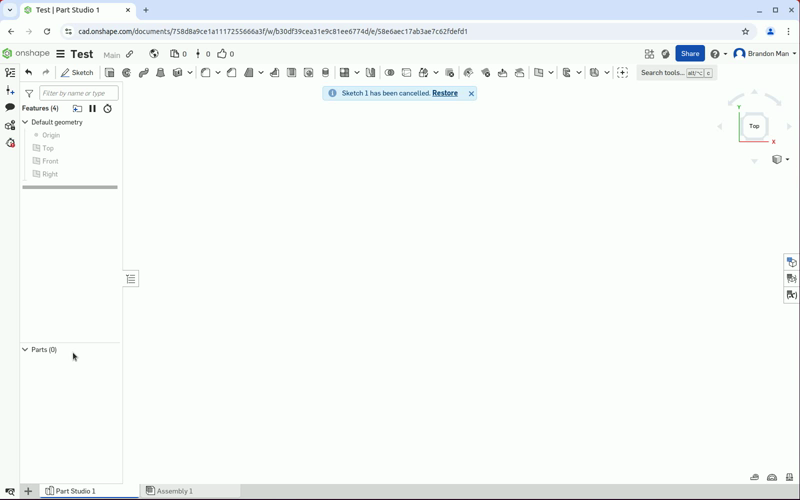
key(shift+p)
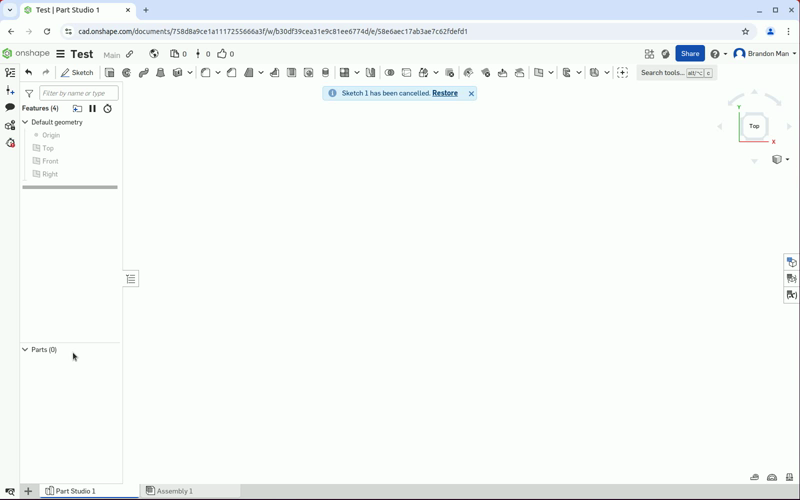
key(space)
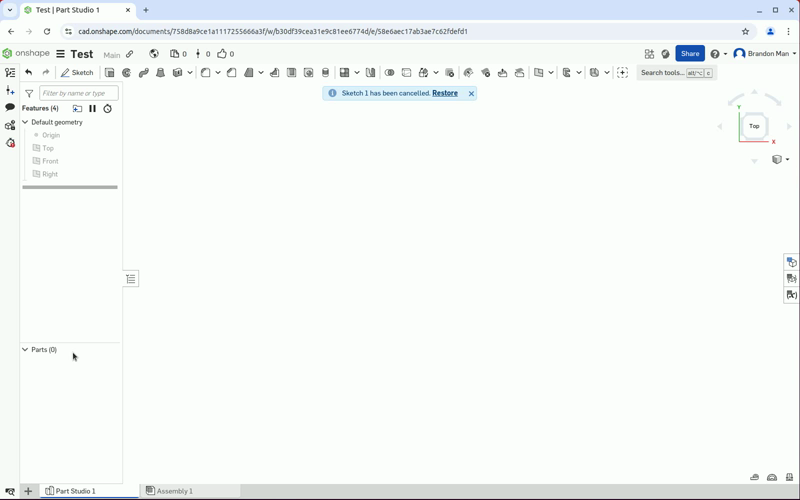
key_down(shift)
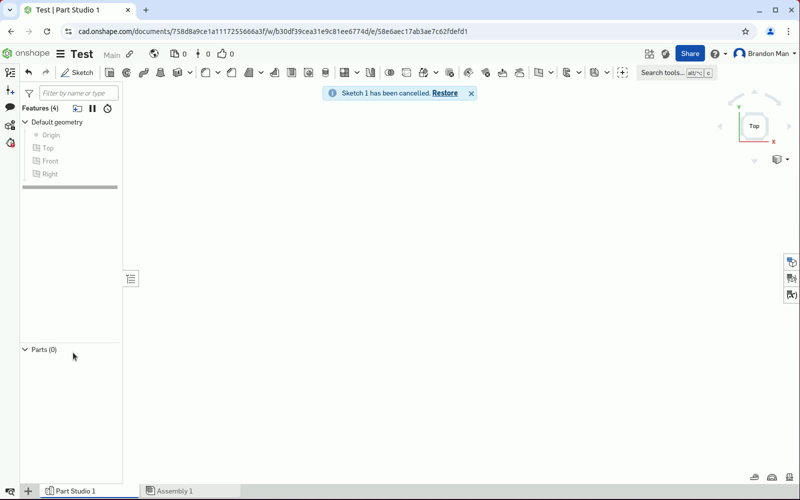
key(up)
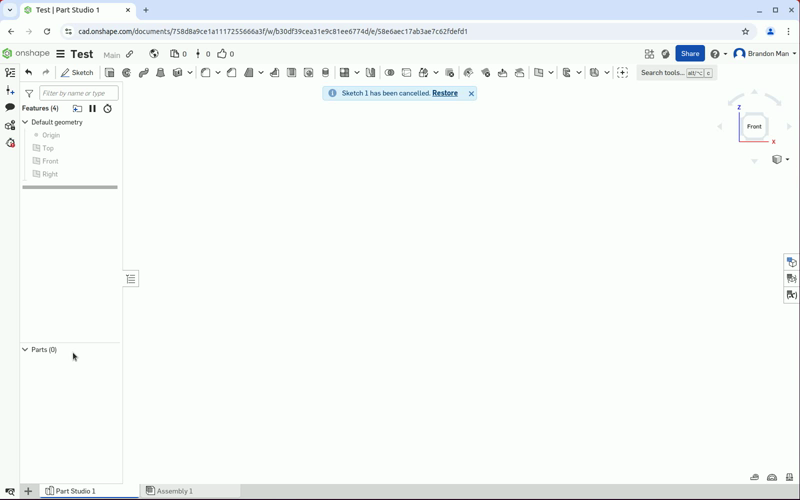
key_up(shift)
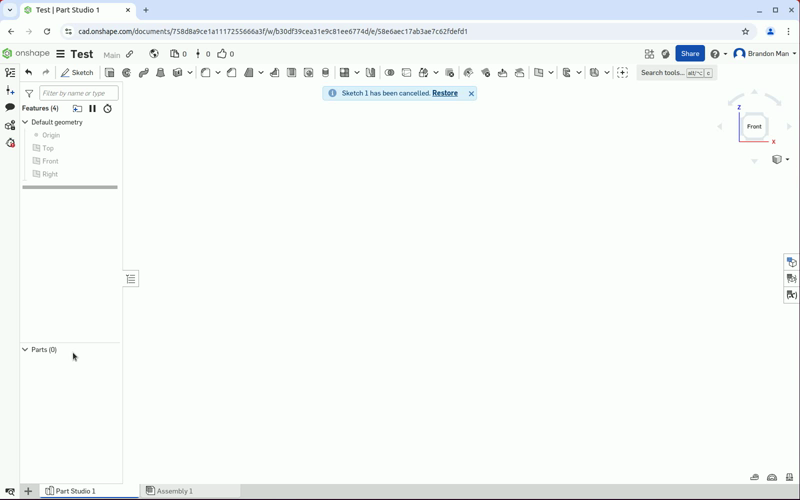
mouse_move(73, 352)
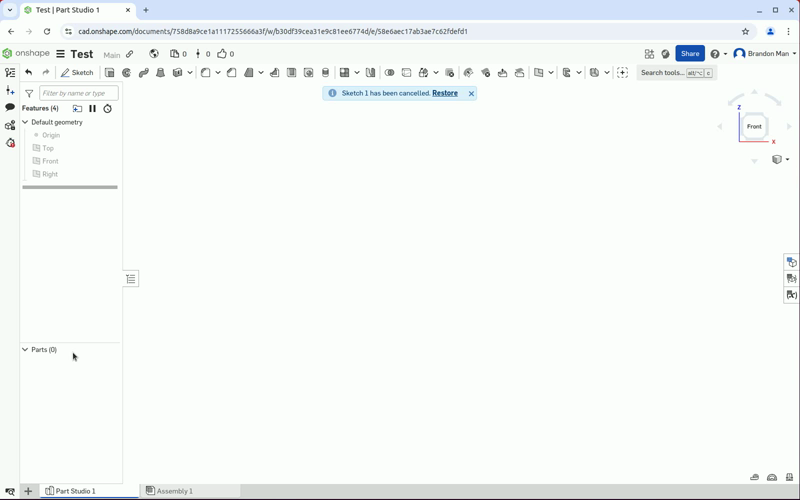
key(shift+y)
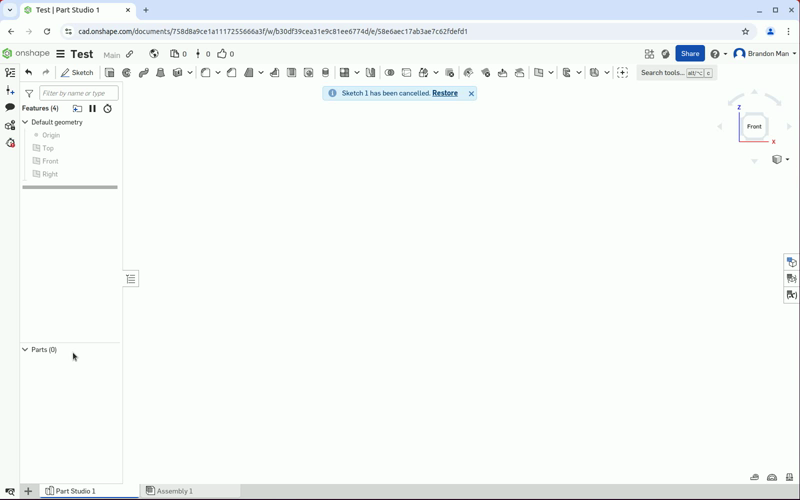
key(shift+s)
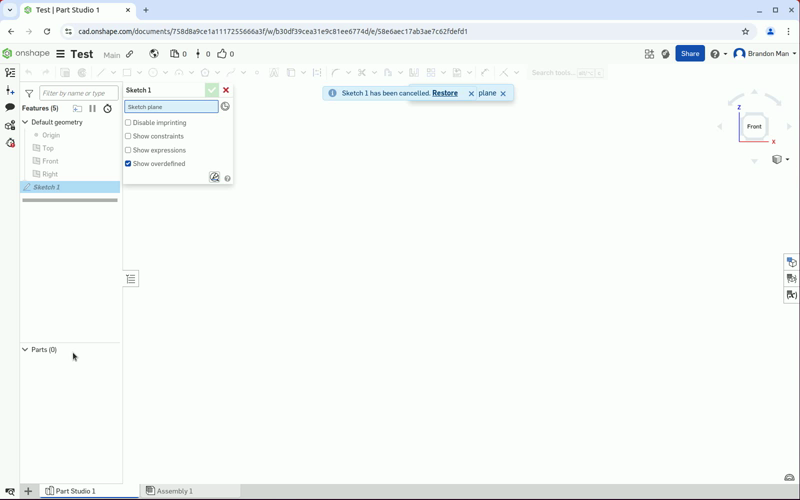
mouse_move(73, 163)
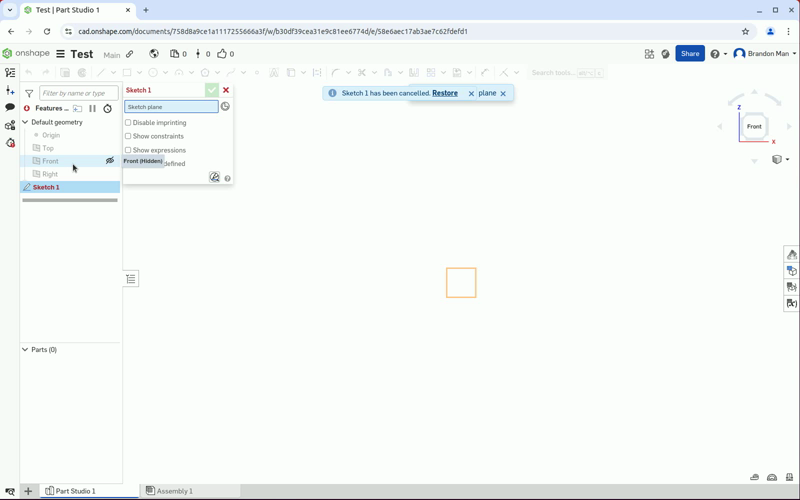
click(73, 163)
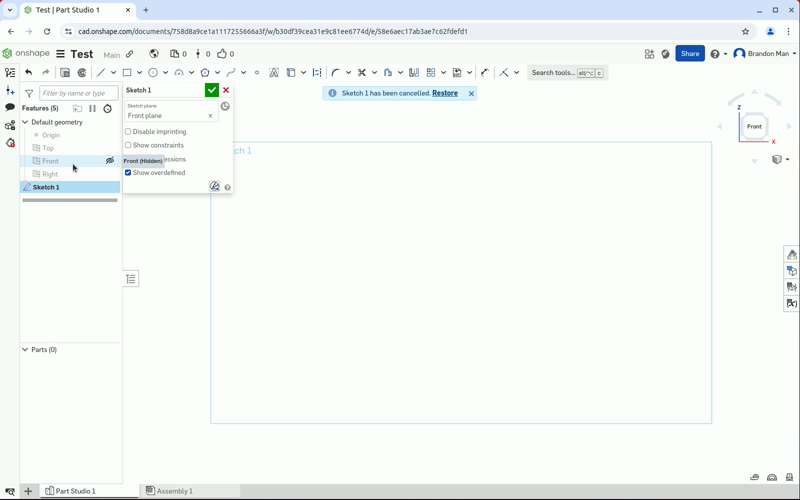
mouse_move(73, 352)
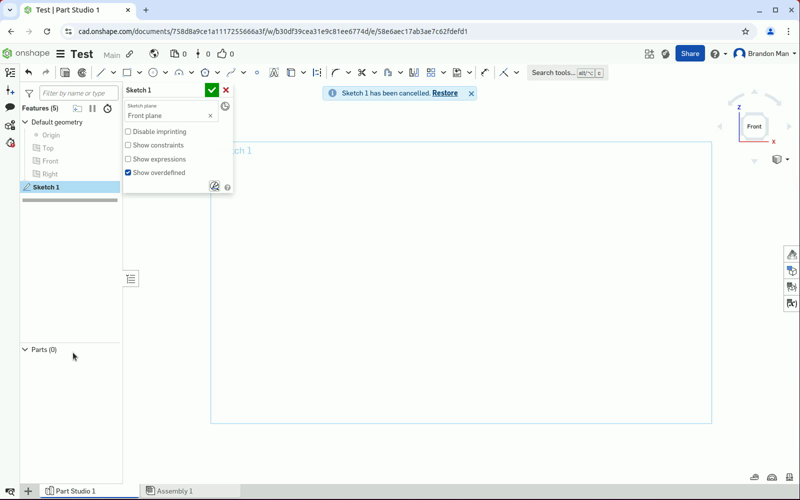
key(y)
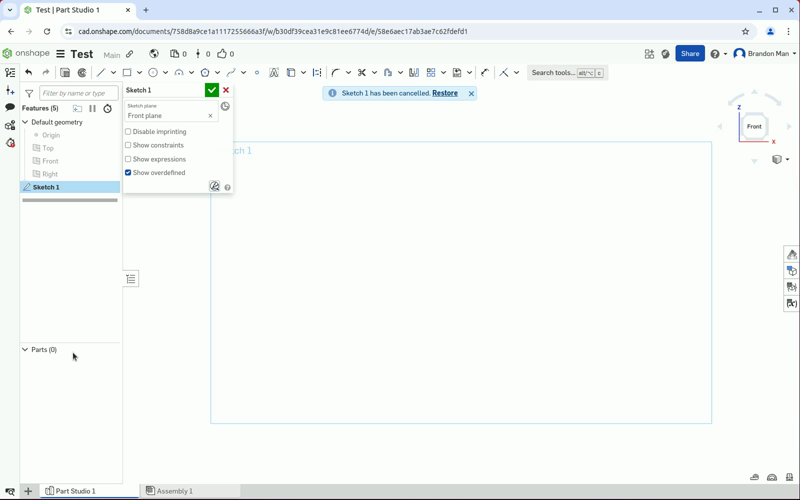
key(l)
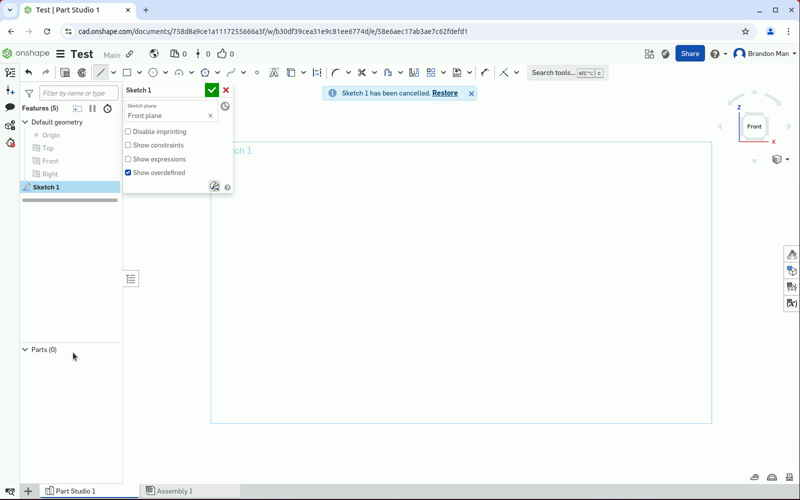
key_down(shift)
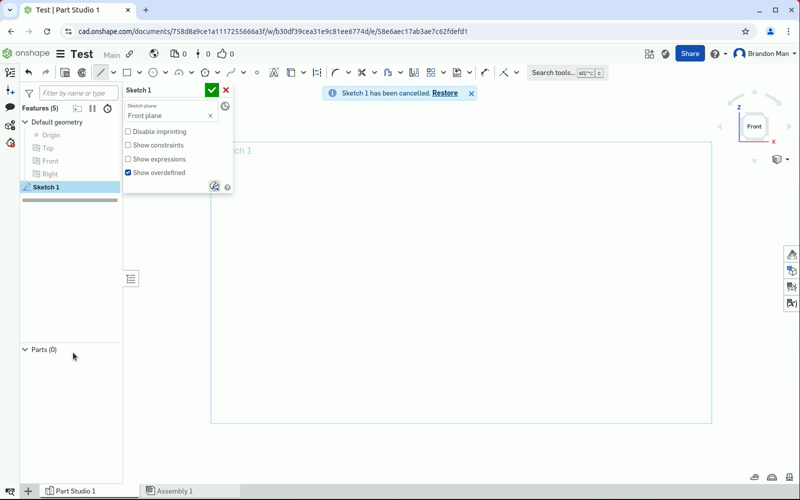
mouse_move(385, 282)
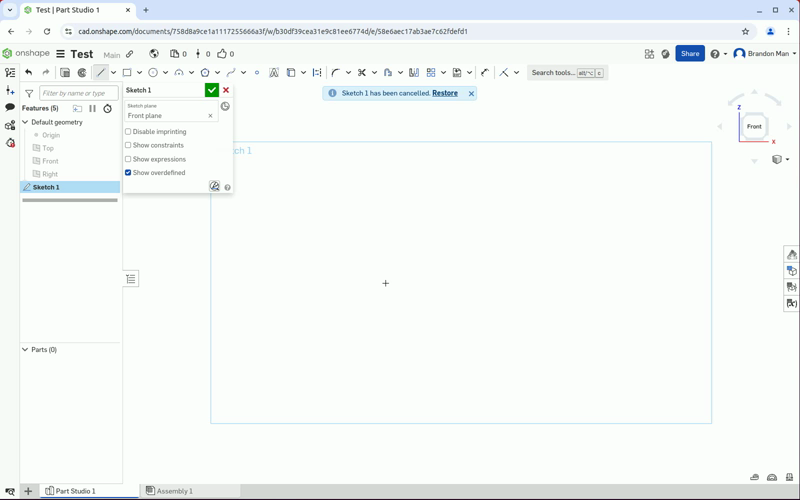
click(385, 282)
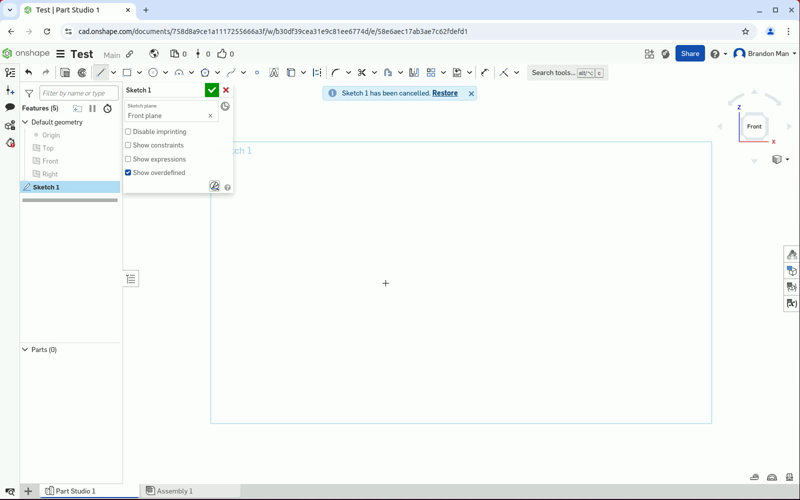
key_up(shift)
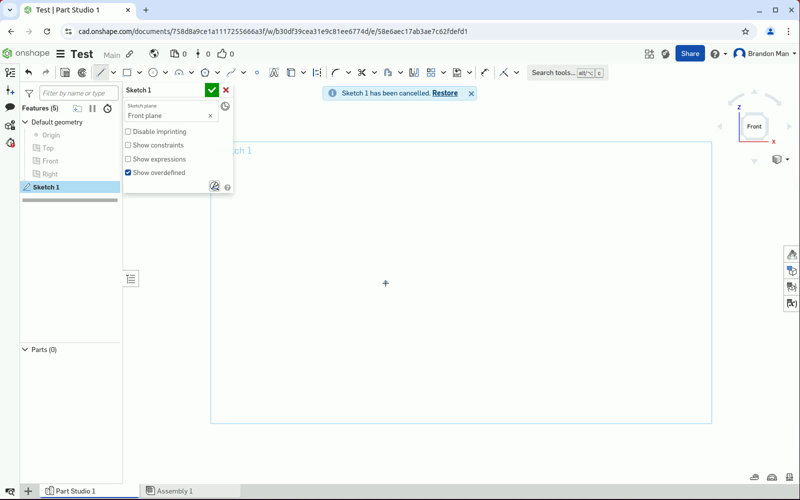
key_down(shift)
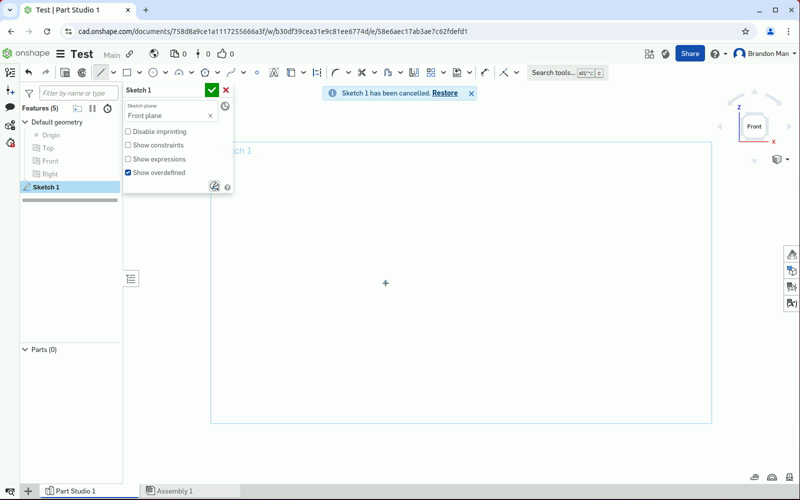
mouse_move(461, 282)
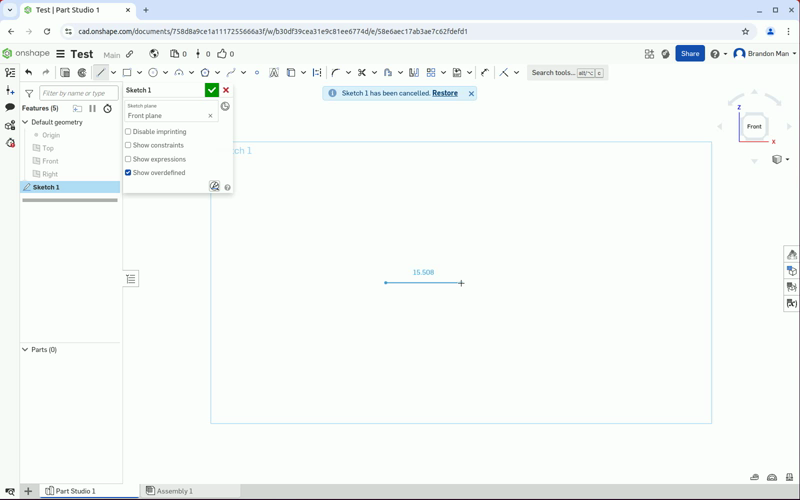
click(461, 282)
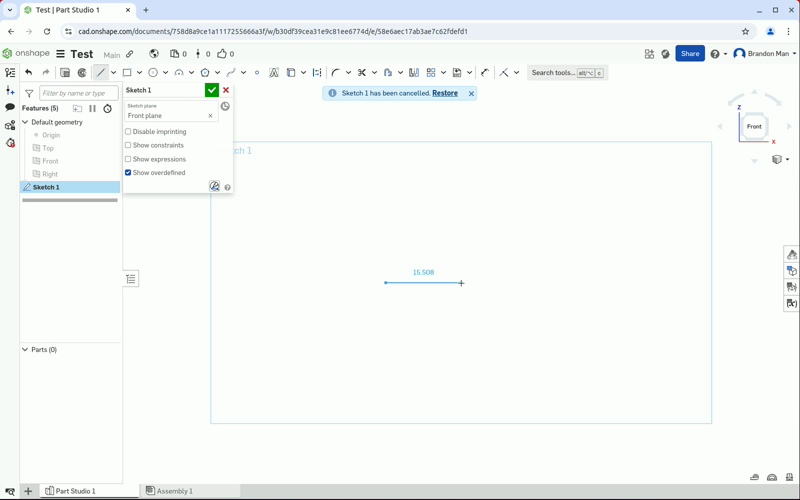
key_up(shift)
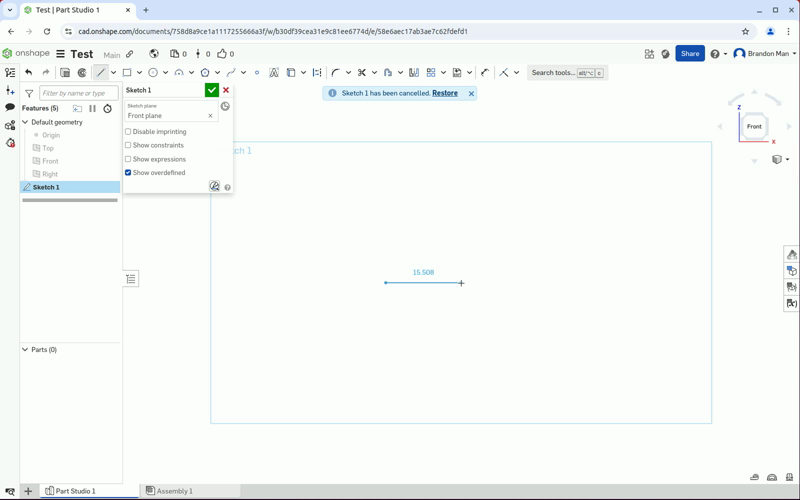
key_down(shift)
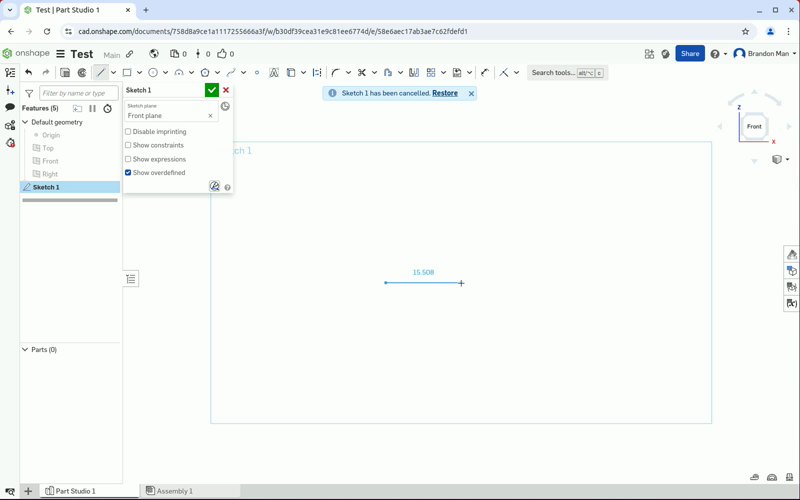
mouse_move(461, 207)
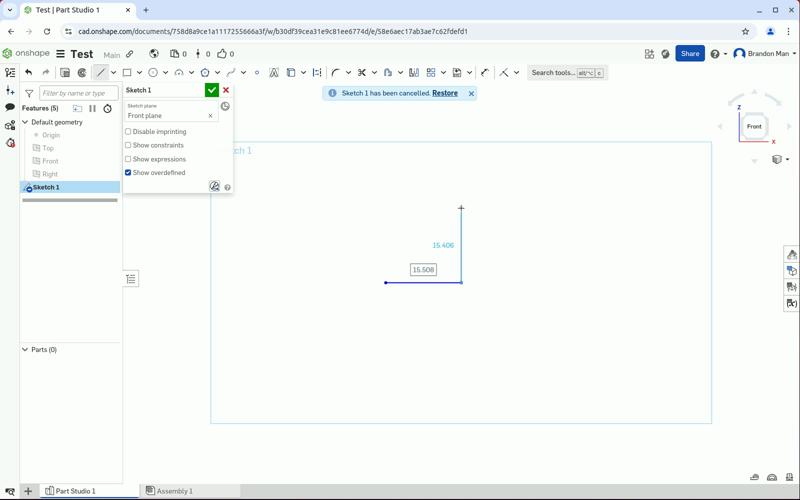
click(461, 207)
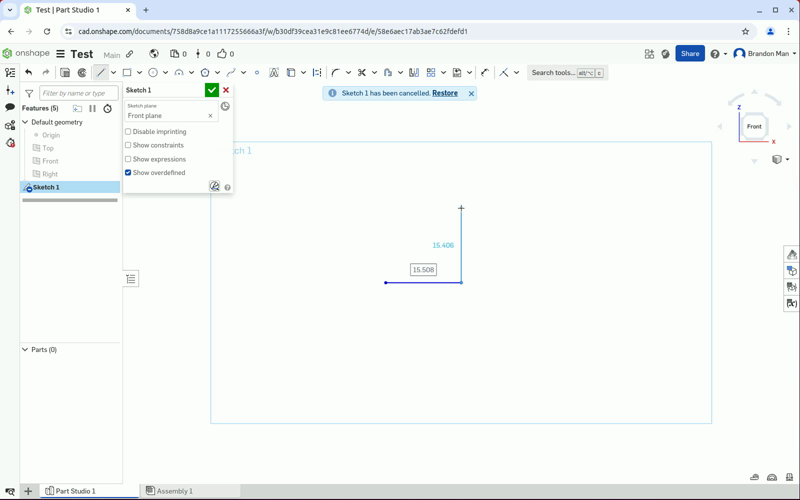
key_up(shift)
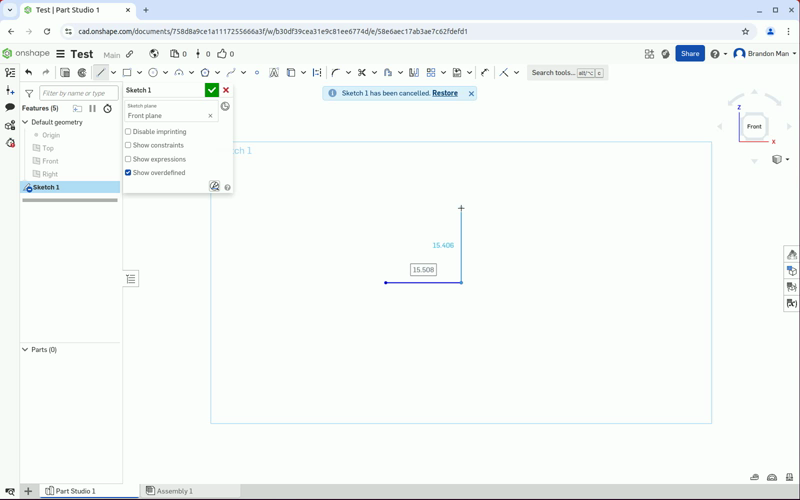
key_down(shift)
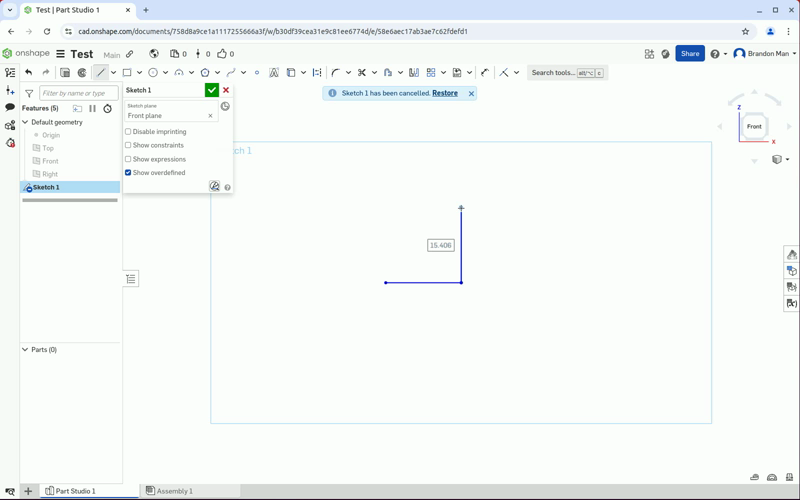
mouse_move(385, 207)
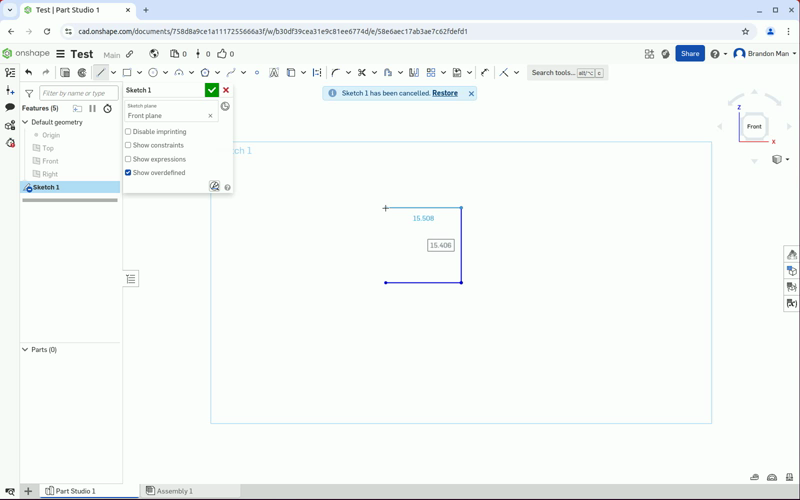
click(385, 207)
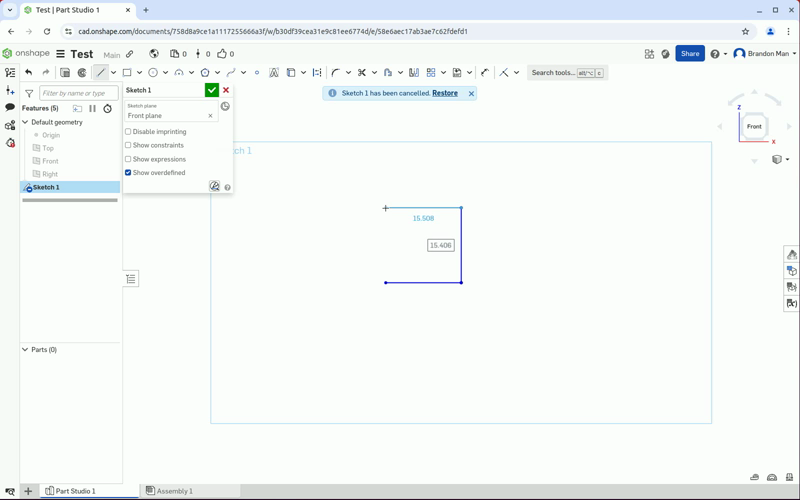
key_up(shift)
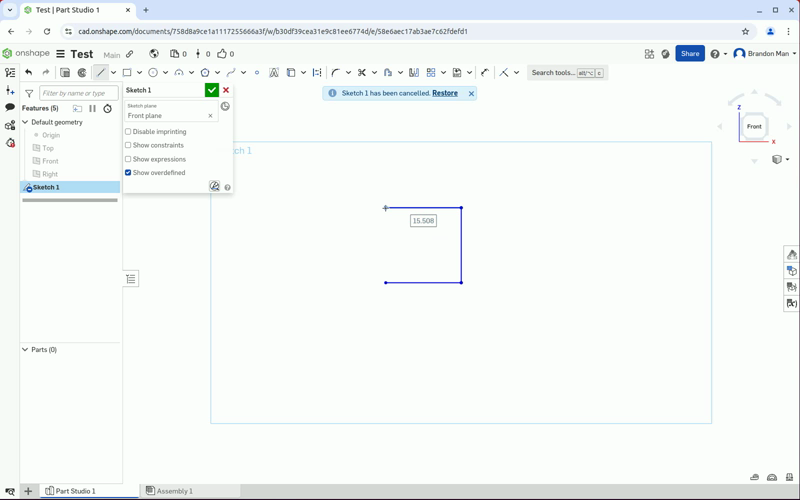
key_down(shift)
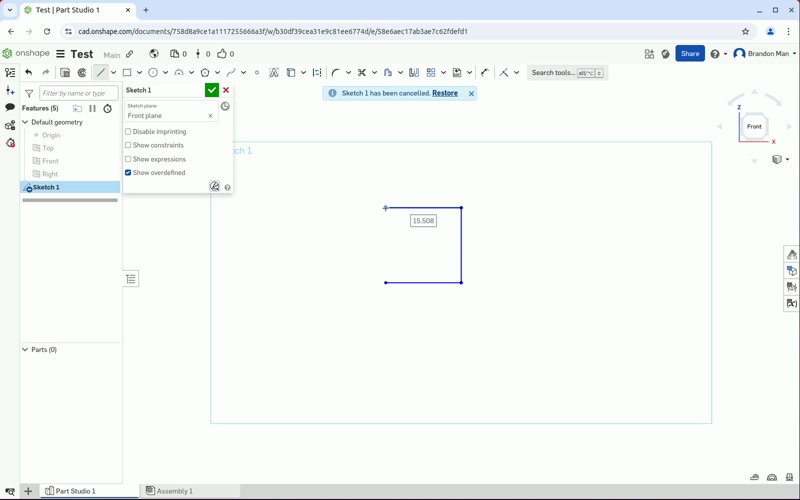
mouse_move(385, 282)
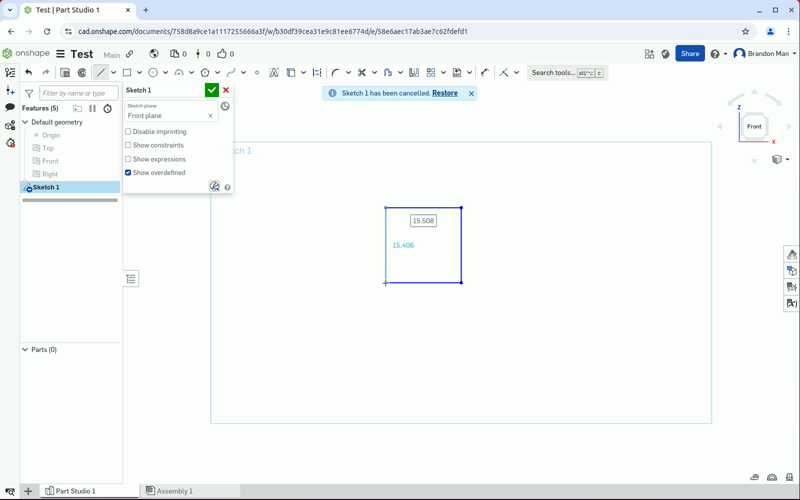
key_up(shift)
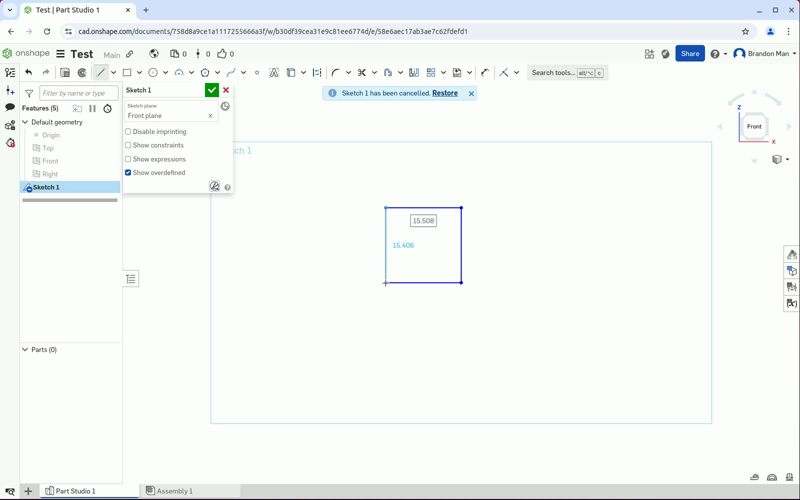
click(385, 282)
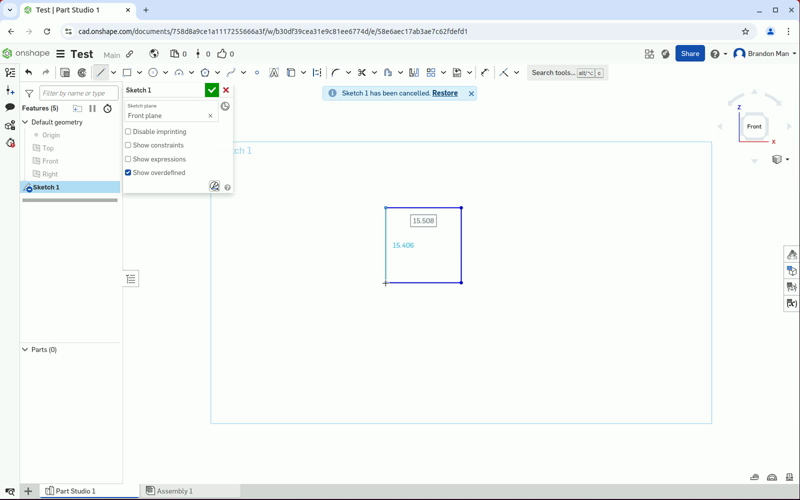
key(esc)
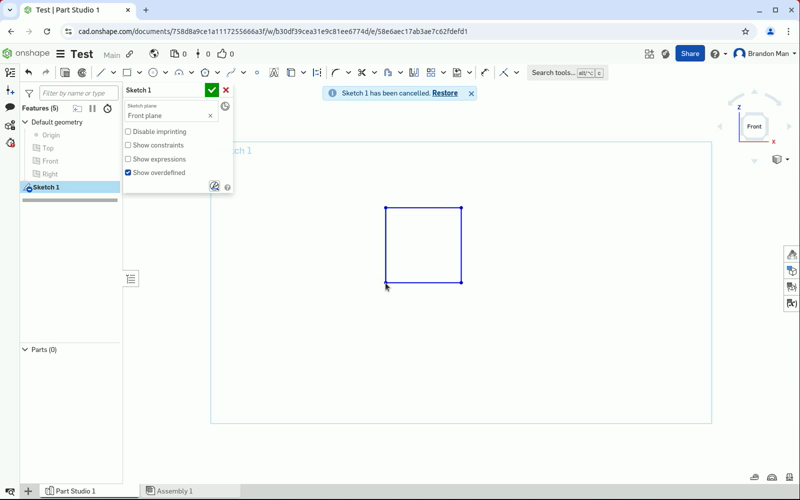
mouse_move(435, 274)
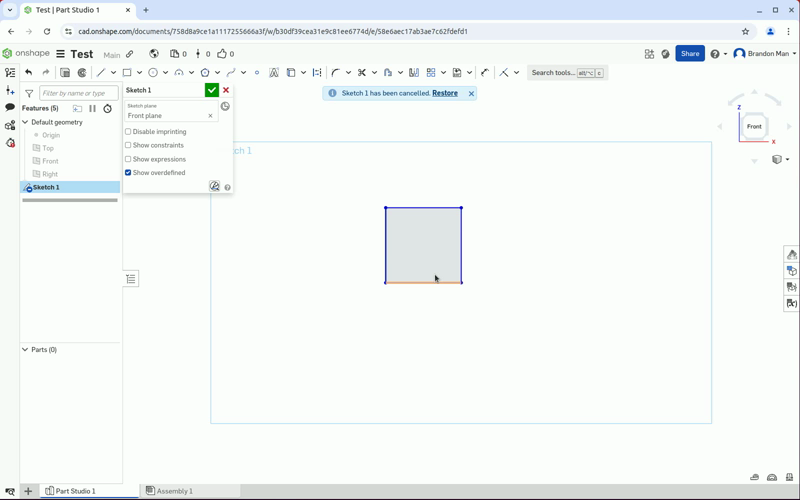
click(435, 274)
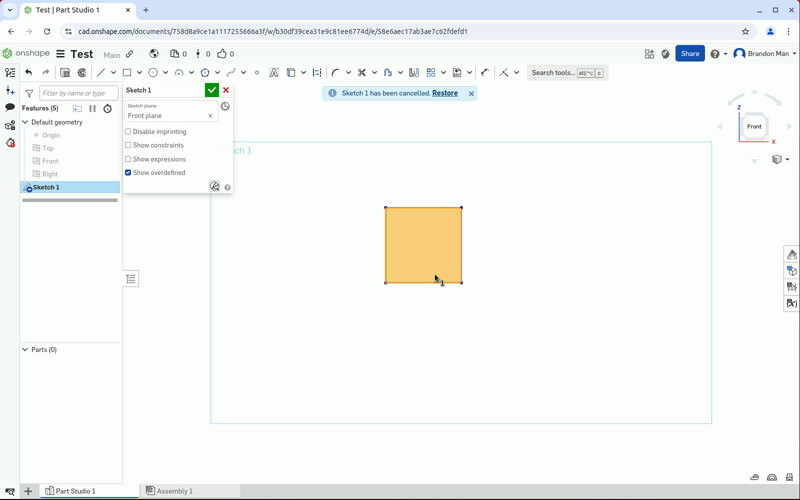
mouse_move(73, 352)
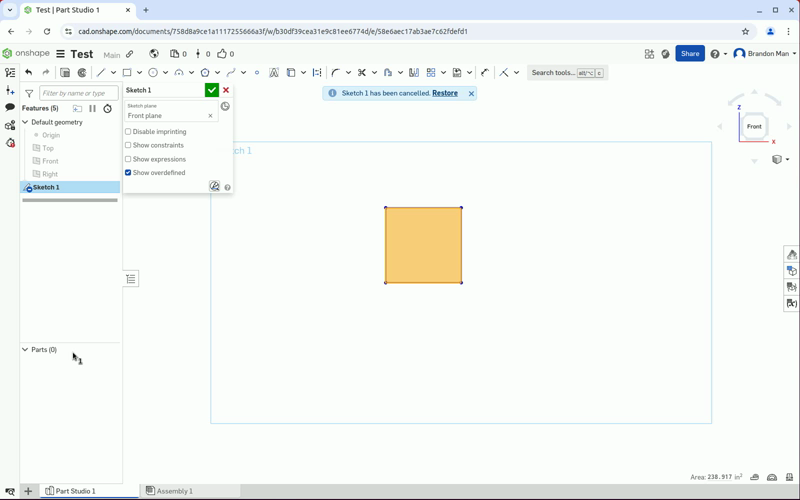
key(shift+y)
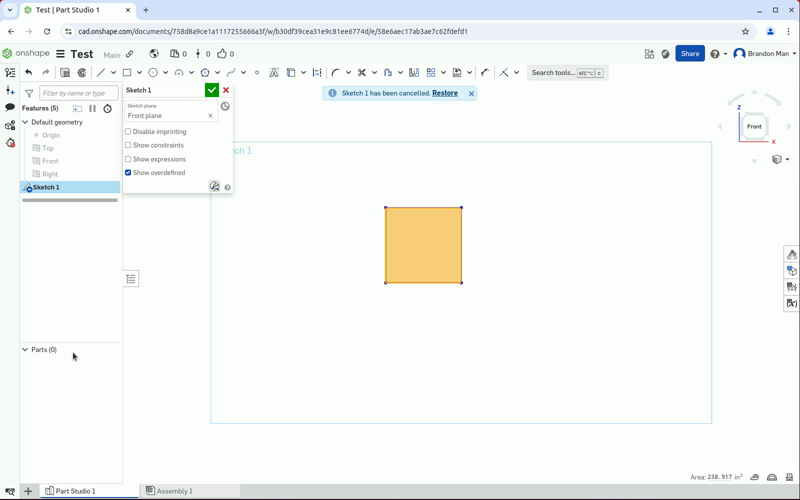
key(shift+e)
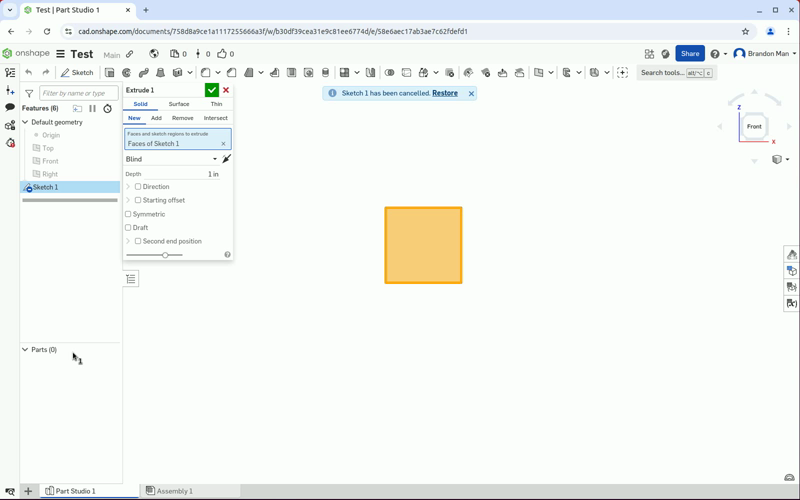
mouse_move(143, 106)
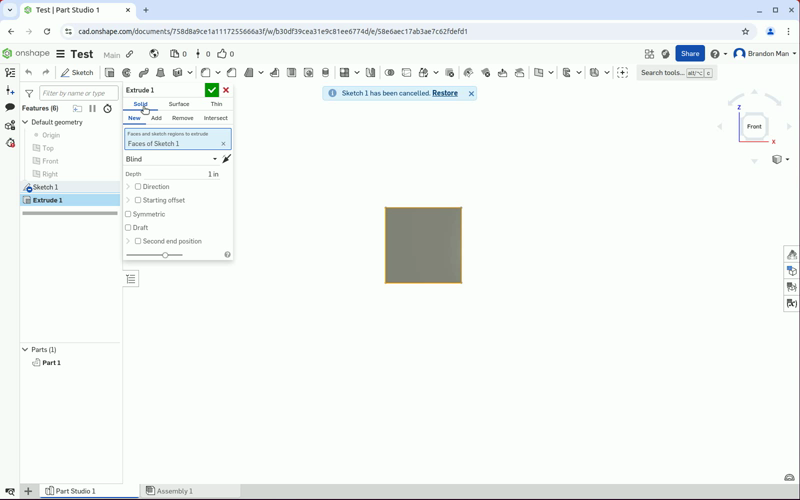
click(143, 106)
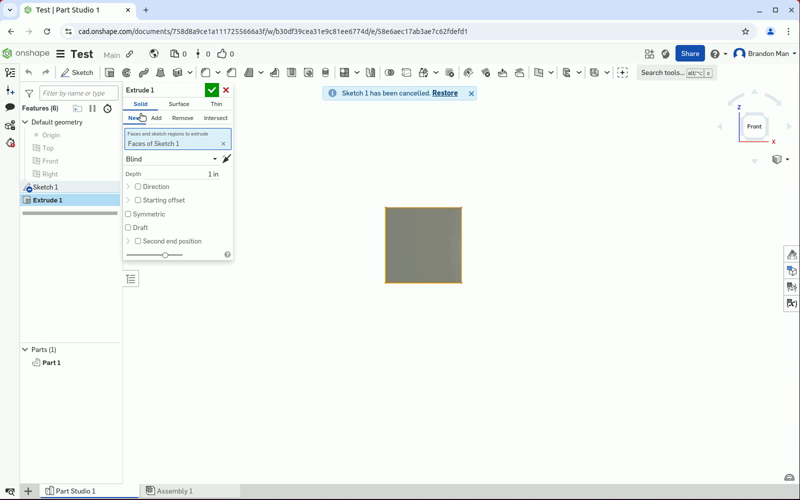
mouse_move(137, 120)
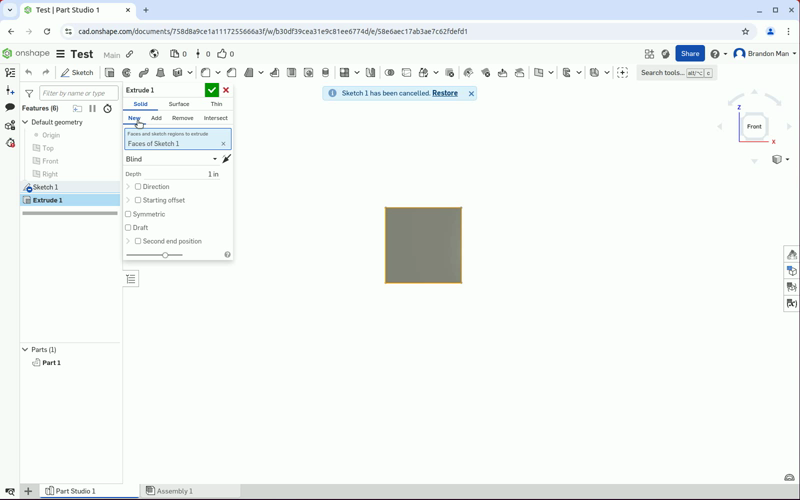
click(137, 120)
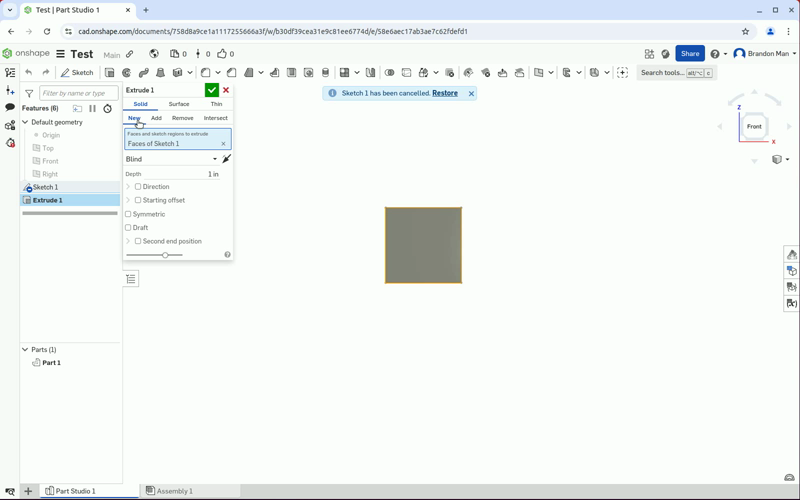
key(tab, 4)
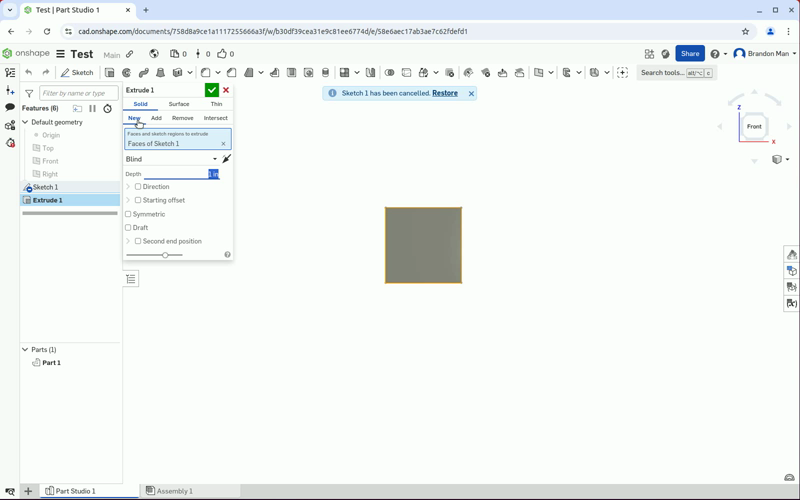
text(15.405)
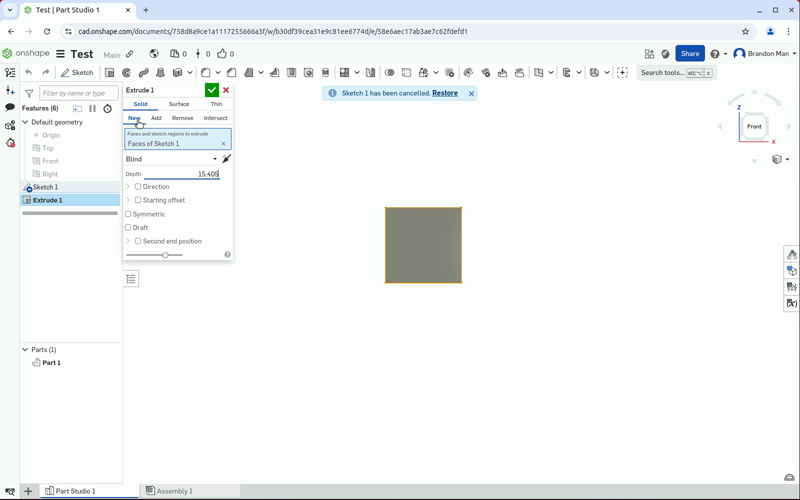
key(enter)
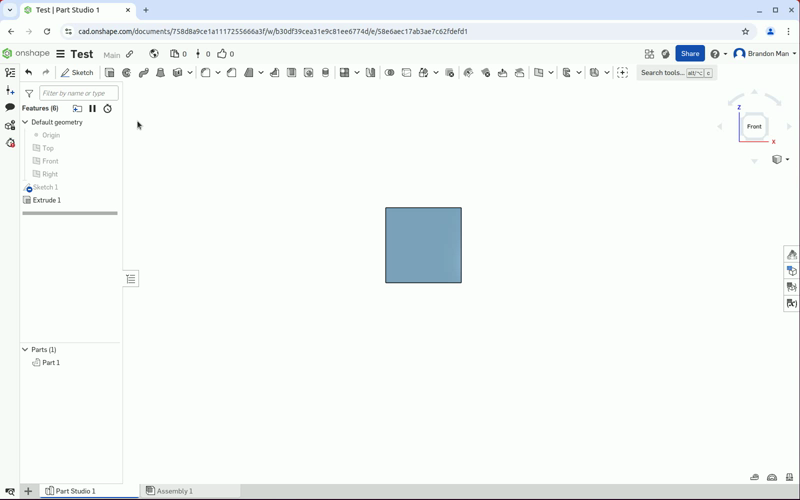
key(shift+h)
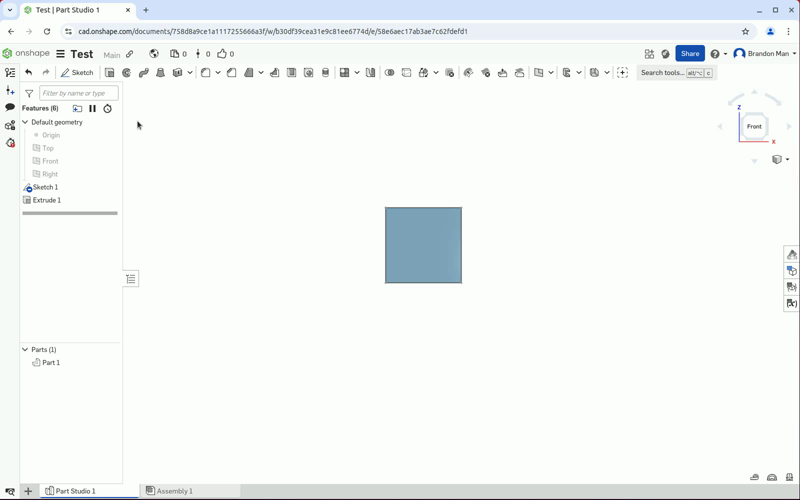
key(shift+h)
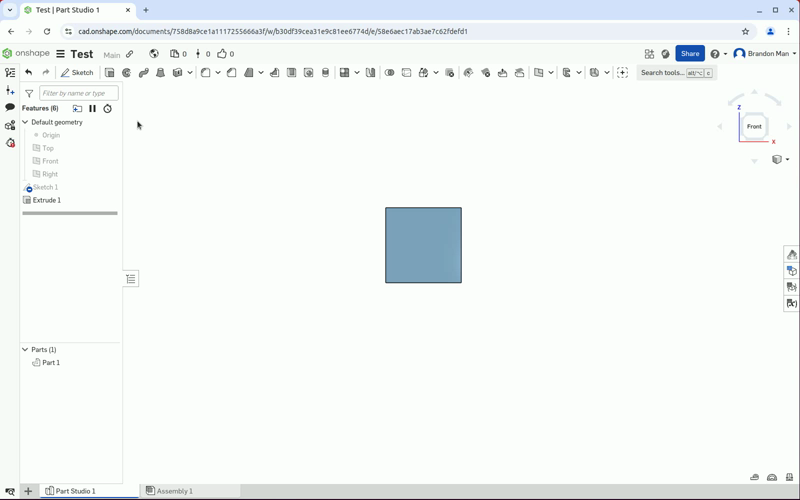
mouse_move(73, 189)
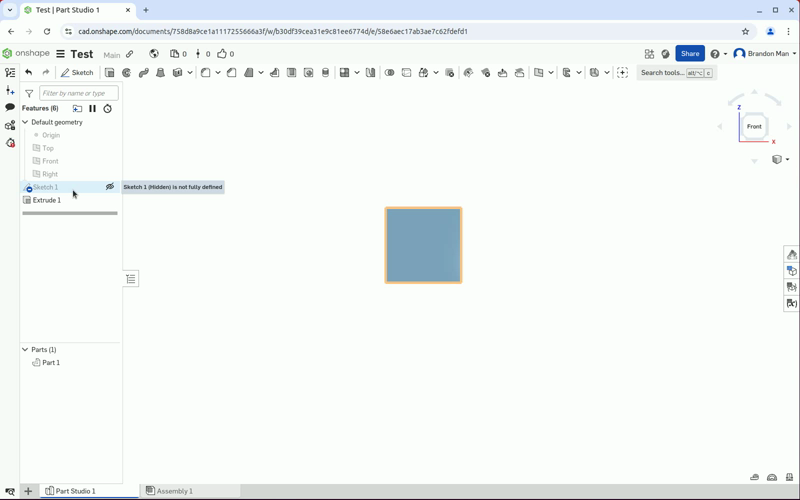
click(73, 189)
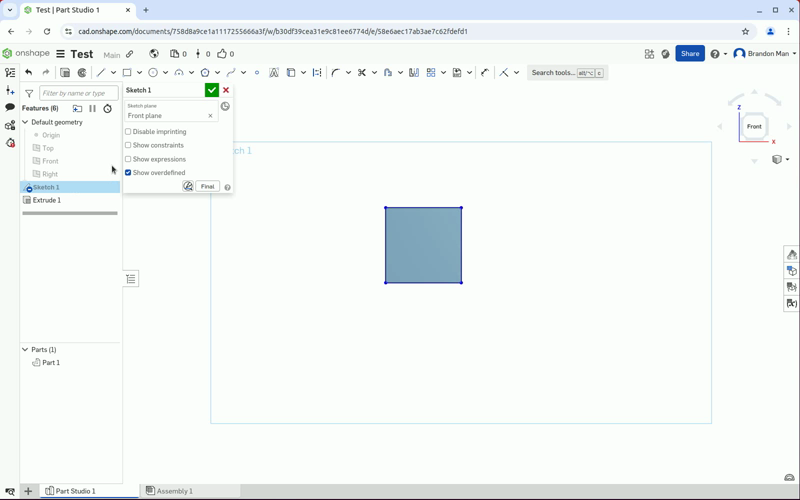
mouse_move(229, 92)
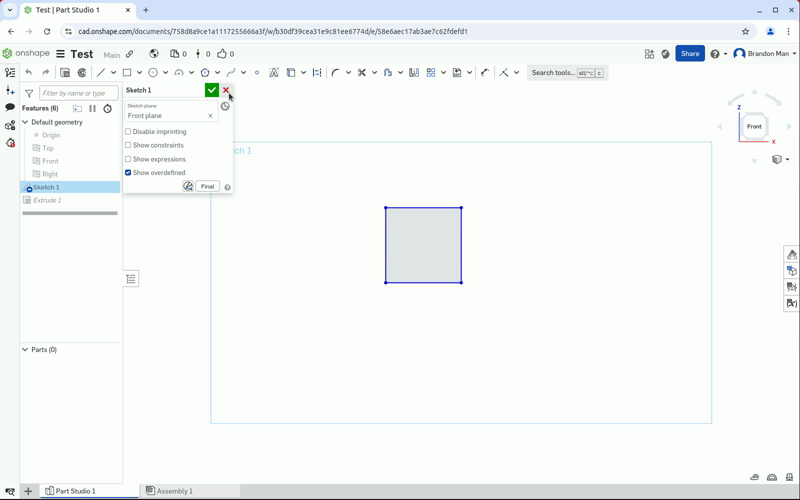
click(229, 92)
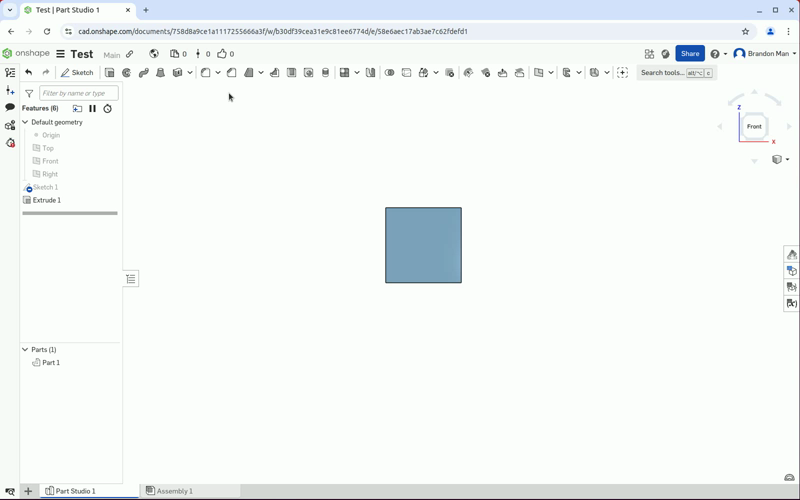
mouse_move(541, 75)
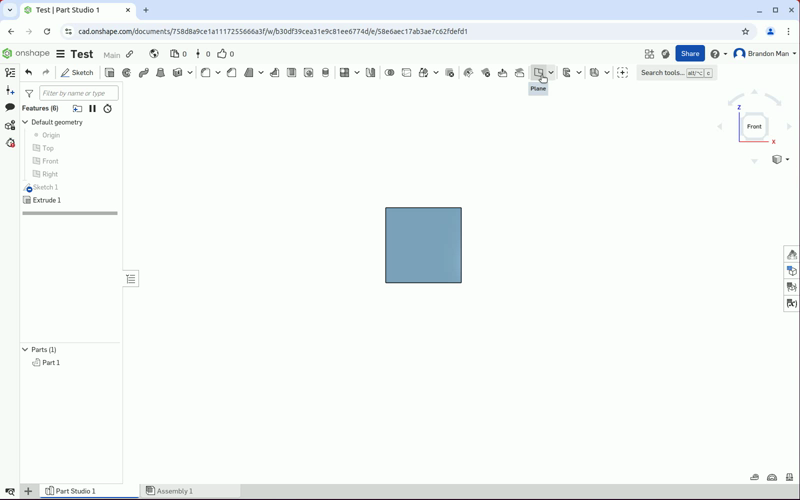
click(541, 75)
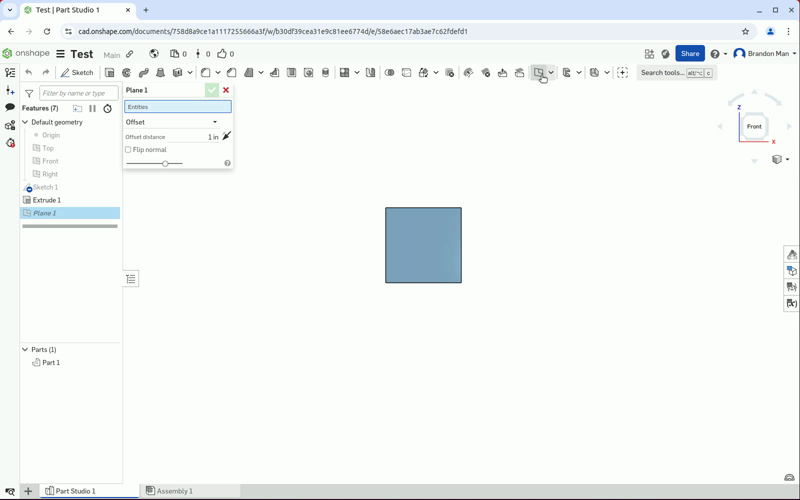
mouse_move(73, 163)
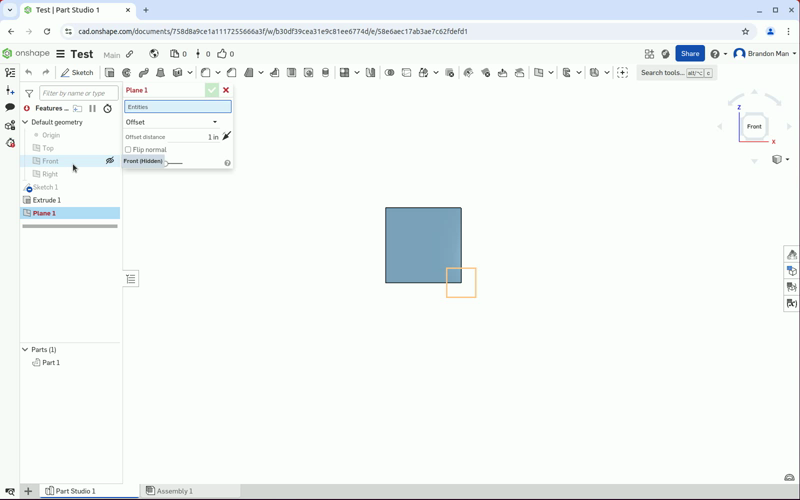
click(73, 163)
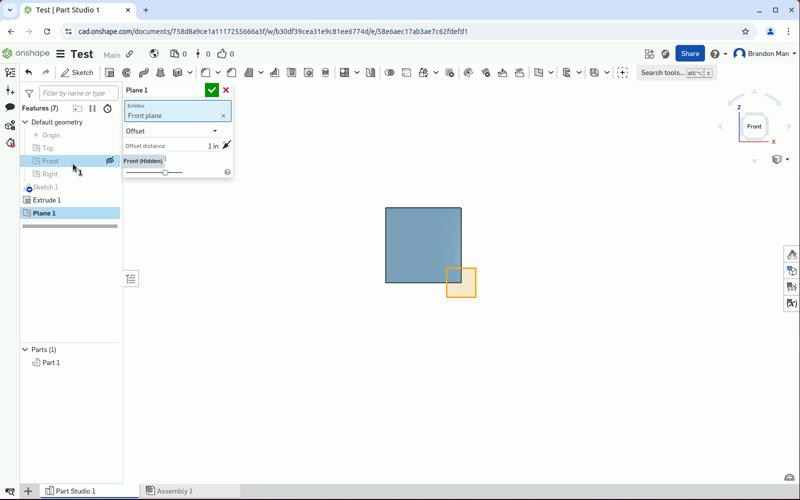
key(tab, 2)
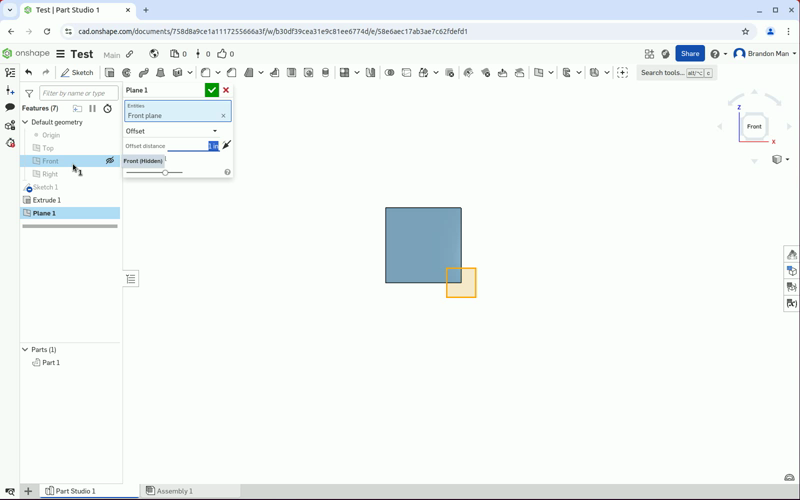
text(15.405)
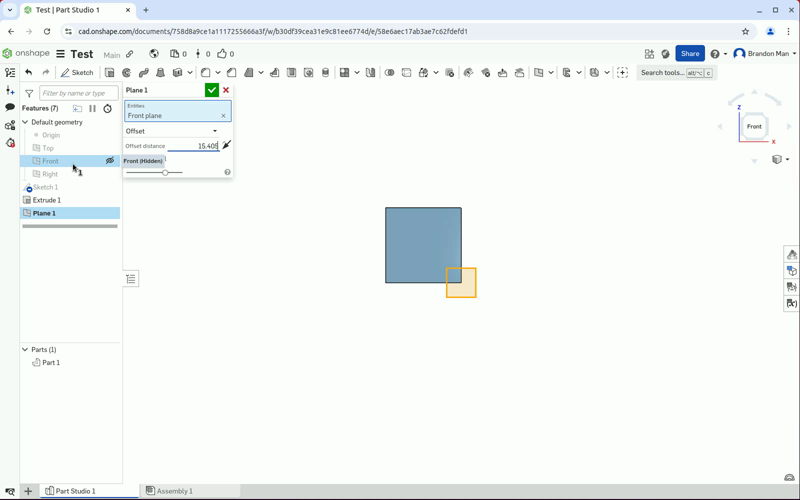
key(enter, 2)
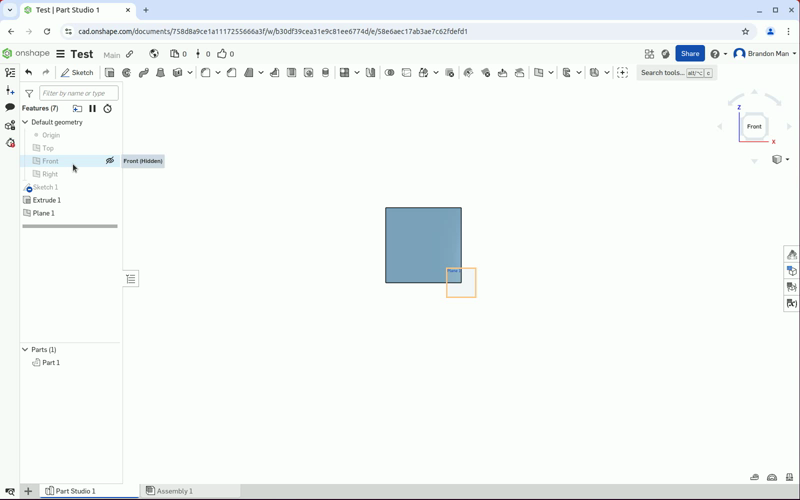
key(shift+s)
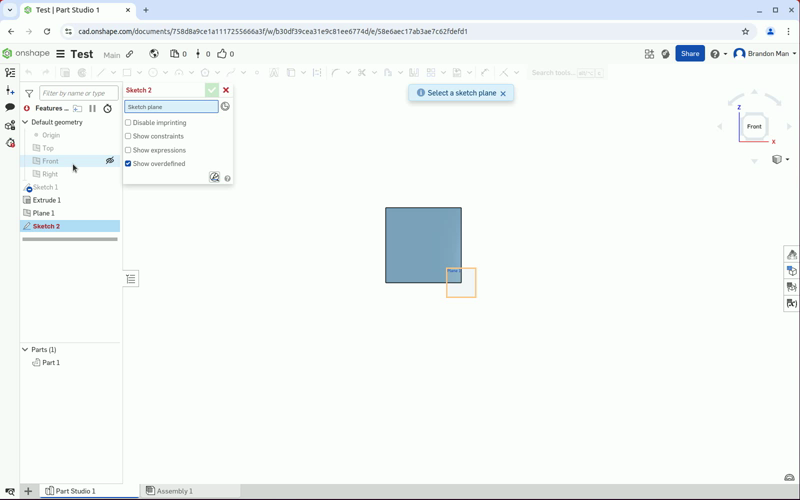
mouse_move(73, 215)
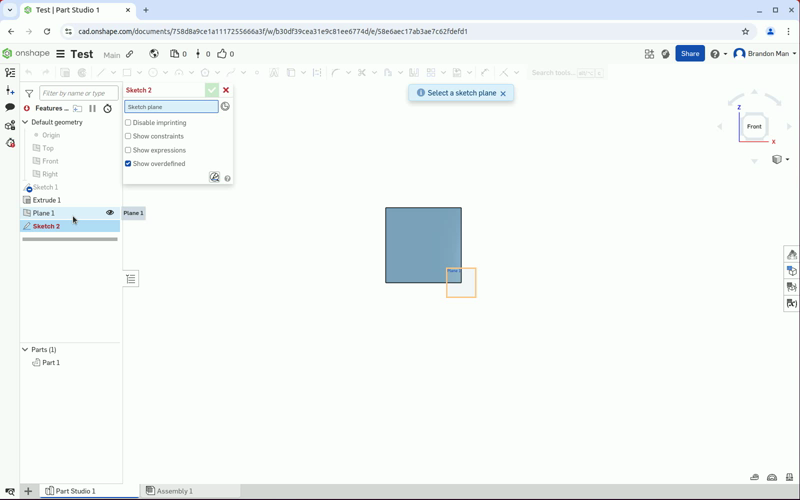
click(73, 215)
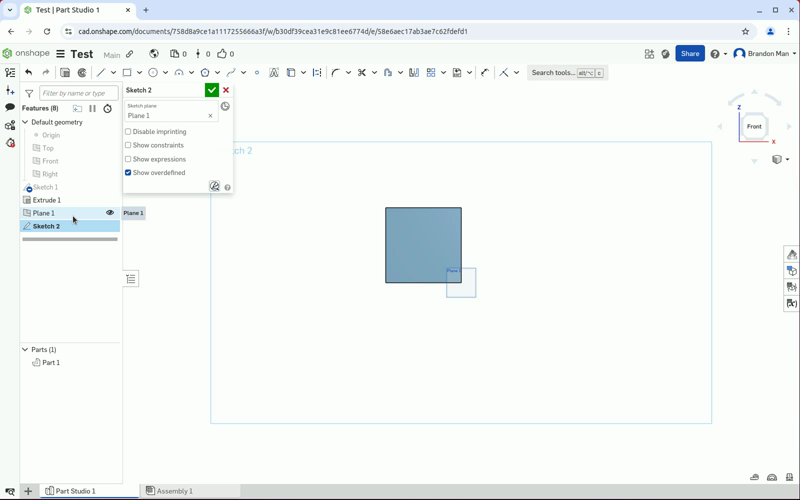
mouse_move(73, 352)
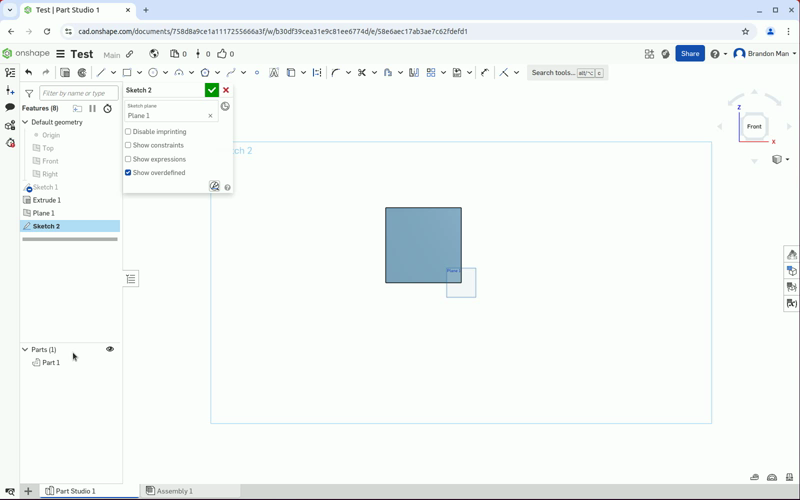
key(y)
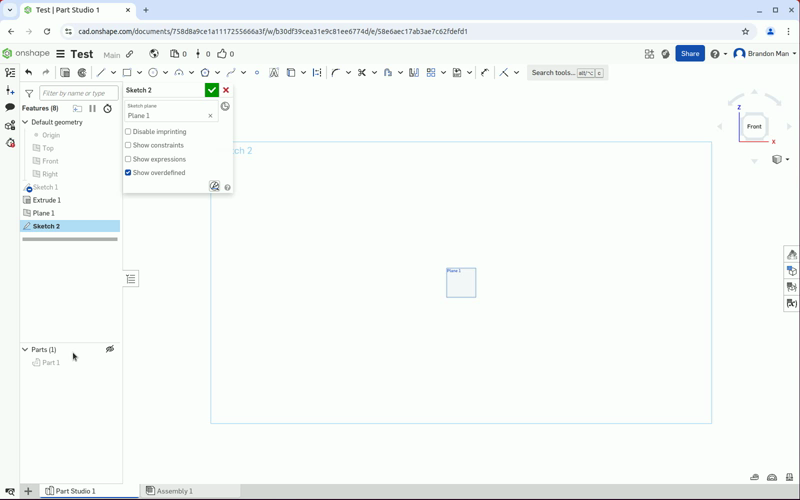
key(c)
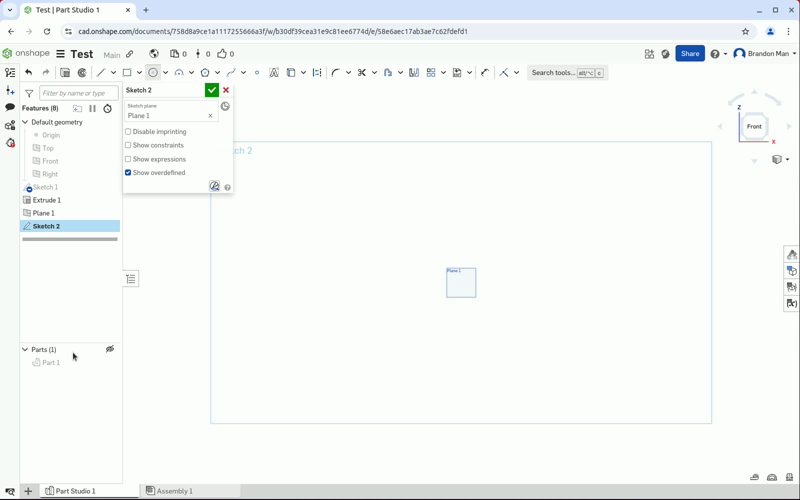
key_down(shift)
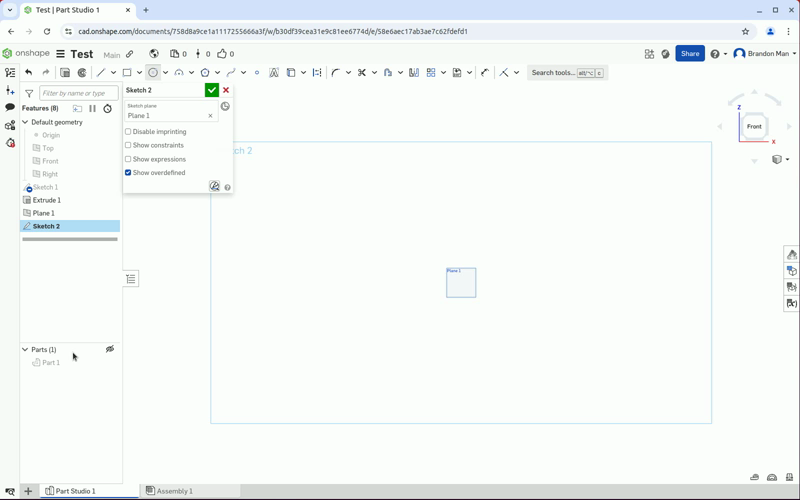
mouse_move(422, 245)
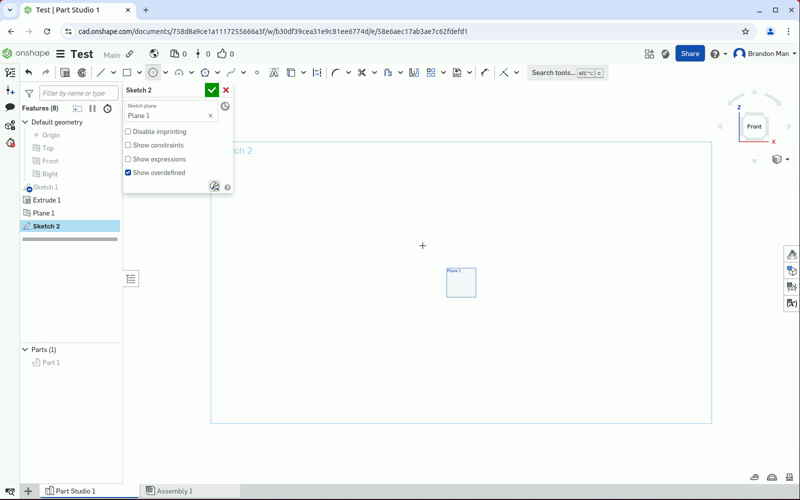
click(422, 245)
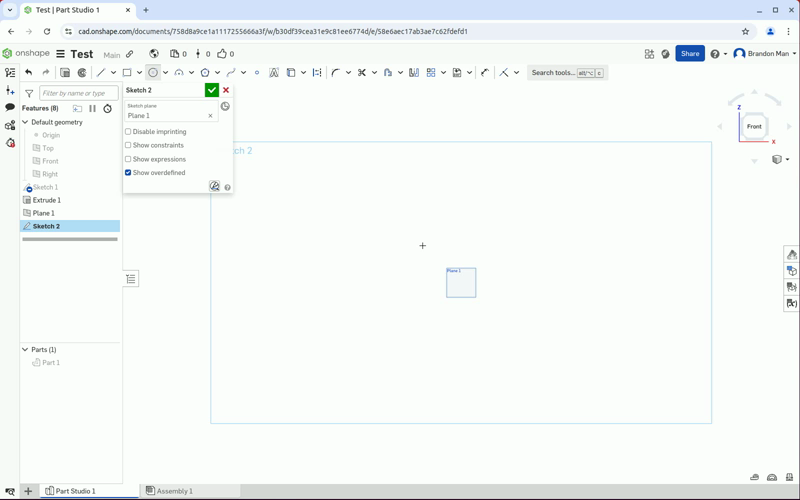
key_up(shift)
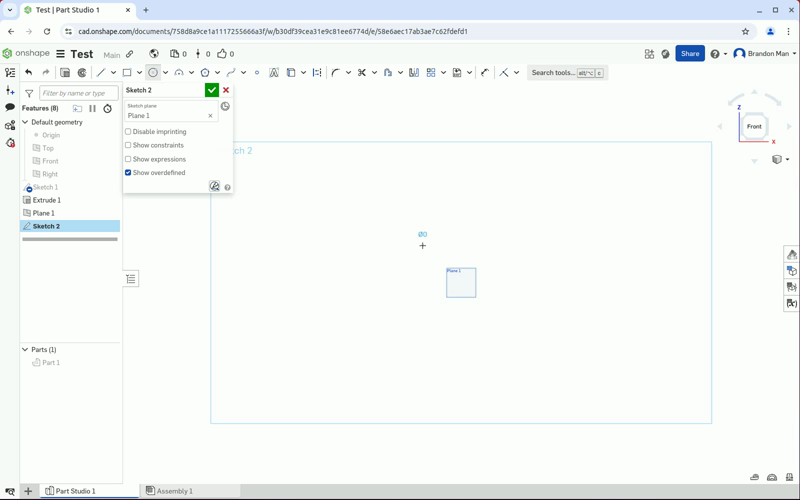
mouse_move(441, 245)
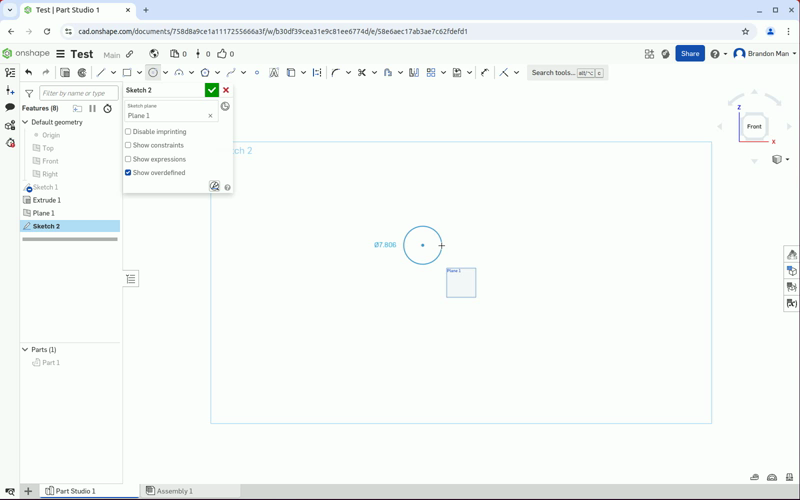
click(441, 245)
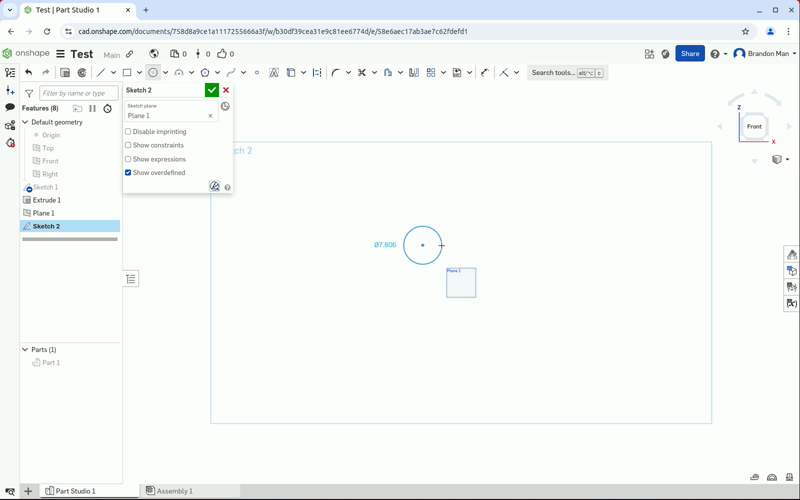
key(esc)
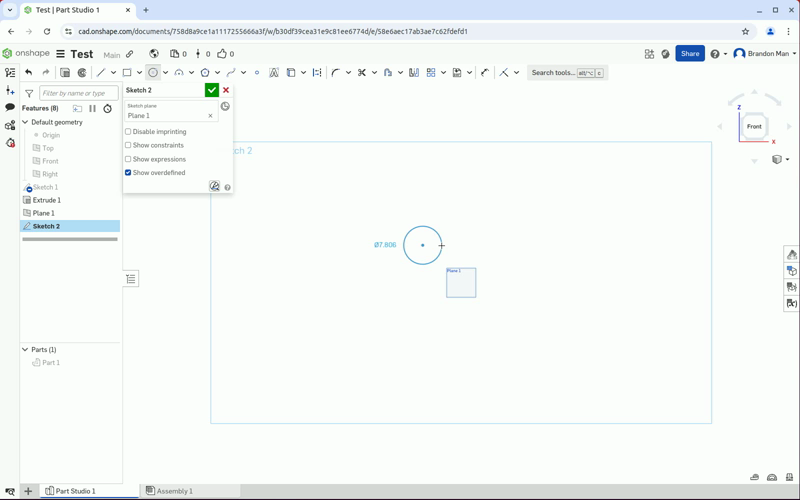
mouse_move(417, 249)
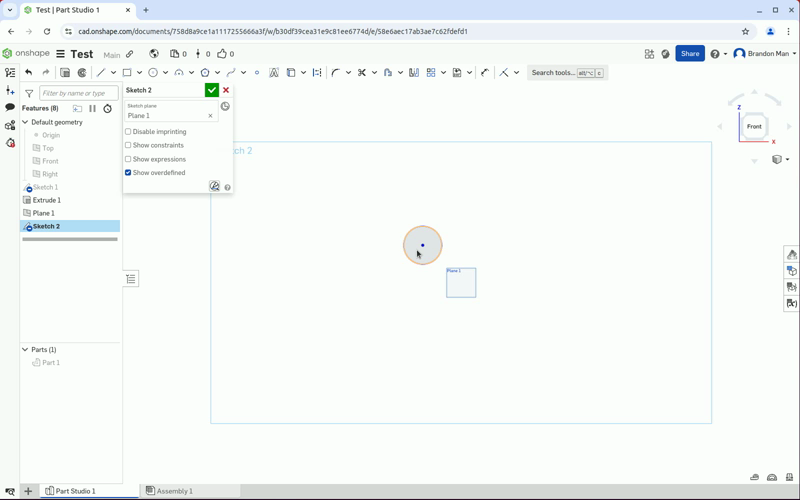
scroll(6)
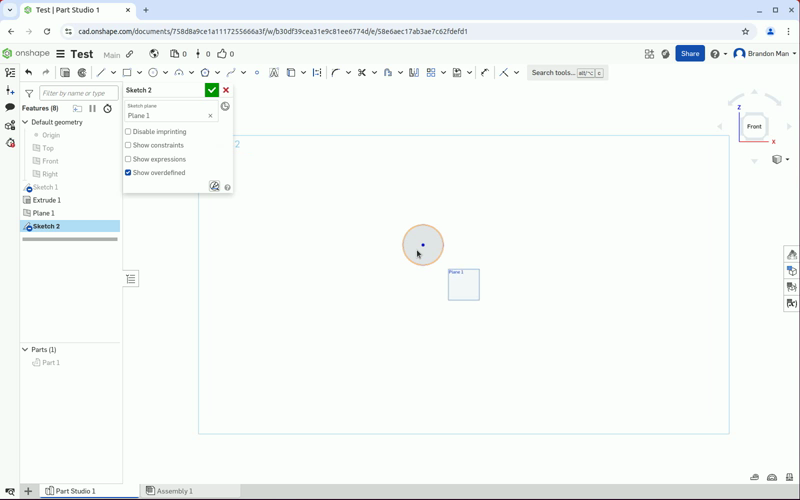
scroll(6)
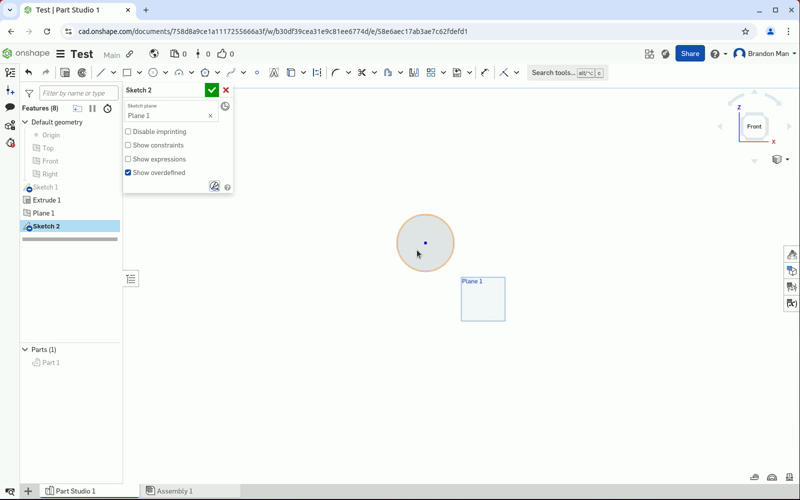
scroll(6)
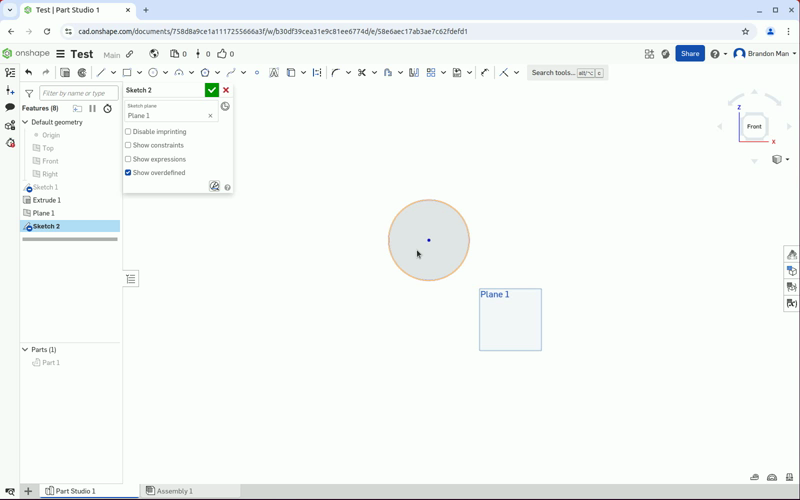
scroll(6)
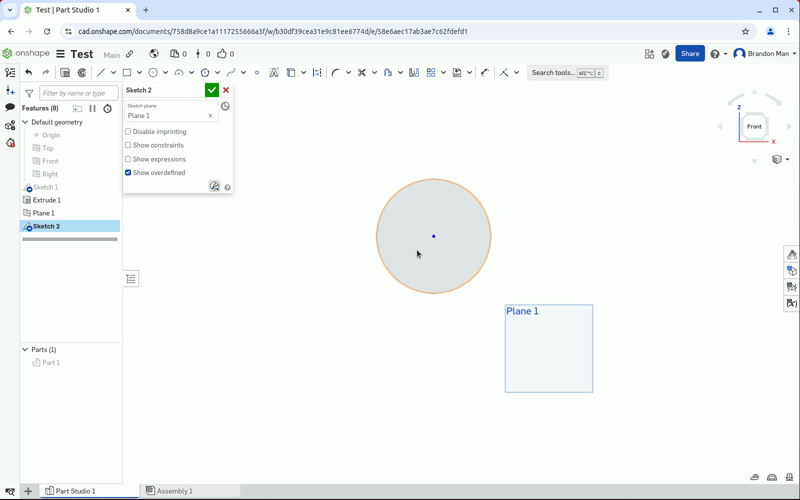
scroll(6)
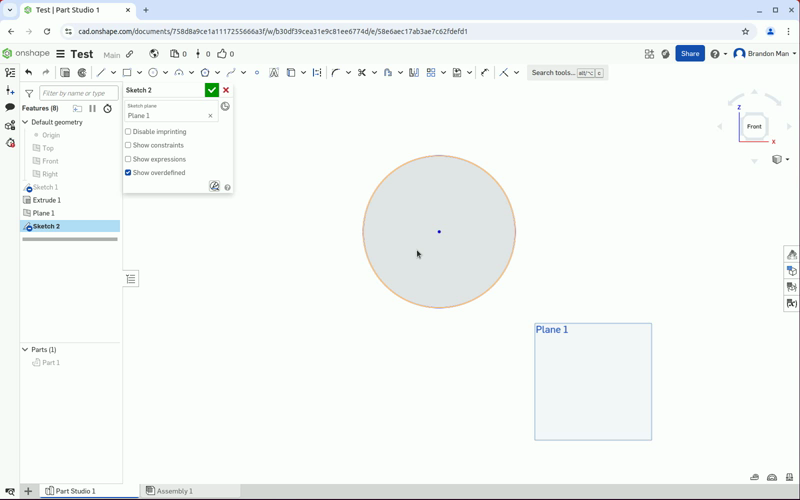
scroll(6)
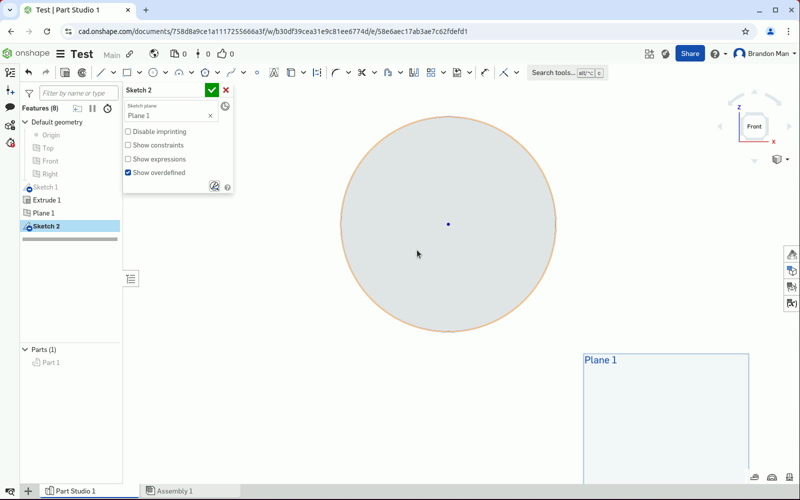
scroll(6)
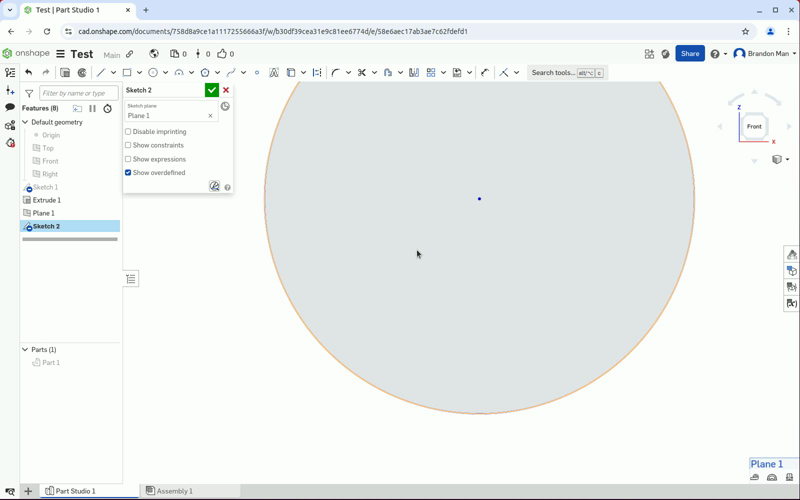
click(417, 249)
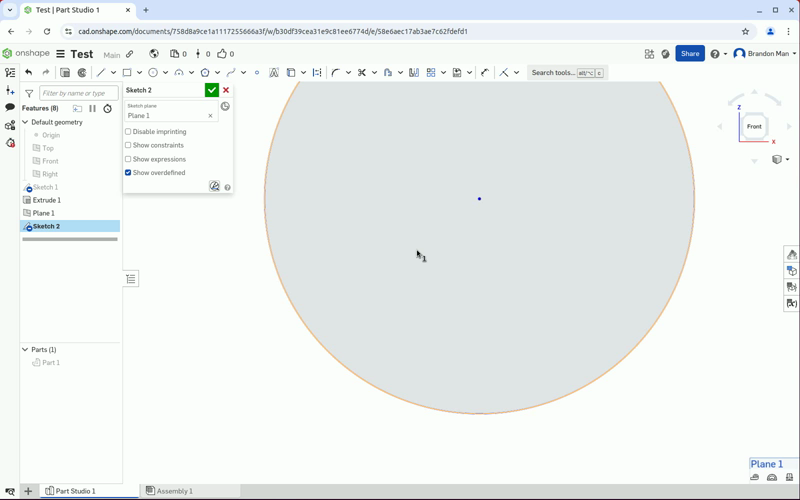
scroll(-6)
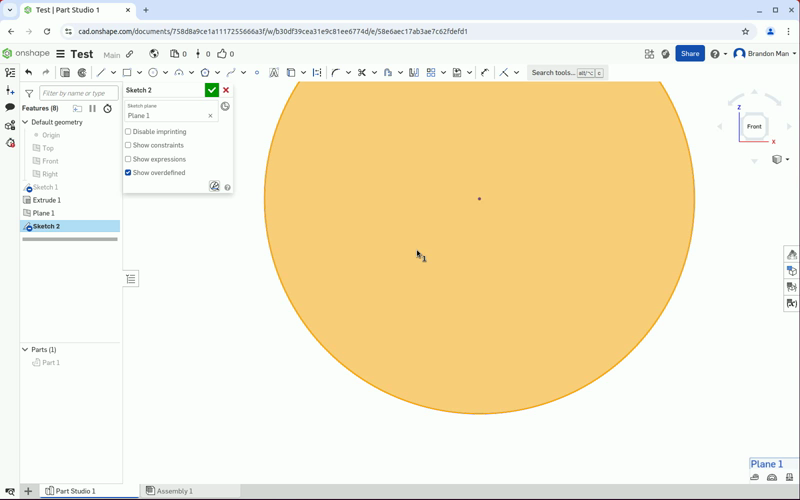
scroll(-6)
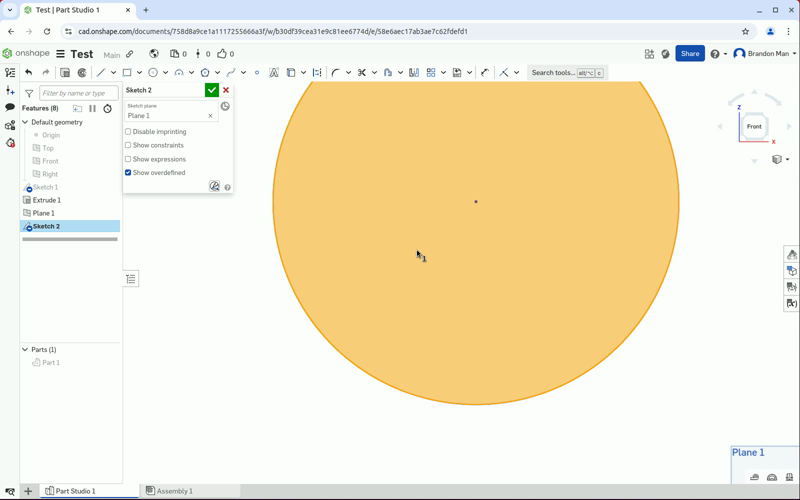
scroll(-6)
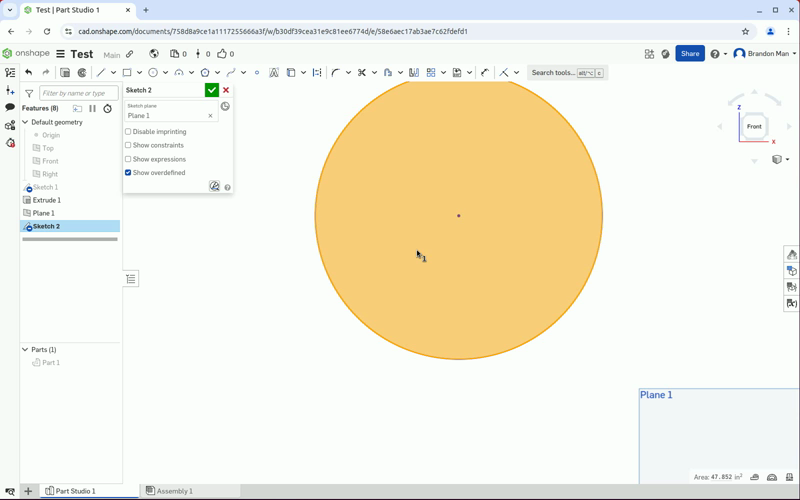
scroll(-6)
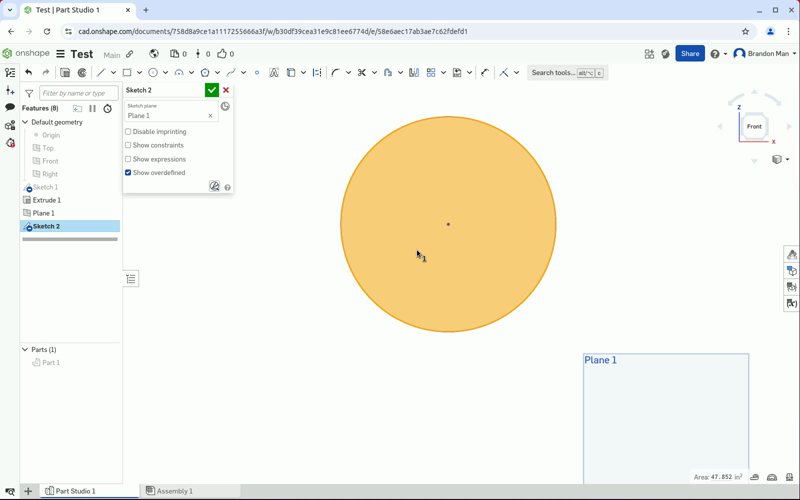
scroll(-6)
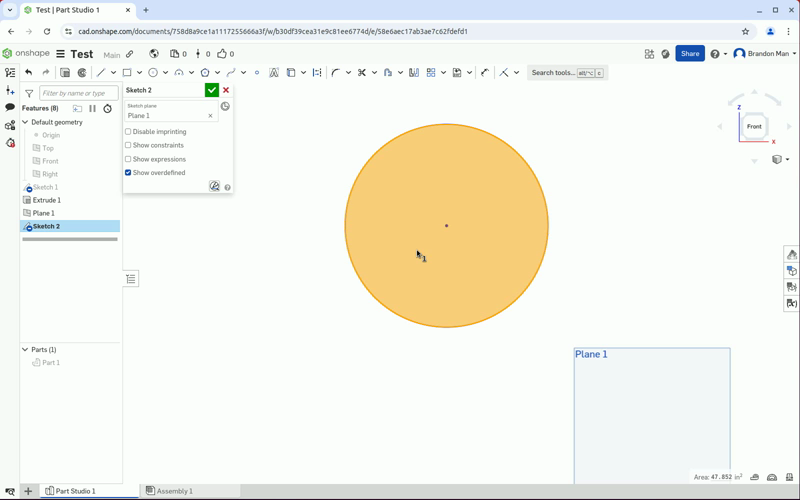
scroll(-6)
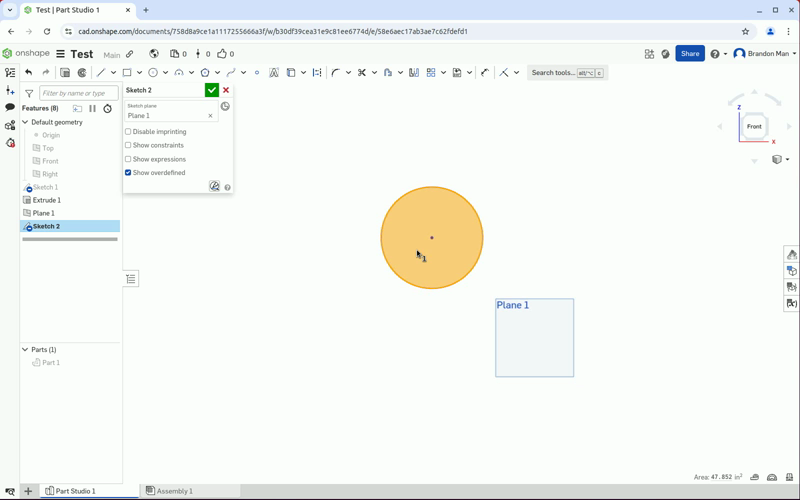
scroll(-6)
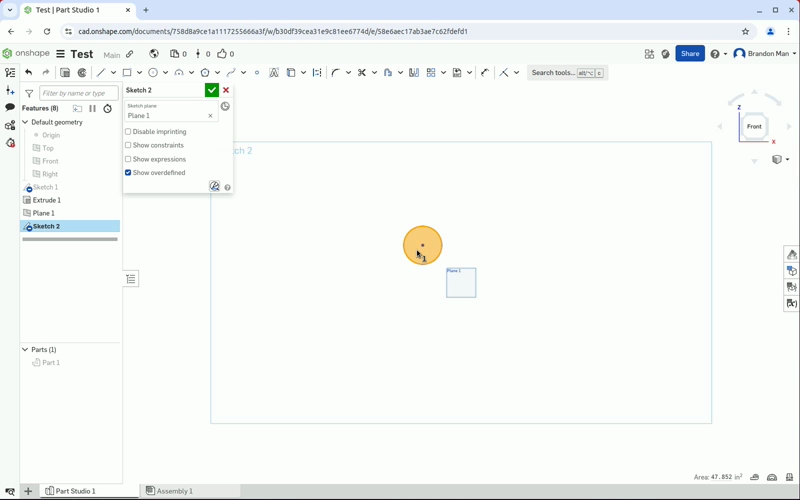
mouse_move(73, 352)
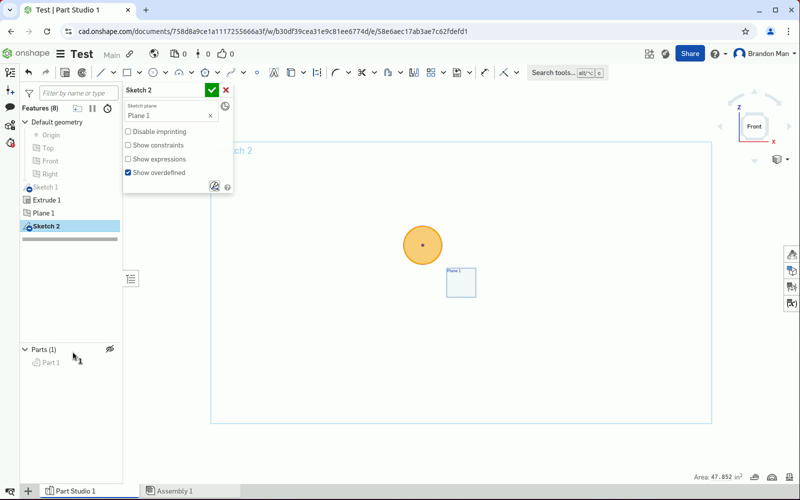
key(shift+y)
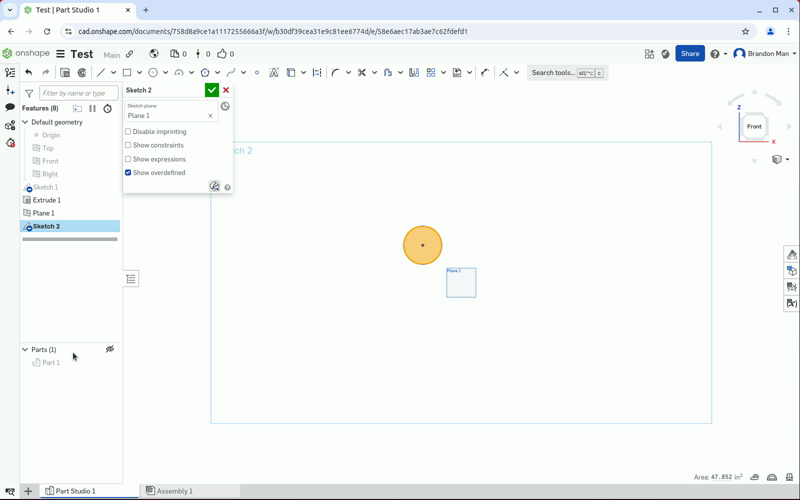
key(shift+e)
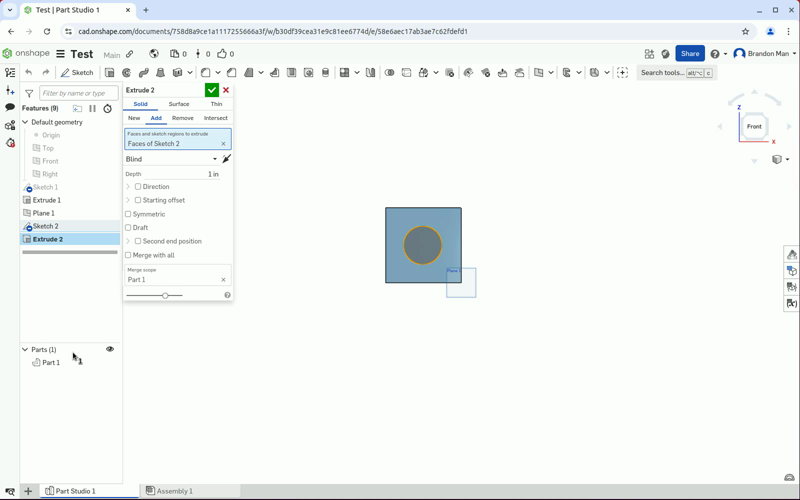
mouse_move(143, 106)
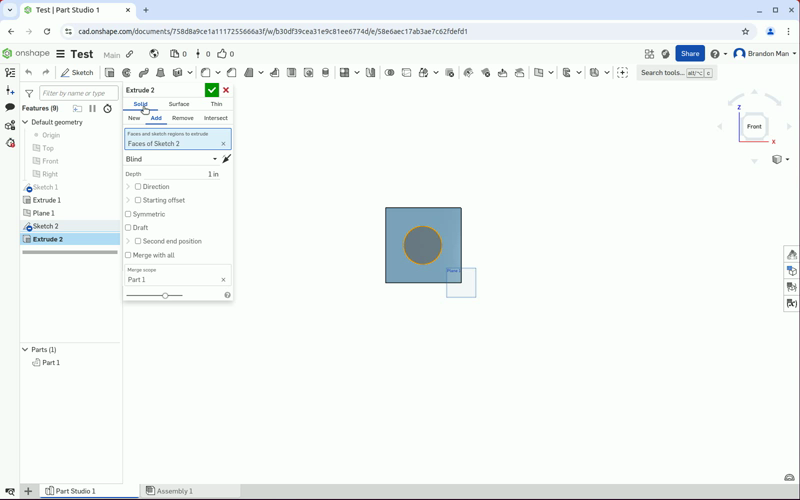
click(143, 106)
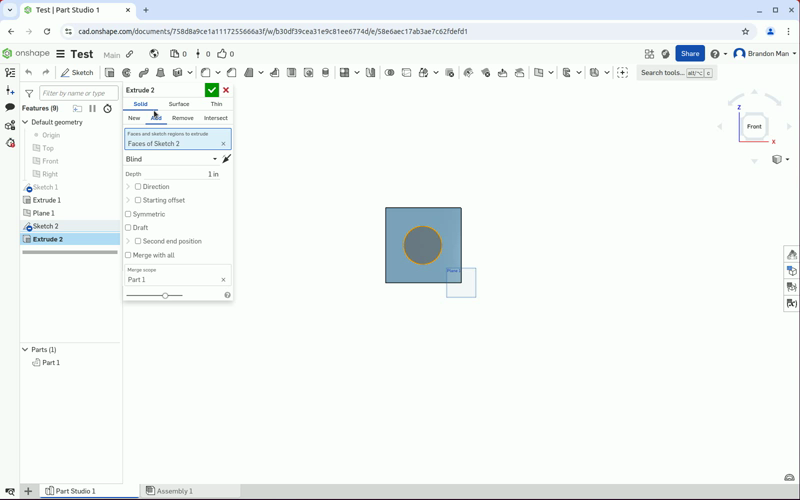
mouse_move(186, 120)
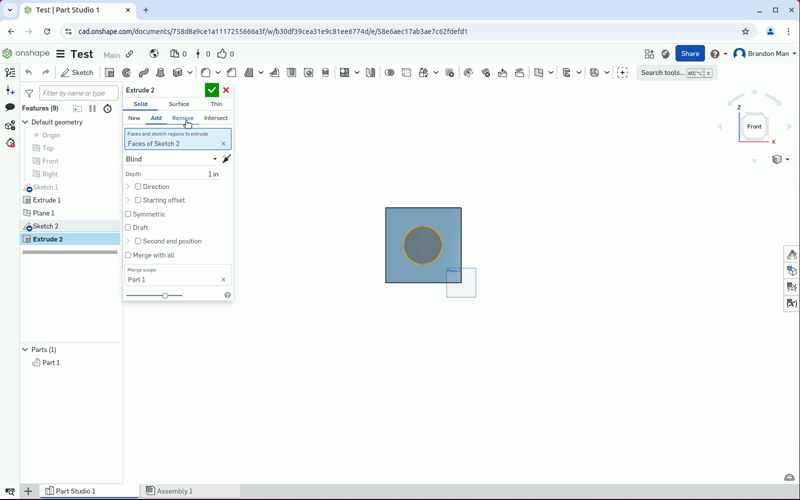
click(186, 120)
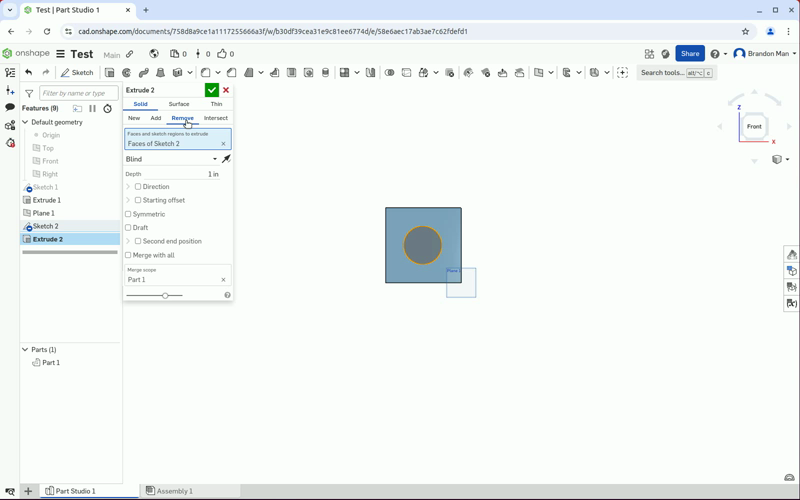
key(tab, 4)
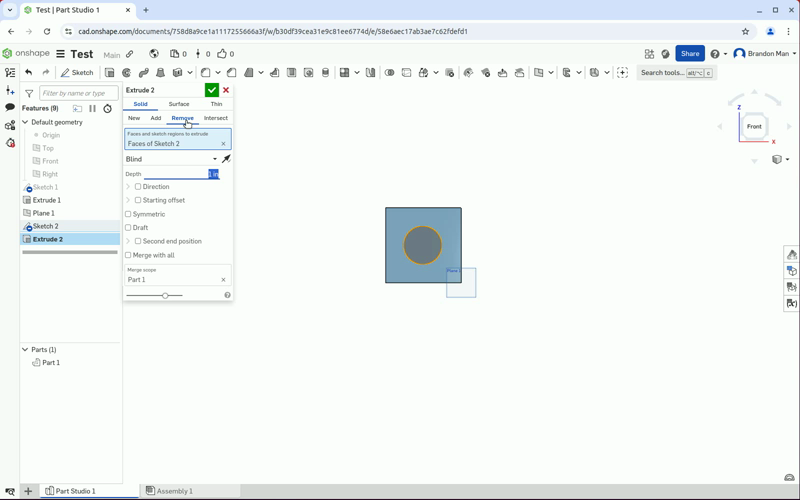
text(15.405)
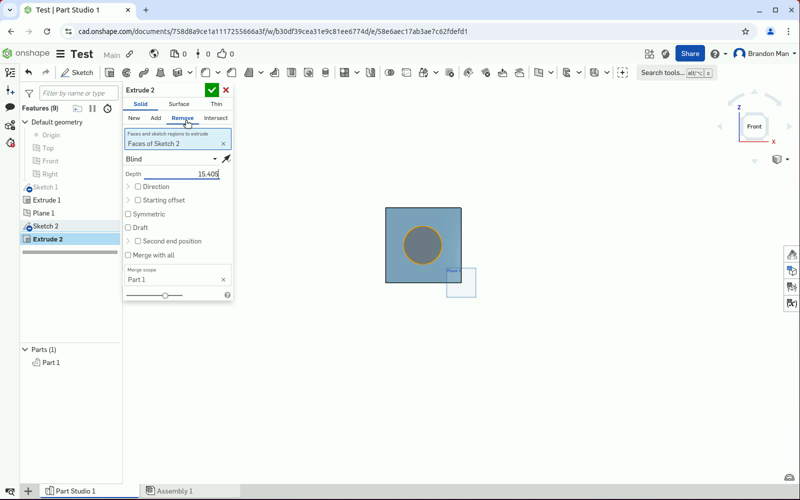
key(tab, 6)
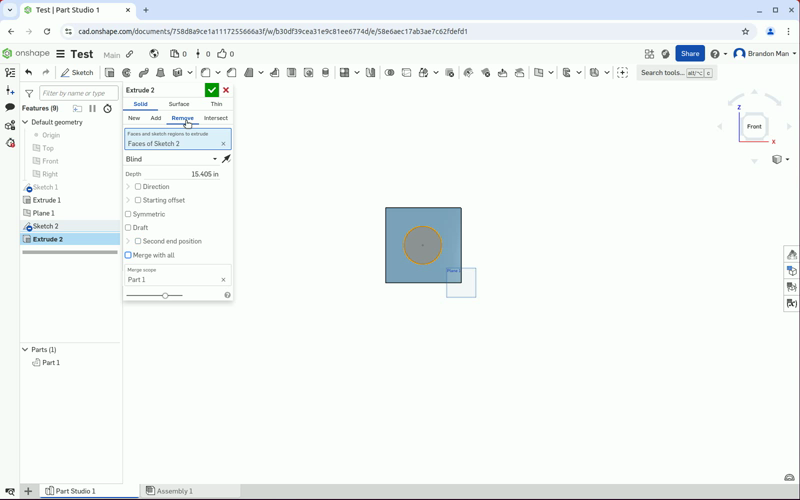
key(space)
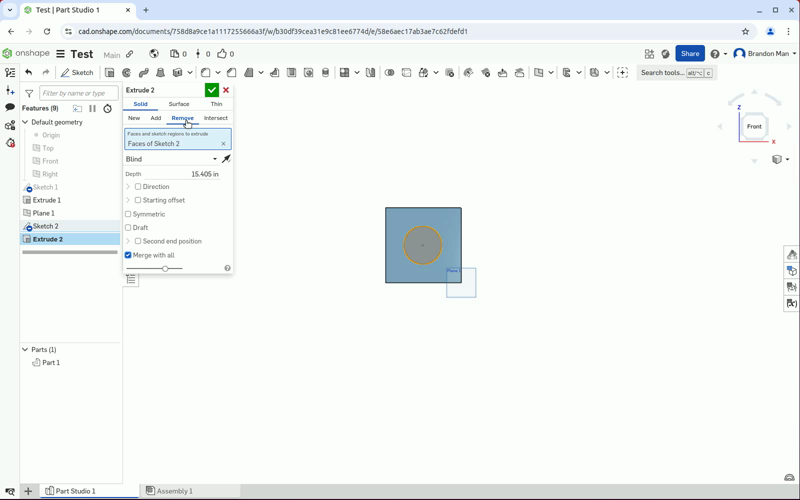
key(enter)
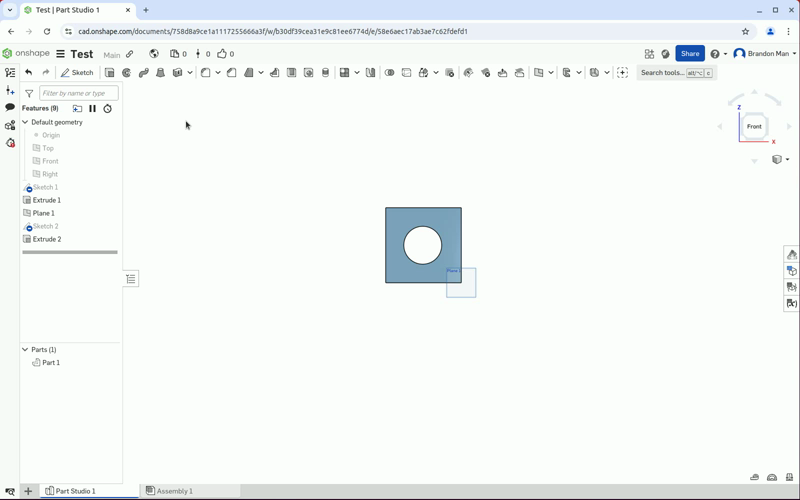
key(shift+h)
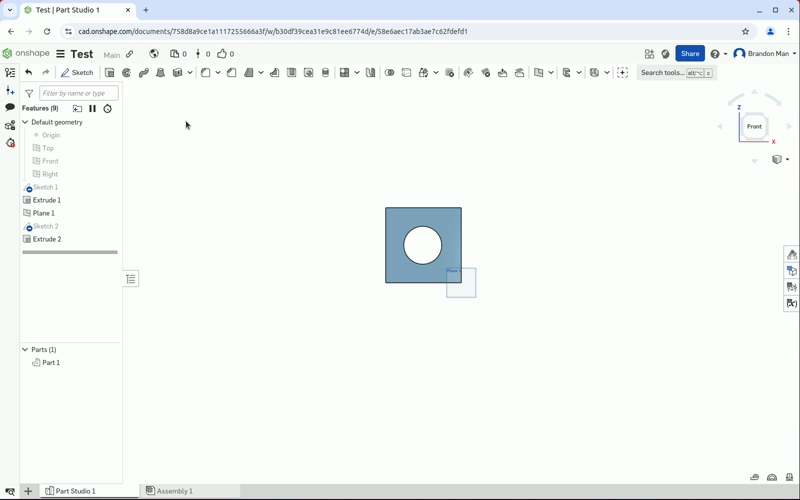
key(shift+h)
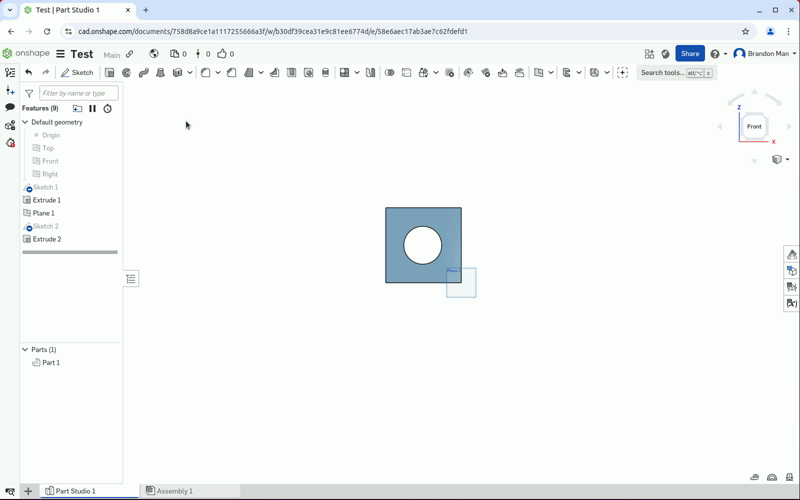
mouse_move(73, 189)
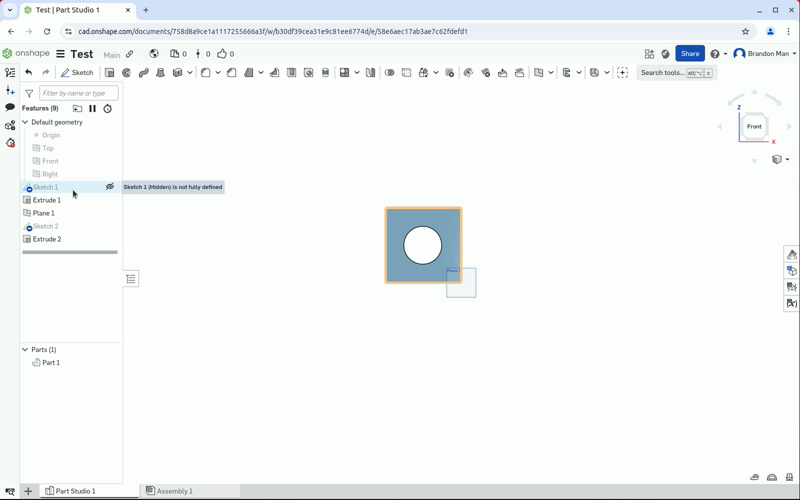
click(73, 189)
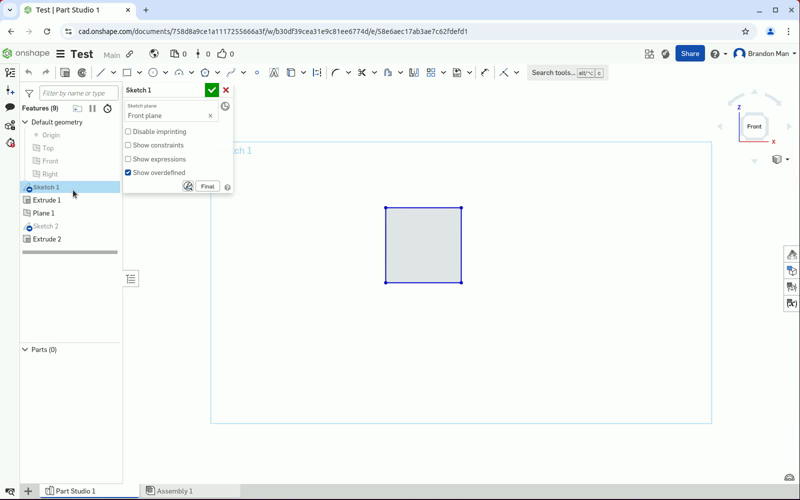
mouse_move(229, 92)
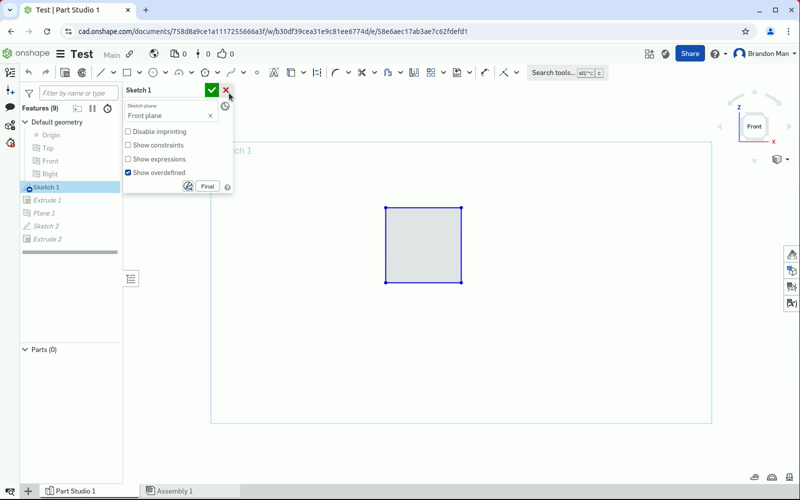
click(229, 92)
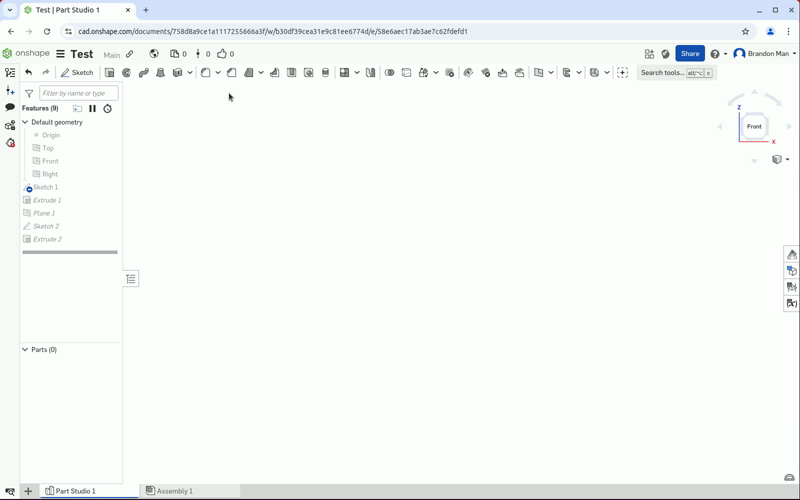
mouse_move(73, 352)
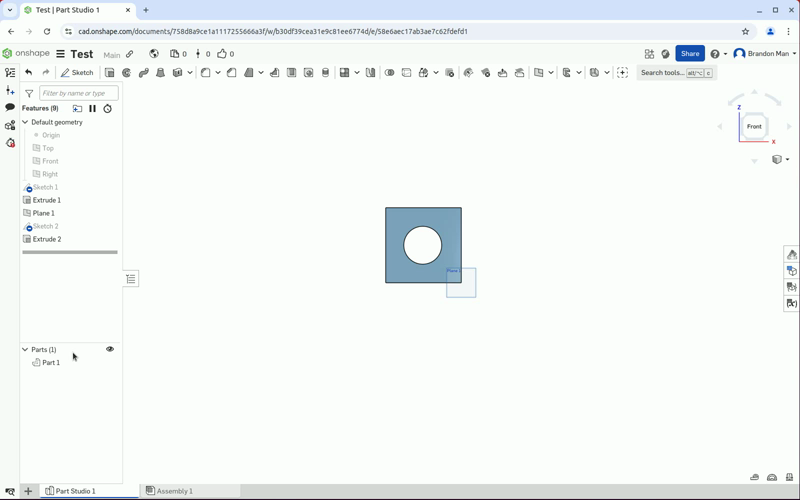
key(y)
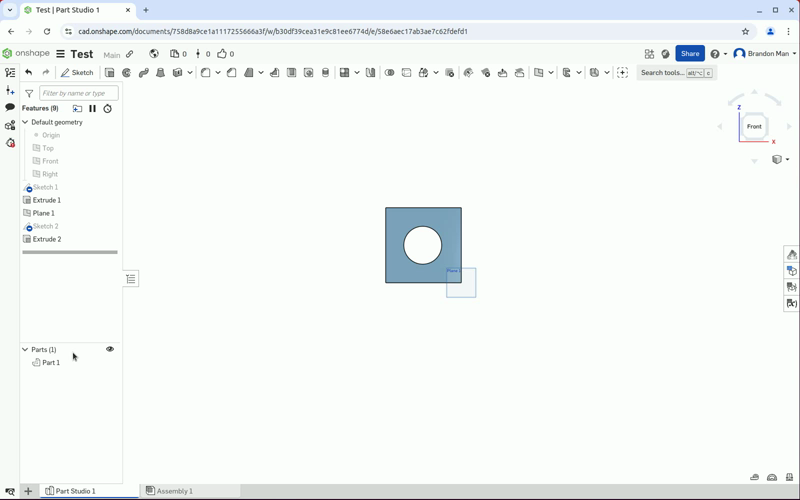
key(shift+p)
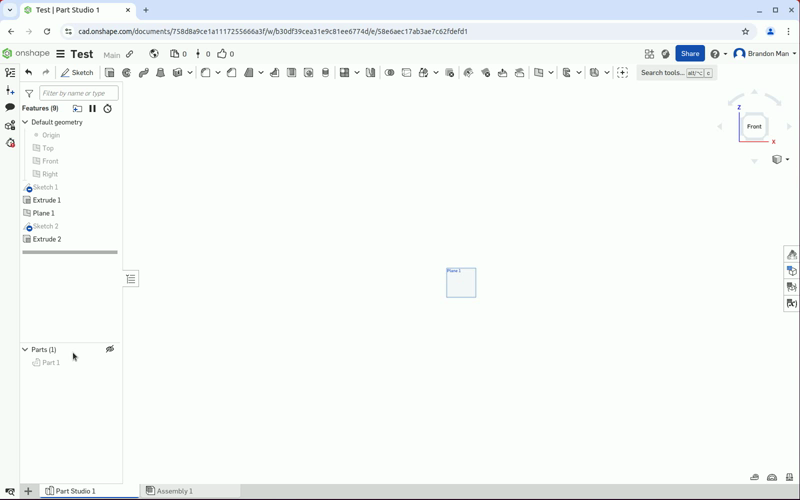
key(space)
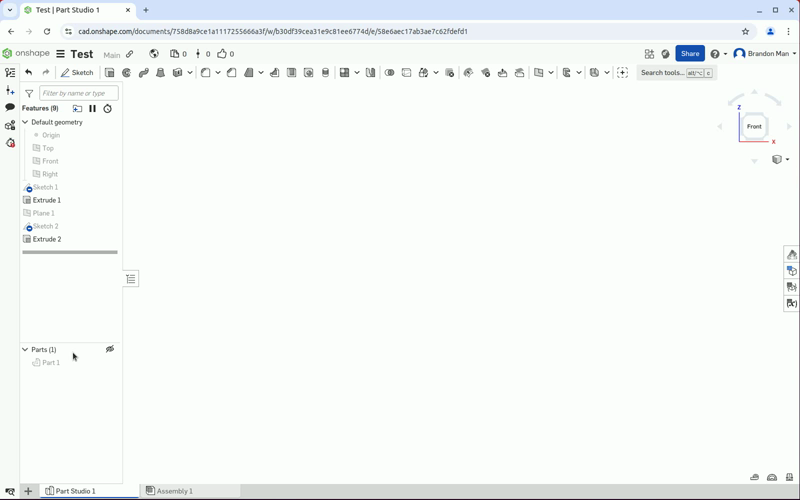
key_down(shift)
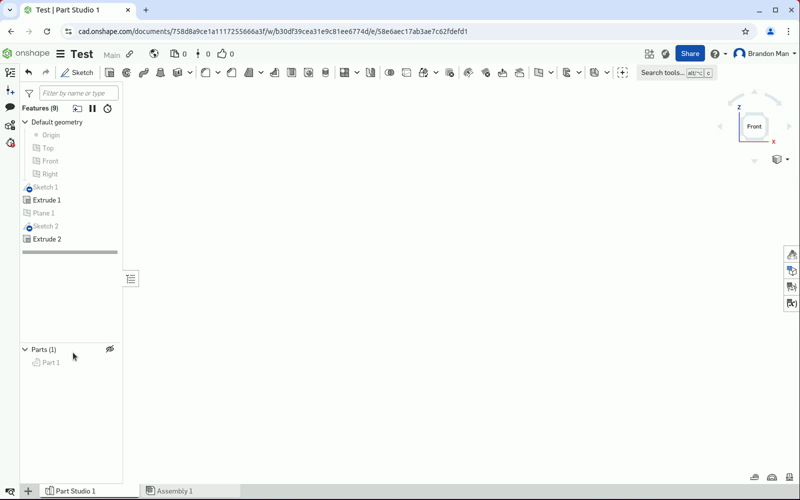
key(left)
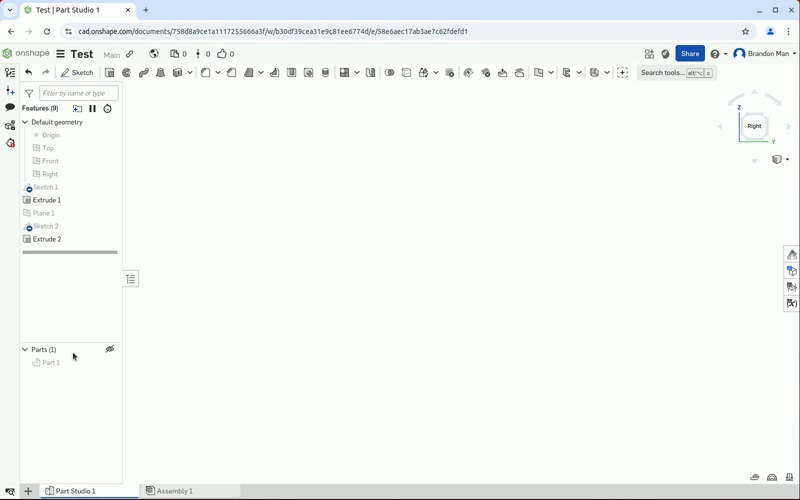
key_up(shift)
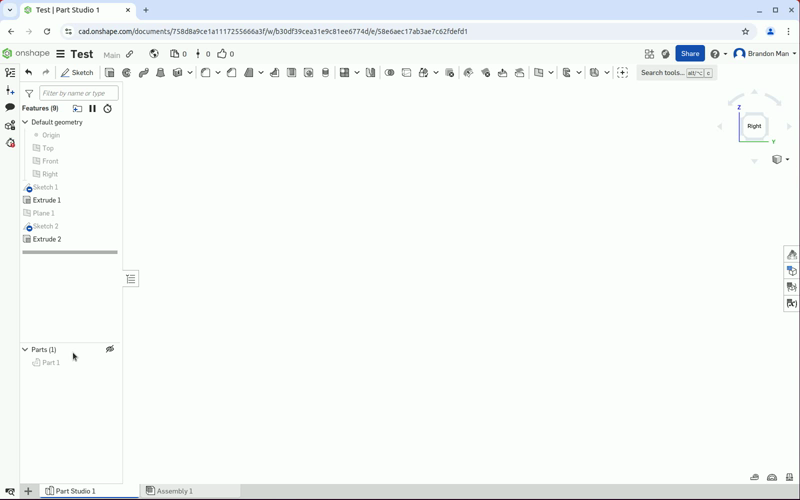
mouse_move(73, 352)
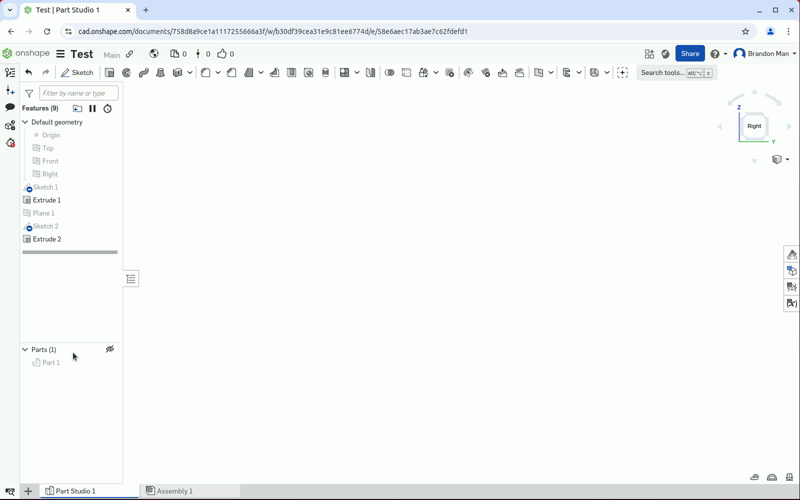
key(shift+y)
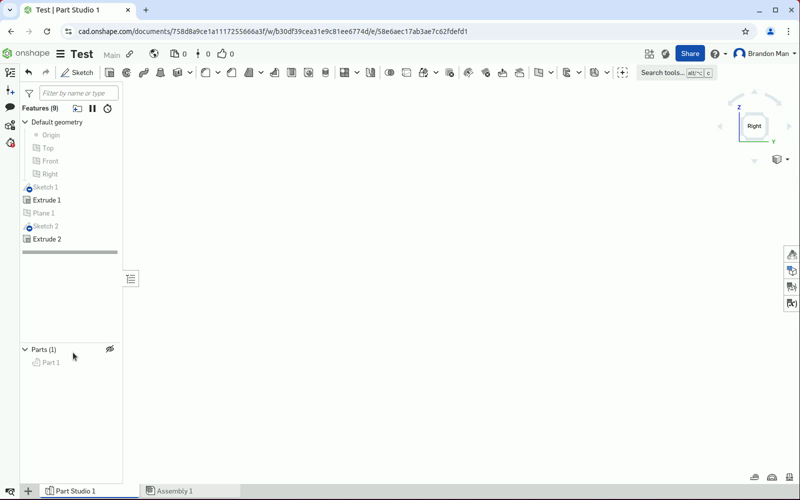
key(shift+s)
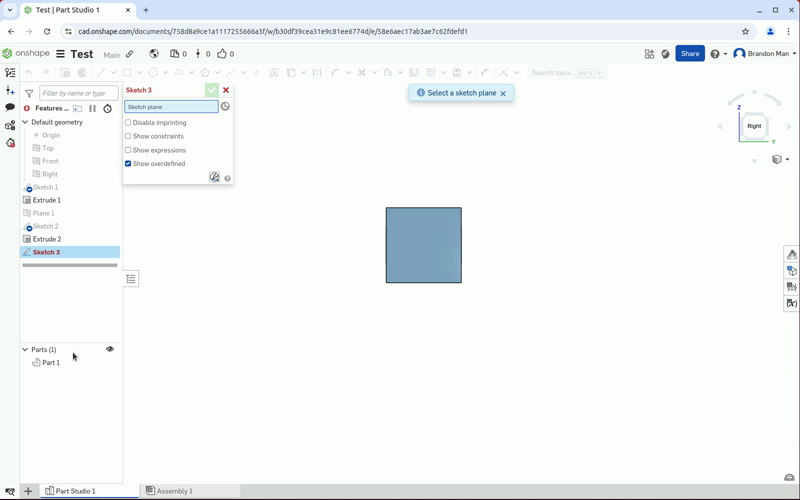
mouse_move(73, 176)
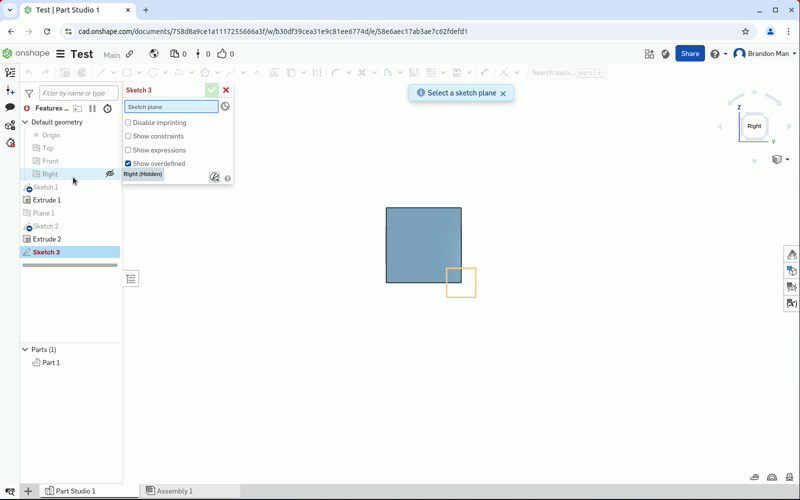
click(73, 176)
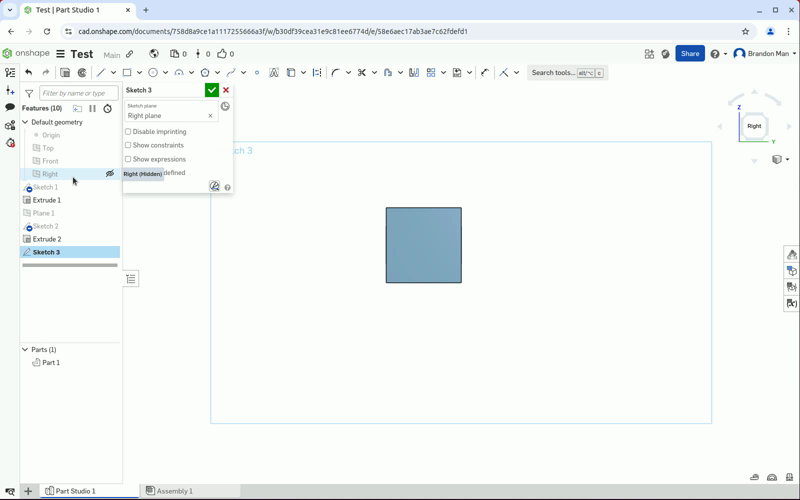
mouse_move(73, 352)
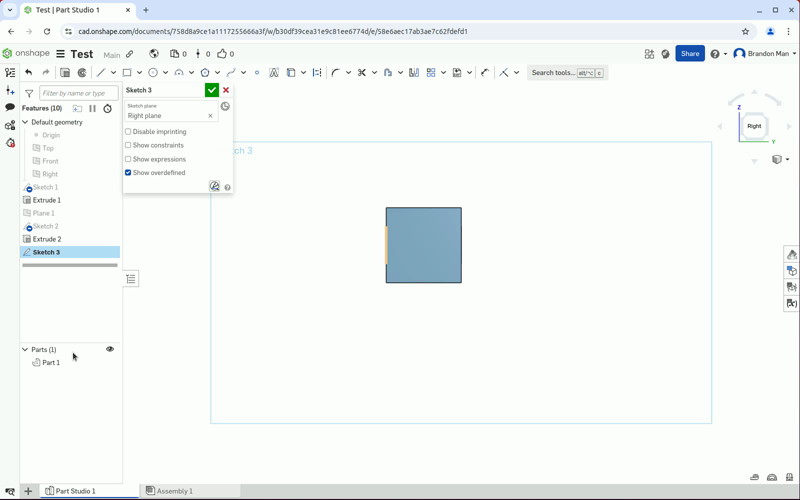
key(y)
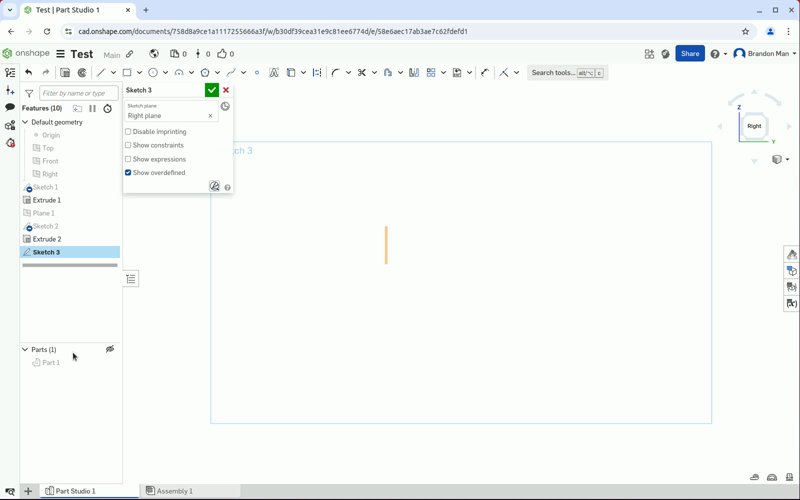
key(l)
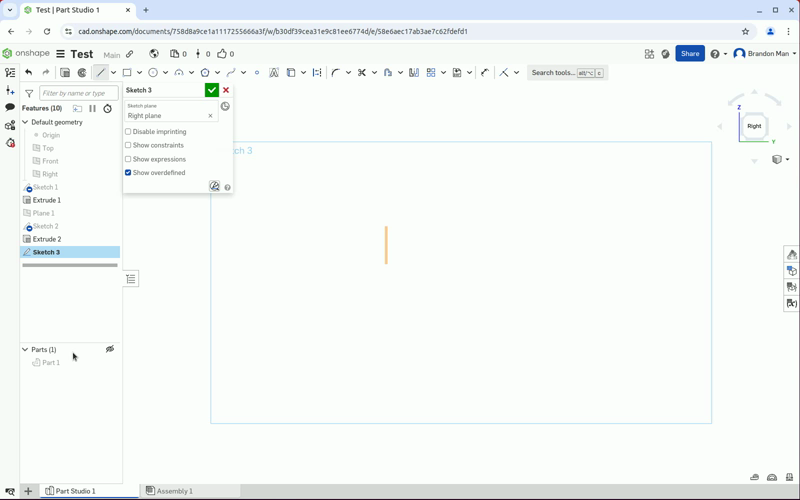
key_down(shift)
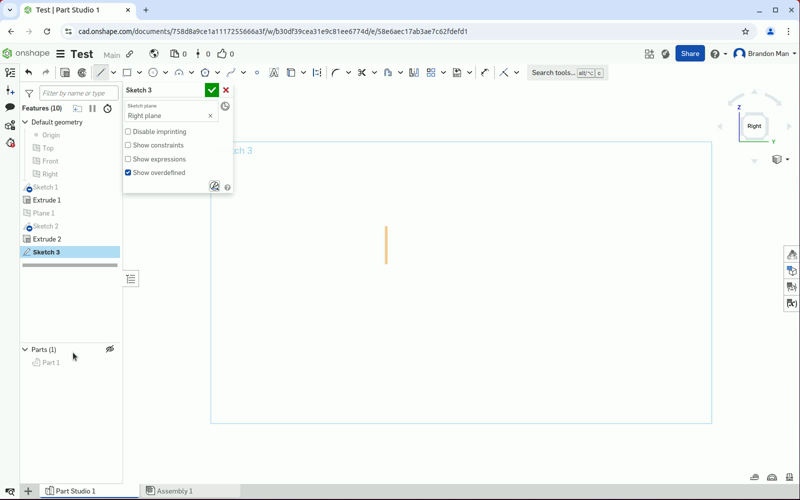
mouse_move(409, 254)
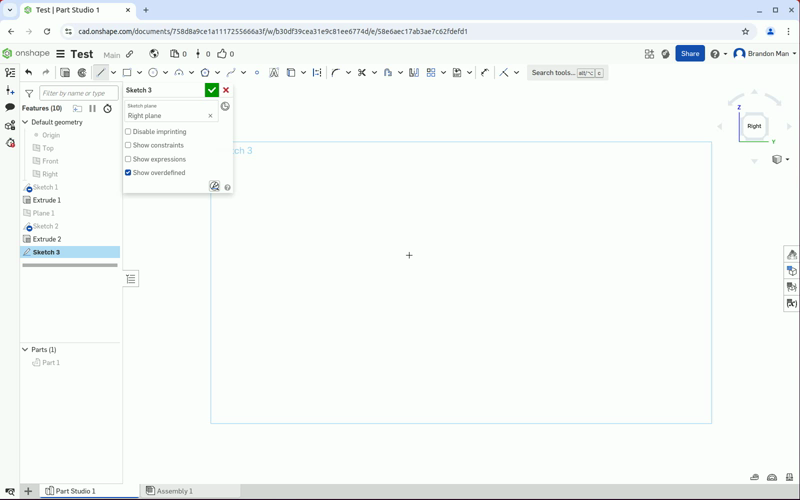
click(409, 254)
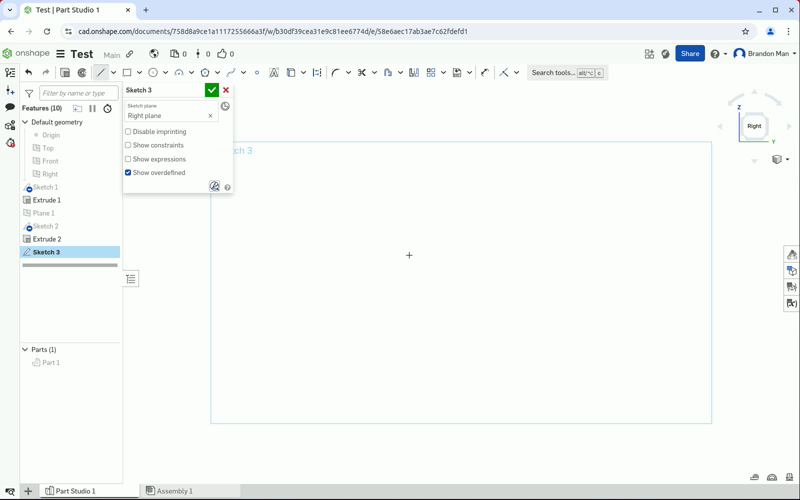
key_up(shift)
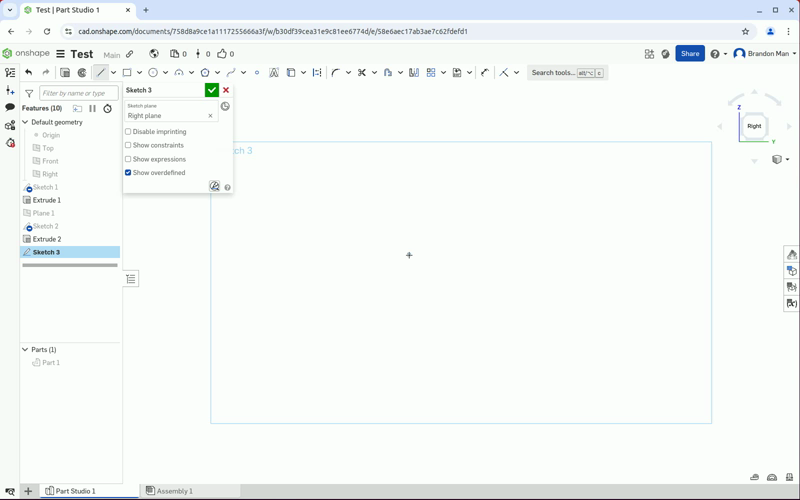
key_down(shift)
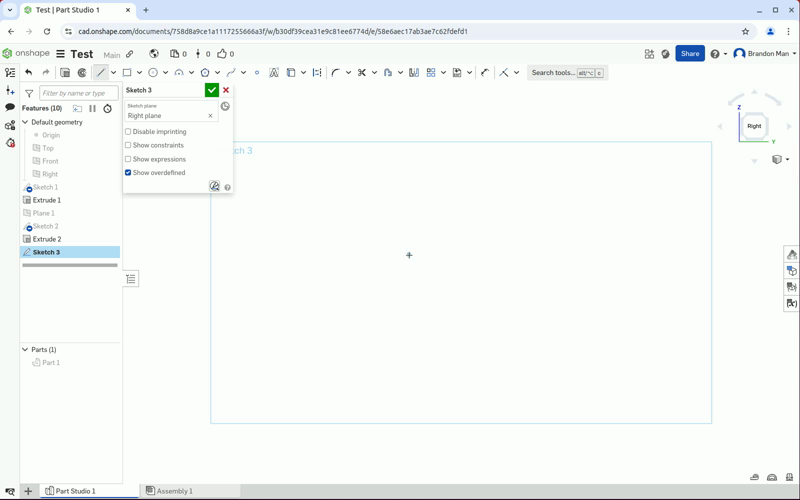
mouse_move(439, 254)
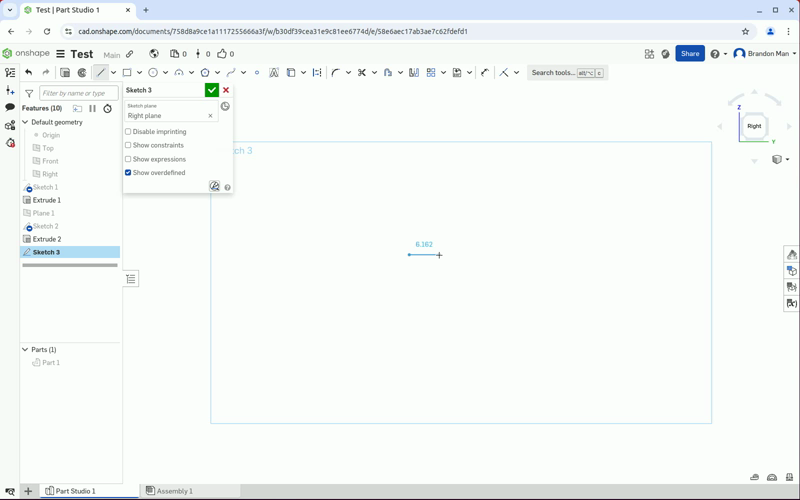
mouse_move(447, 254)
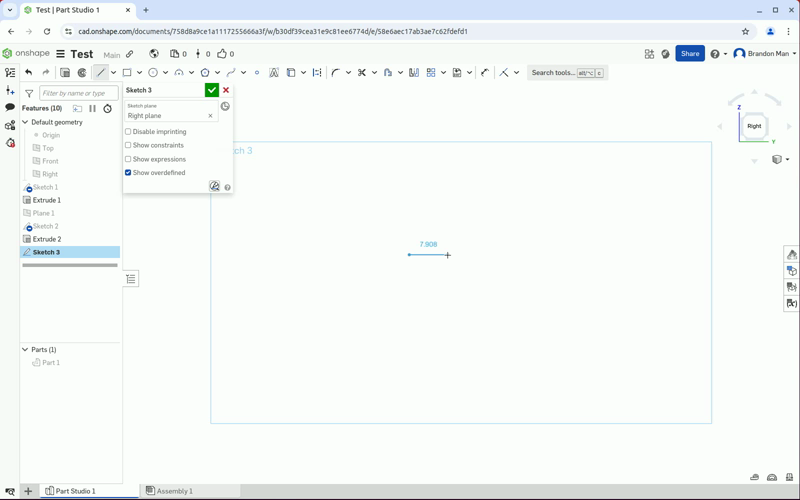
click(447, 254)
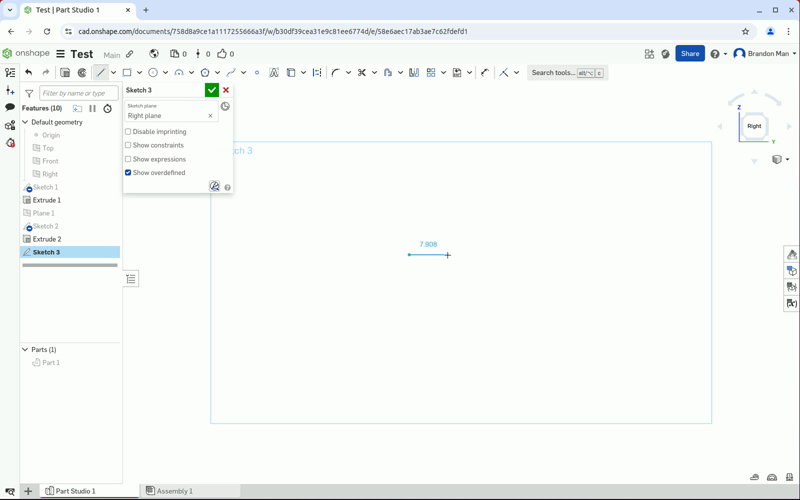
key_up(shift)
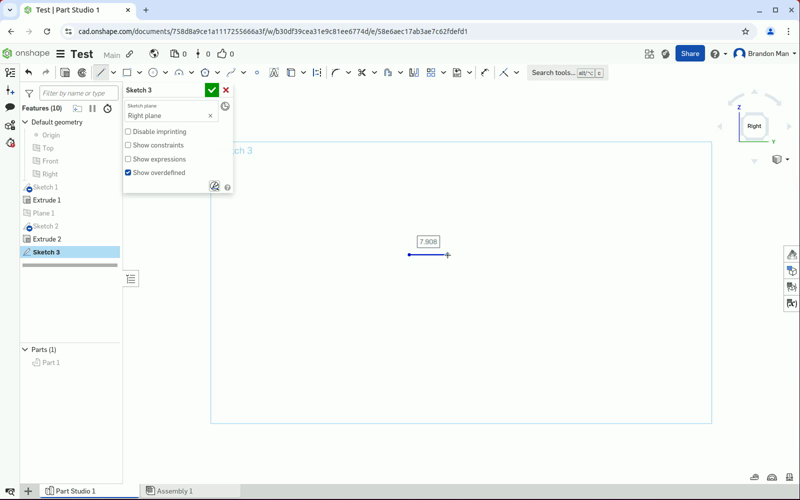
key_down(shift)
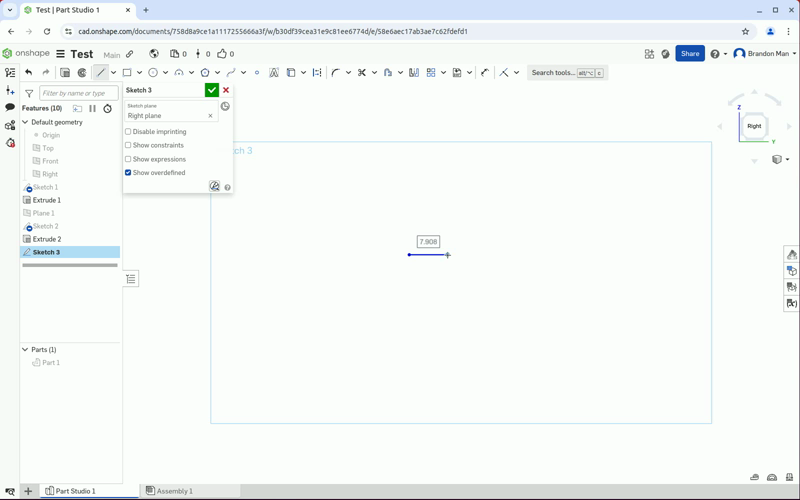
mouse_move(477, 254)
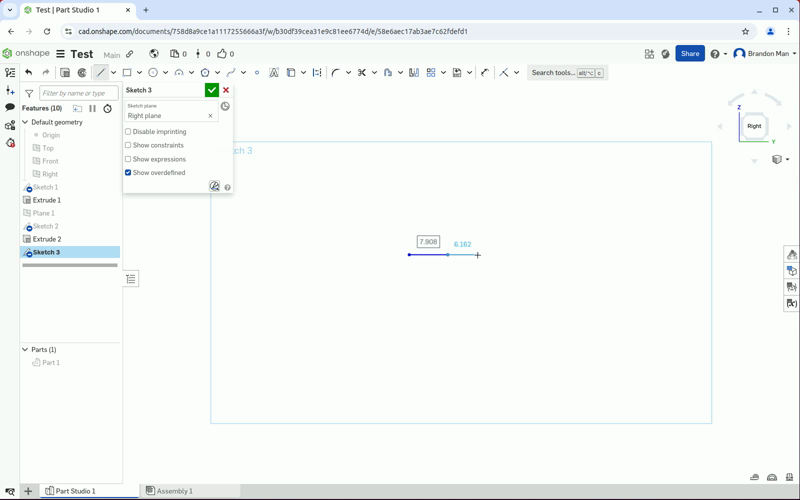
mouse_move(447, 216)
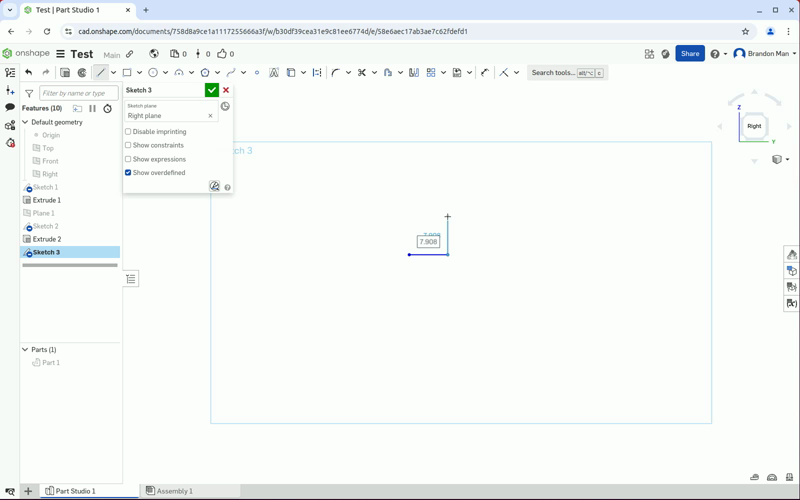
click(447, 216)
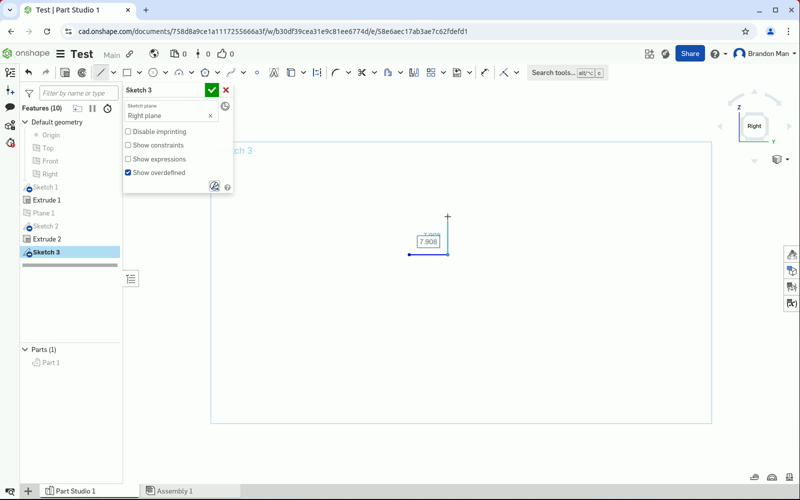
key_up(shift)
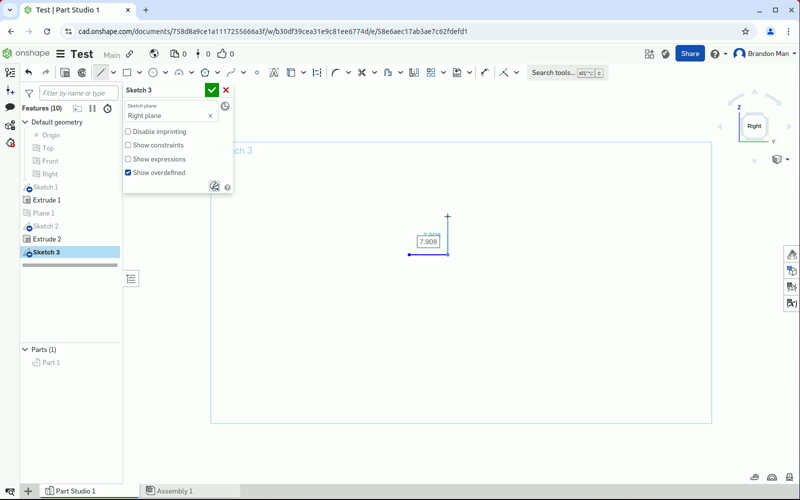
key_down(shift)
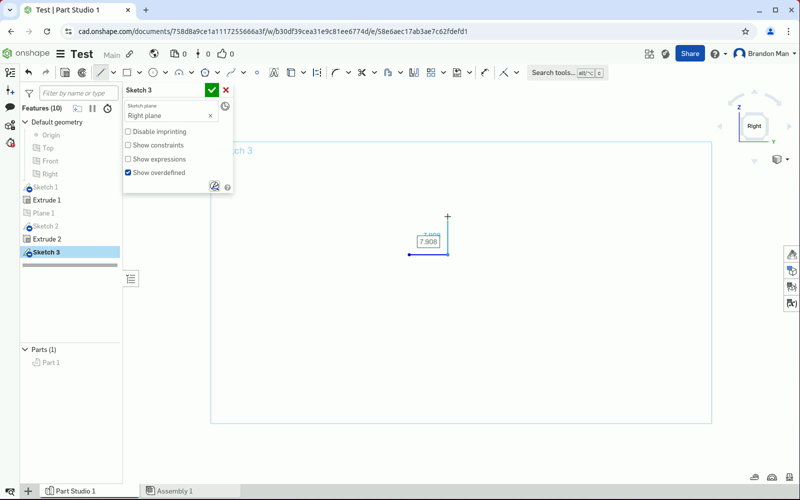
mouse_move(477, 216)
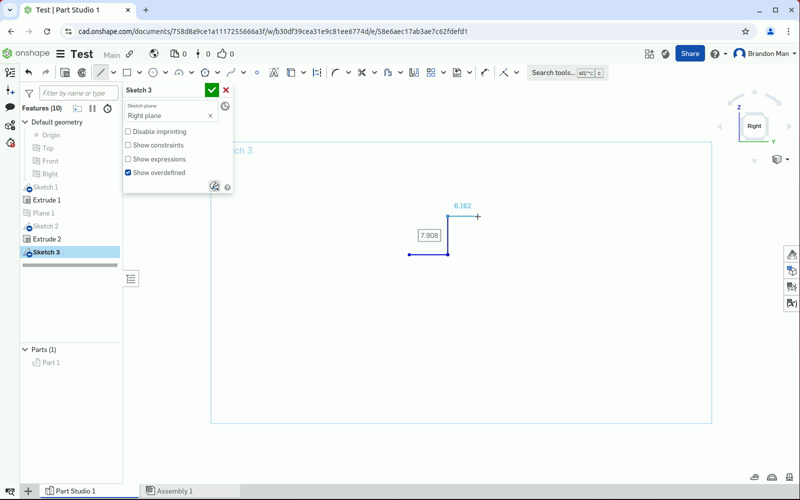
mouse_move(409, 216)
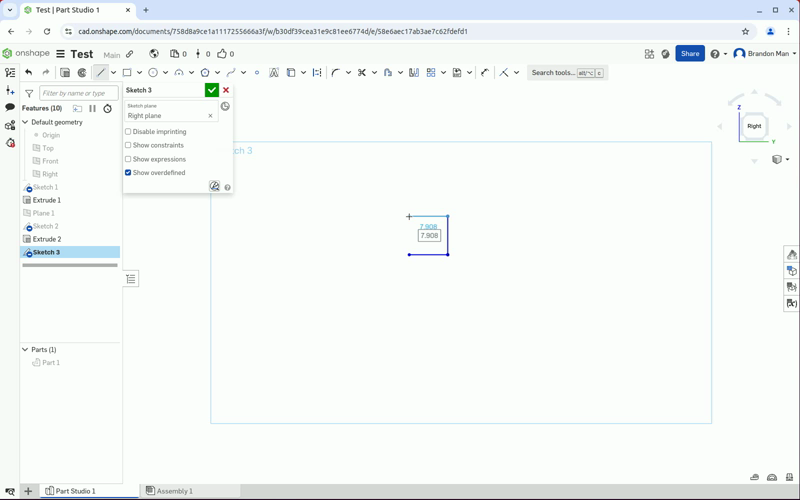
click(409, 216)
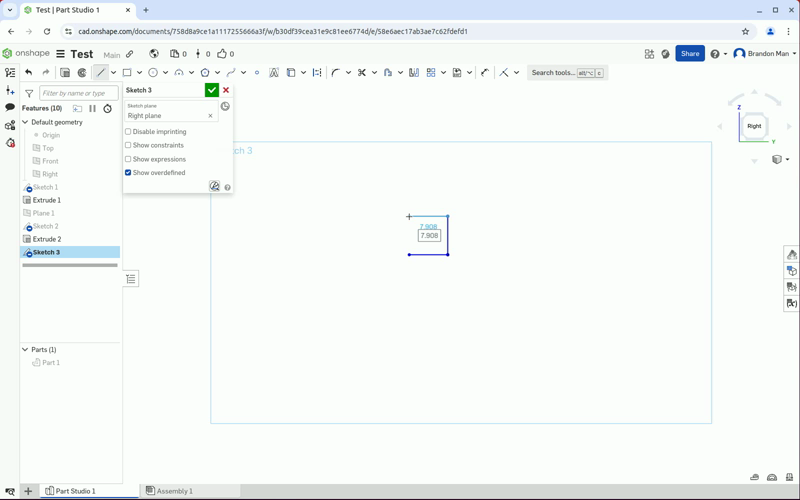
key_up(shift)
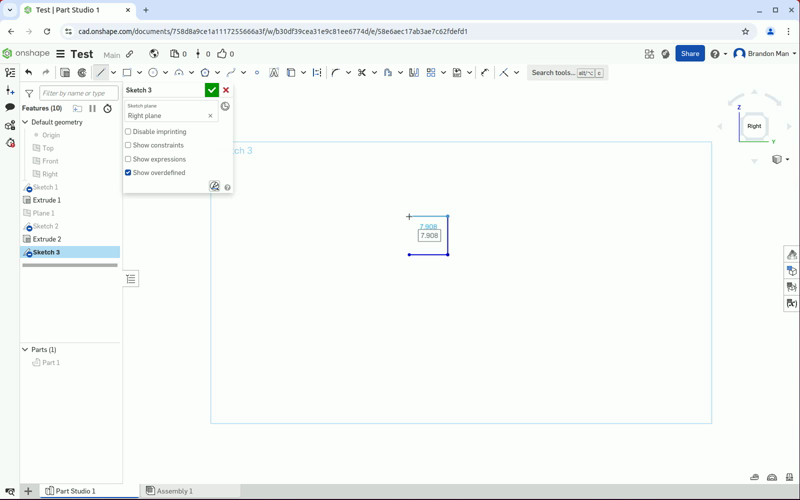
mouse_move(439, 216)
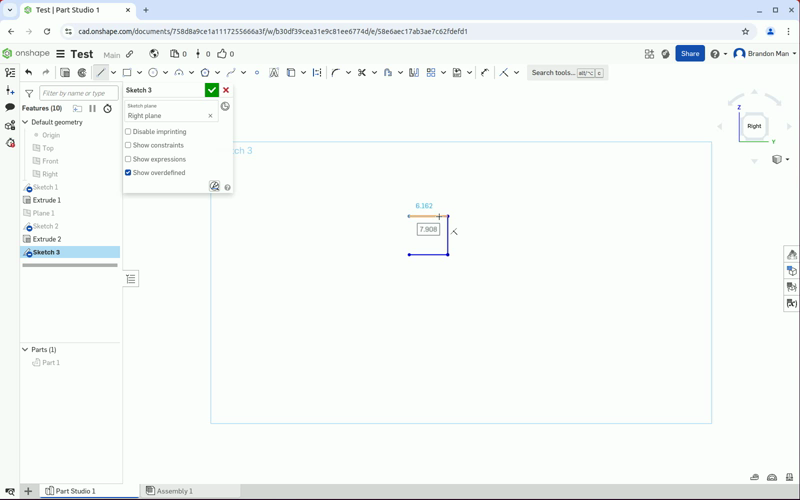
key_down(shift)
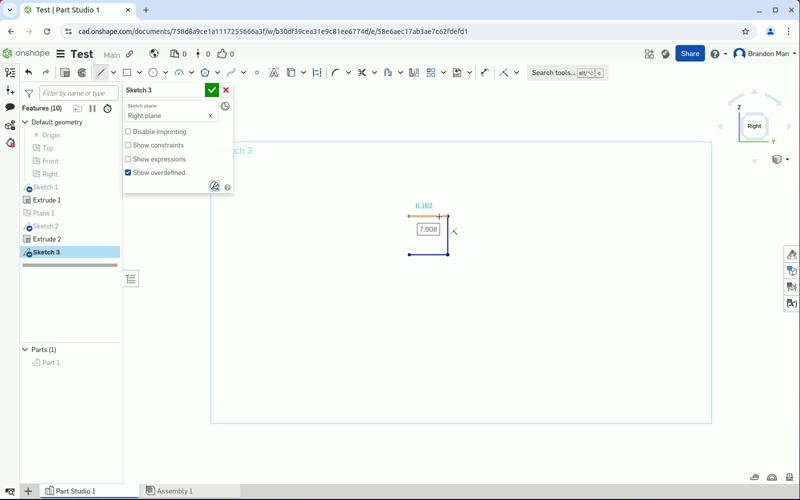
mouse_move(409, 254)
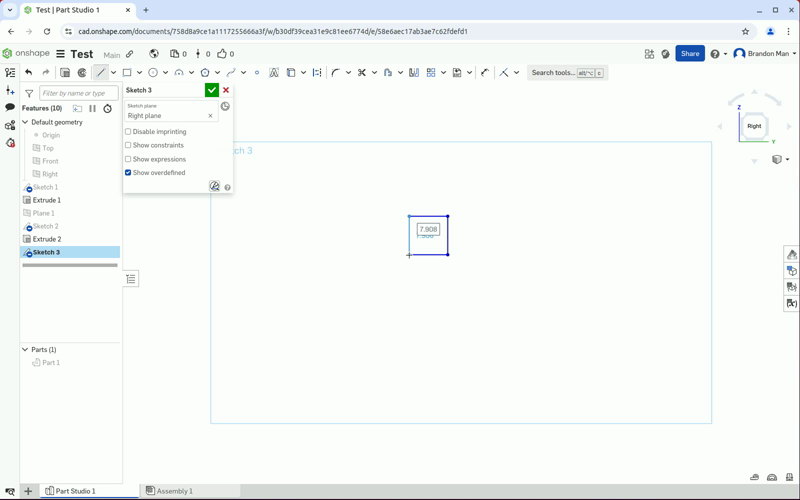
key_up(shift)
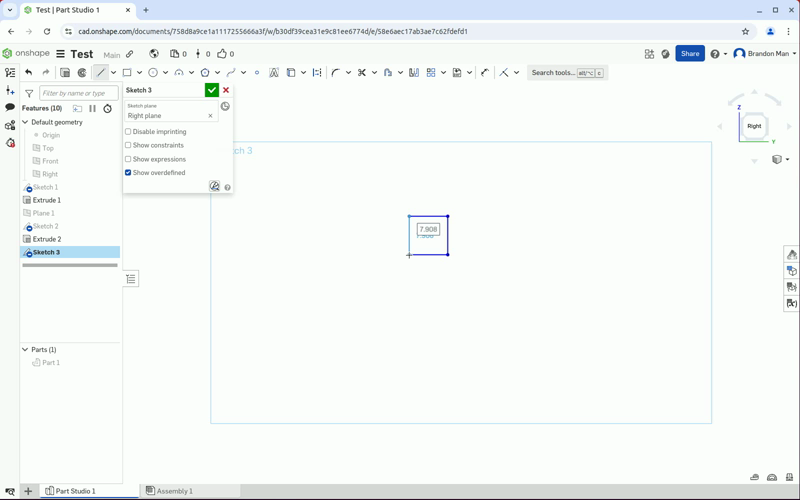
click(409, 254)
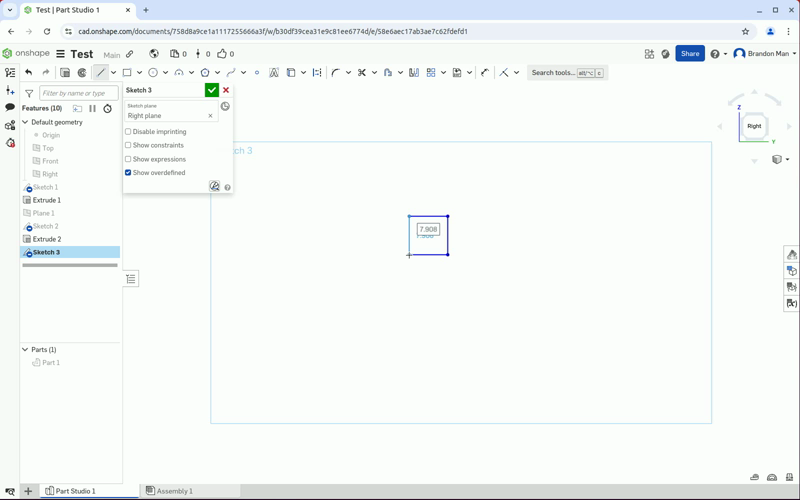
key(esc)
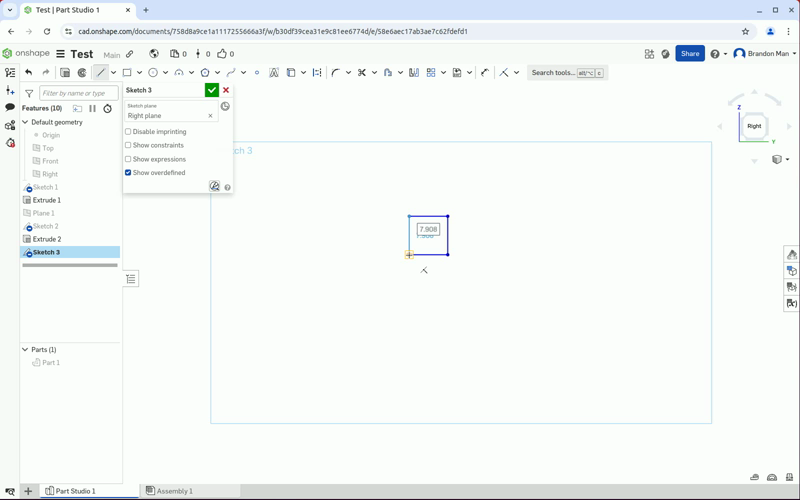
mouse_move(419, 242)
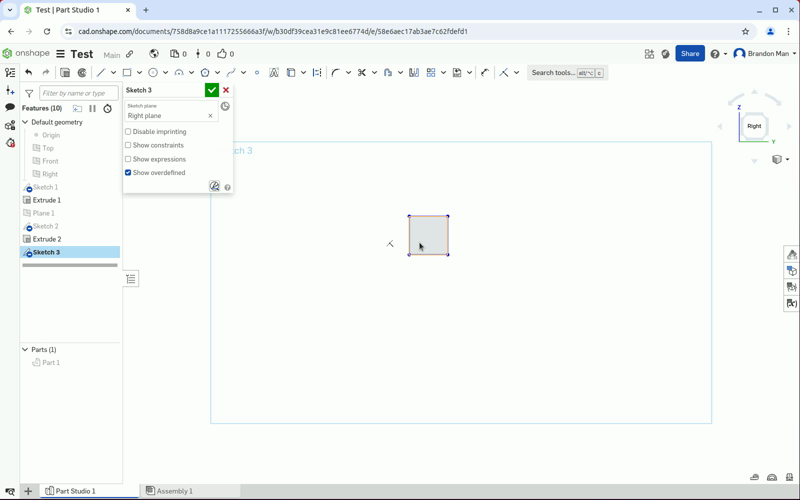
scroll(6)
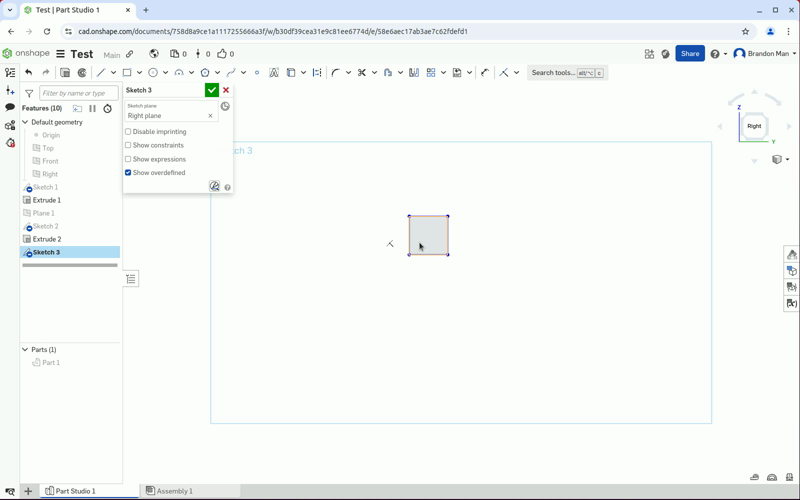
scroll(6)
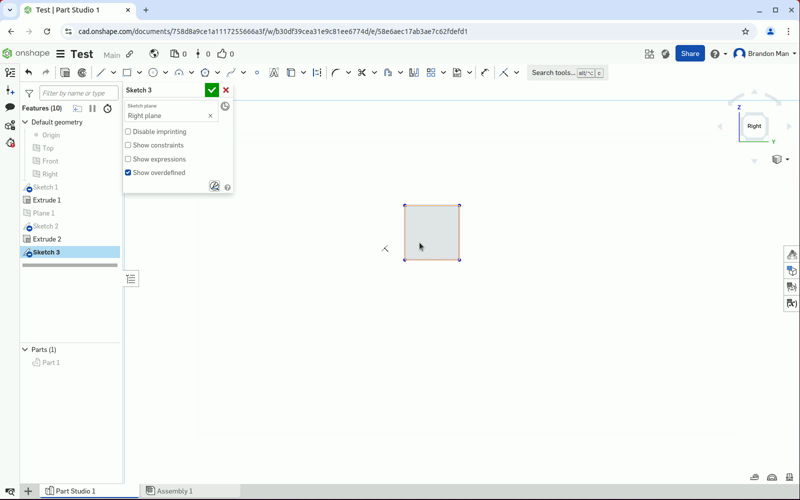
scroll(6)
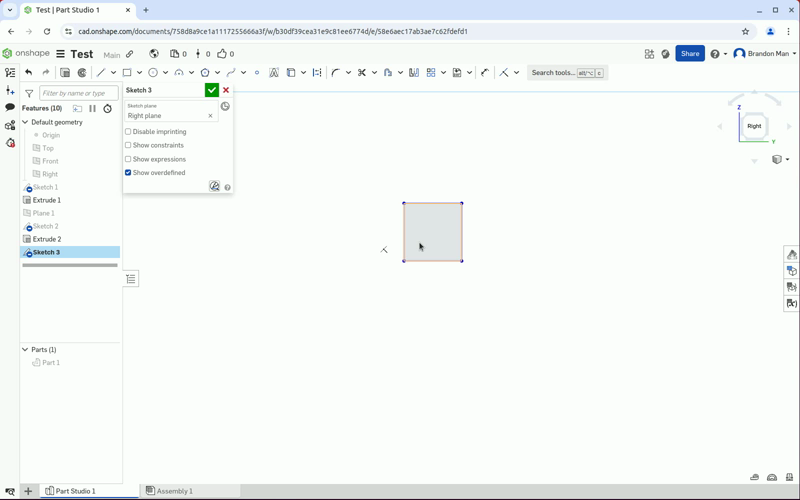
scroll(6)
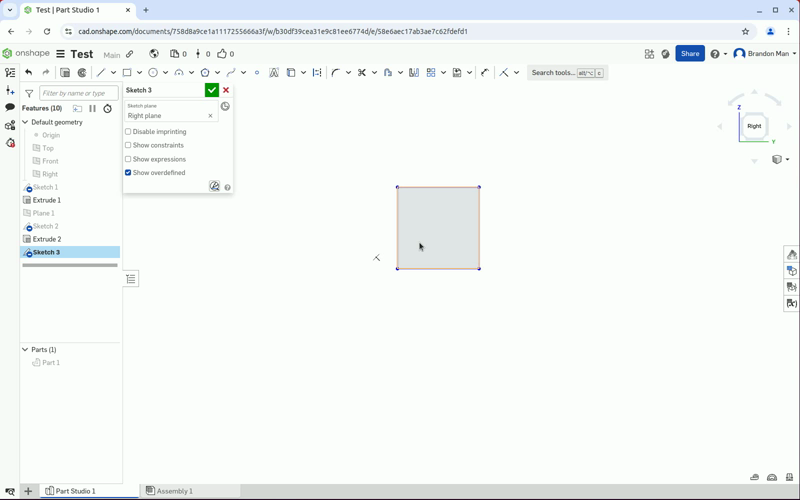
scroll(6)
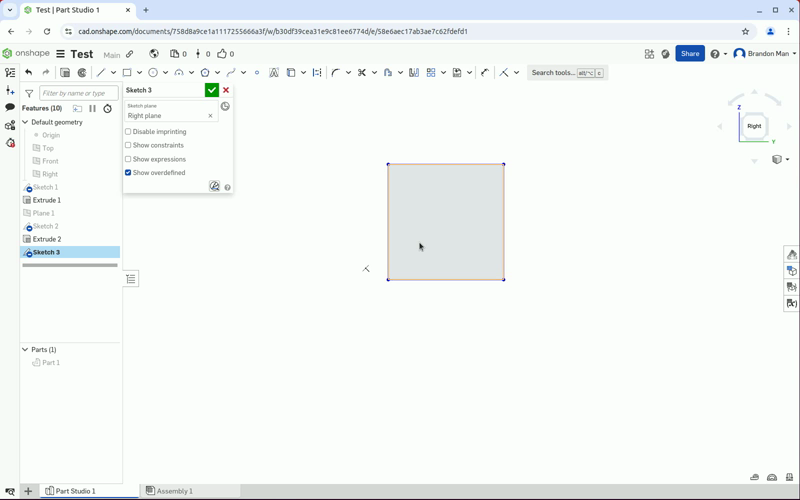
scroll(6)
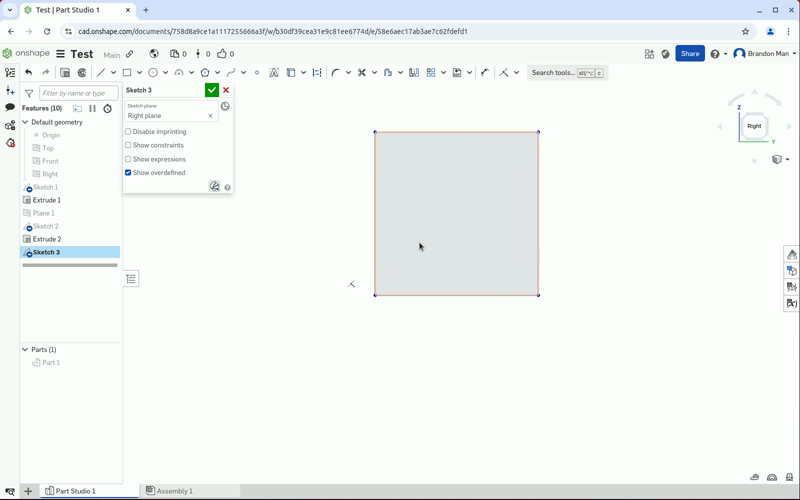
scroll(6)
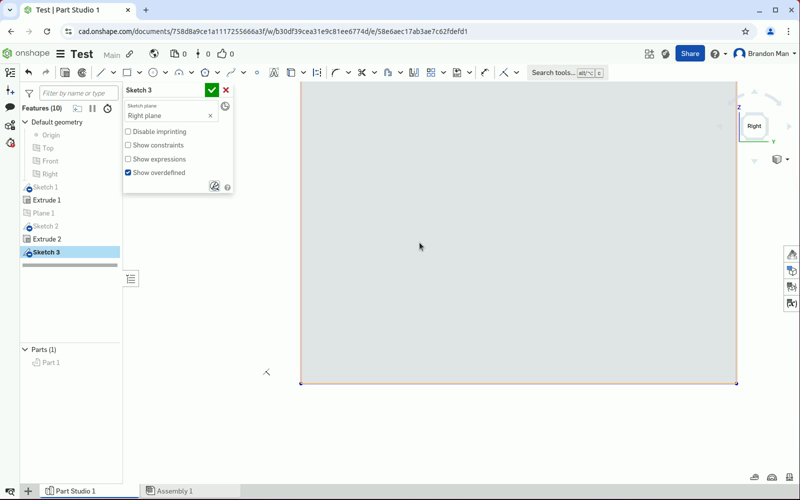
click(419, 242)
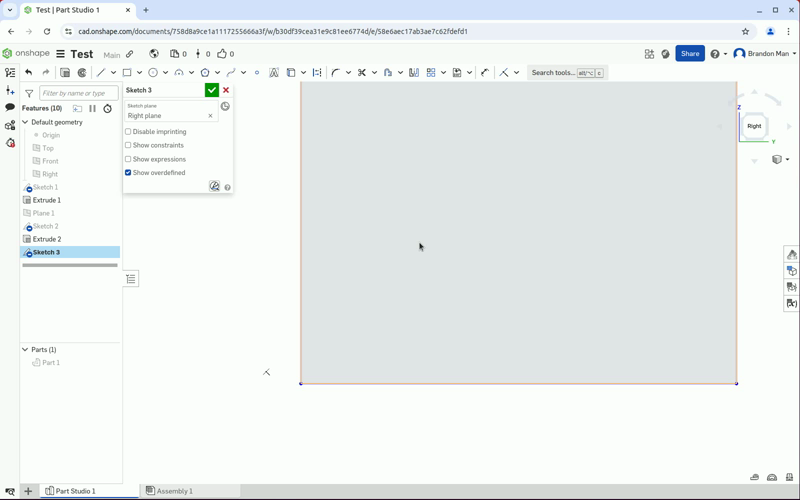
scroll(-6)
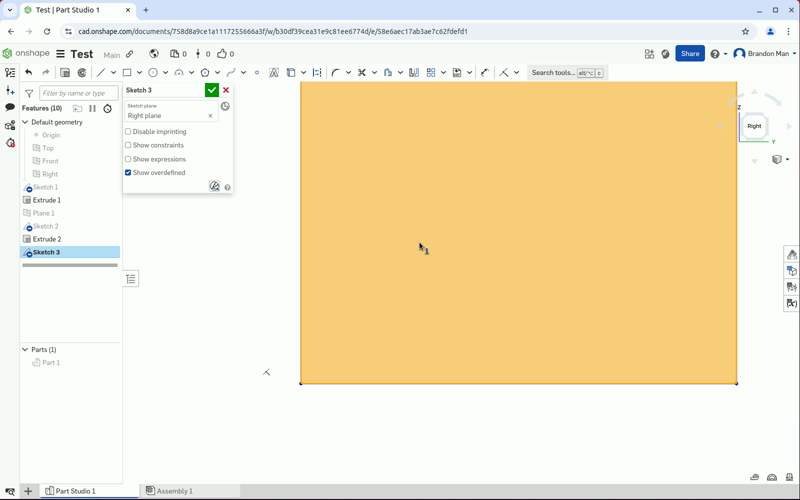
scroll(-6)
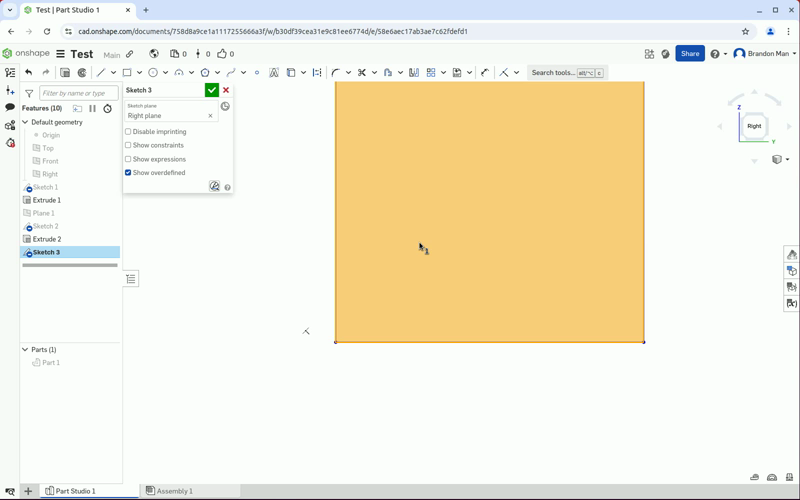
scroll(-6)
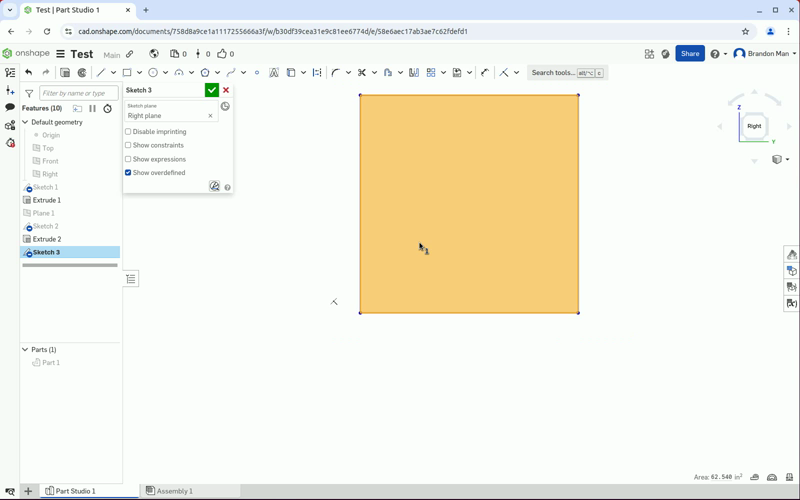
scroll(-6)
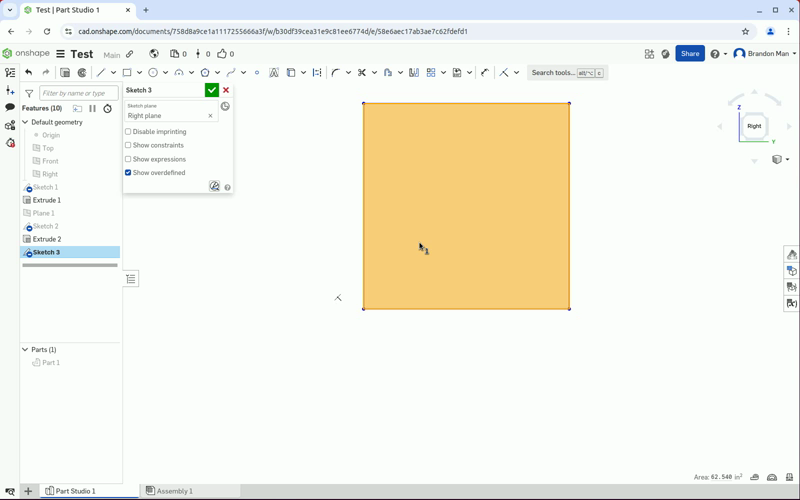
scroll(-6)
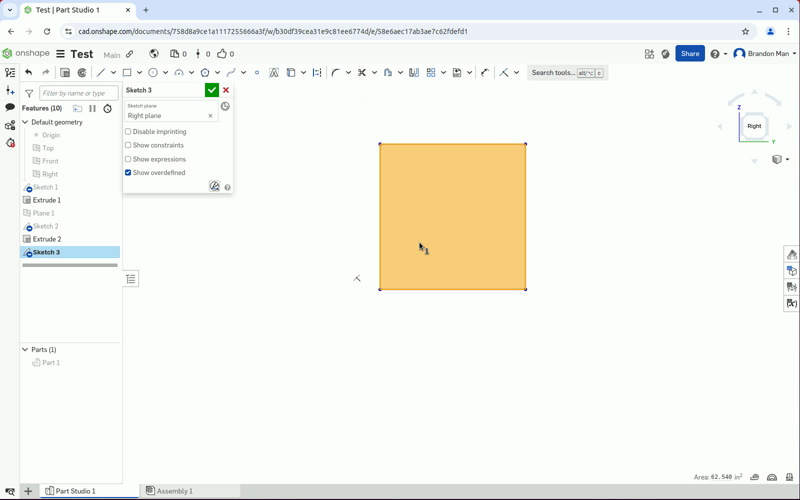
scroll(-6)
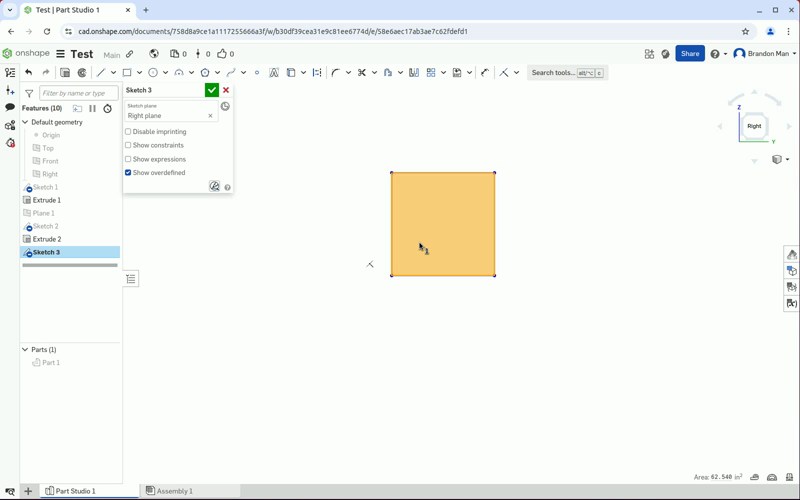
scroll(-6)
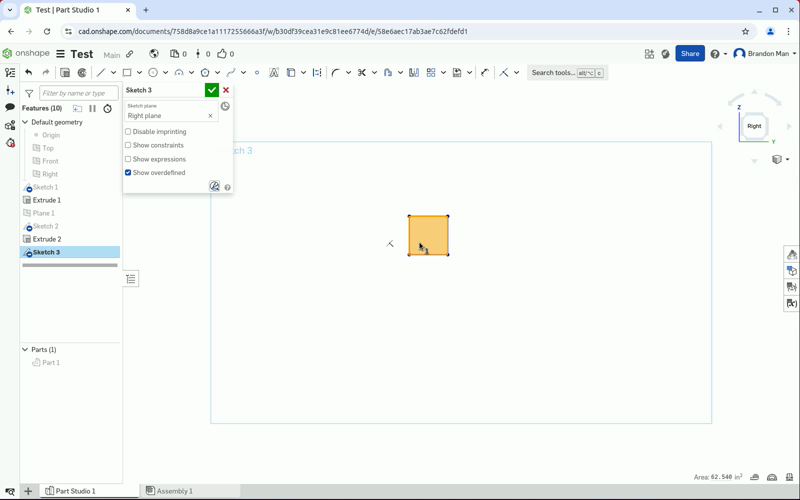
mouse_move(73, 352)
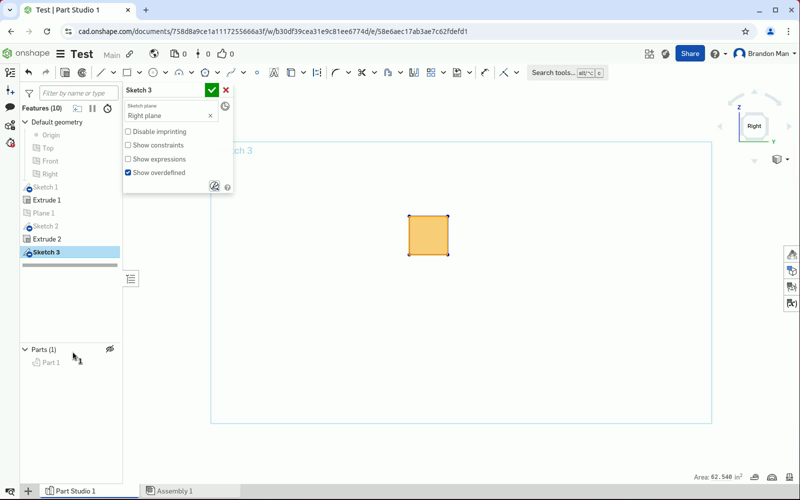
key(shift+y)
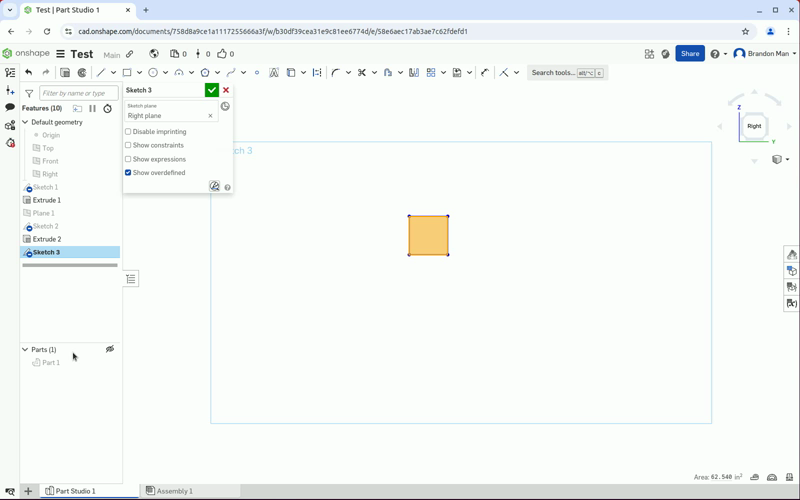
key(shift+e)
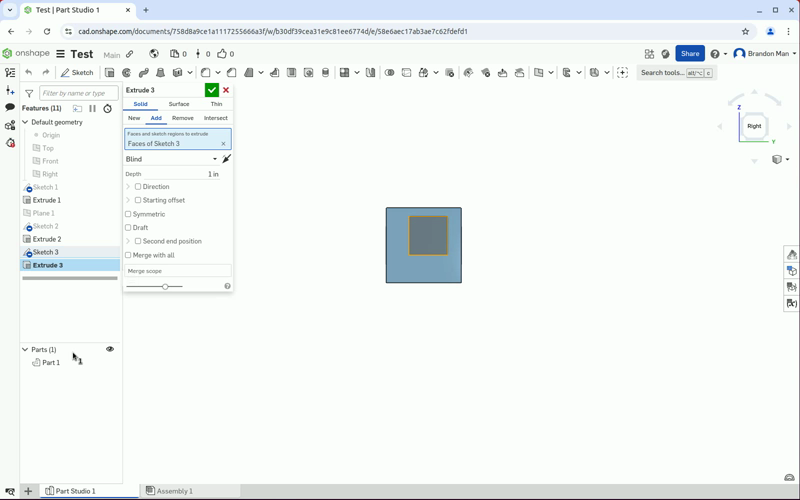
mouse_move(143, 106)
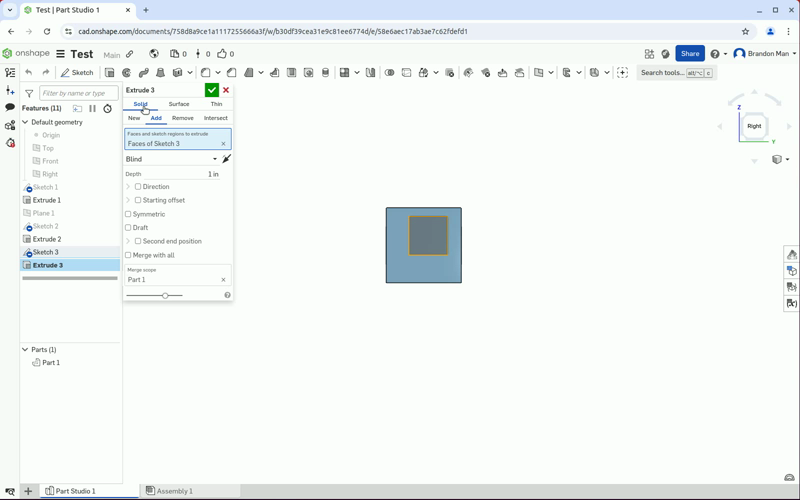
click(143, 106)
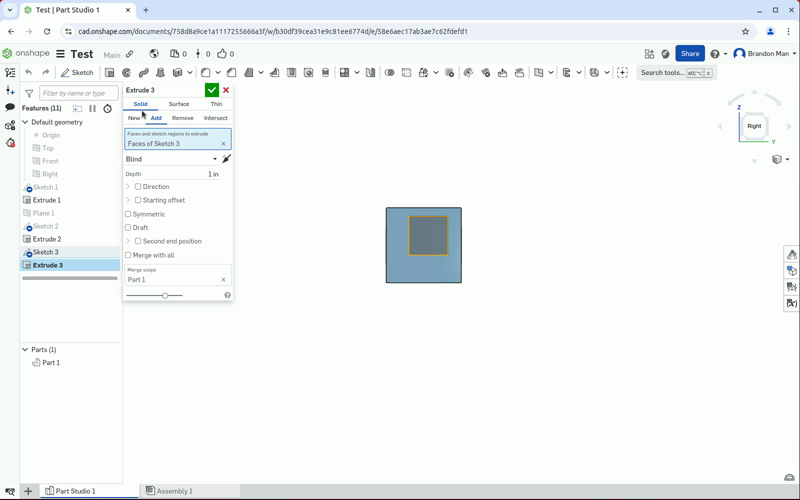
mouse_move(137, 120)
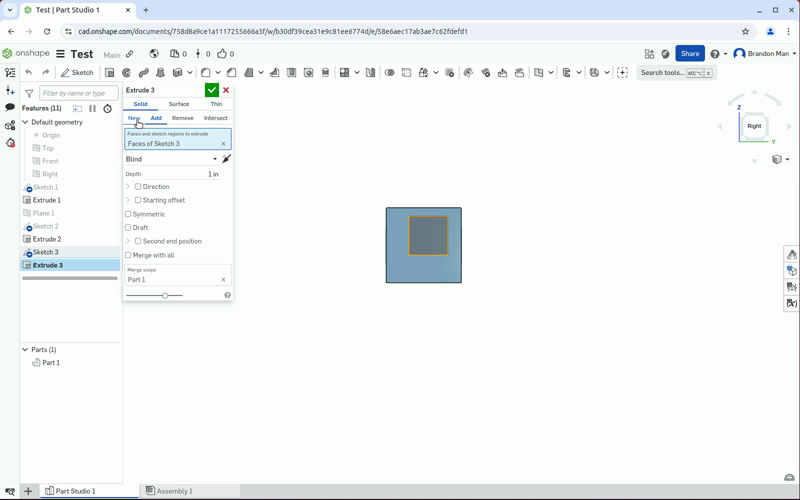
click(137, 120)
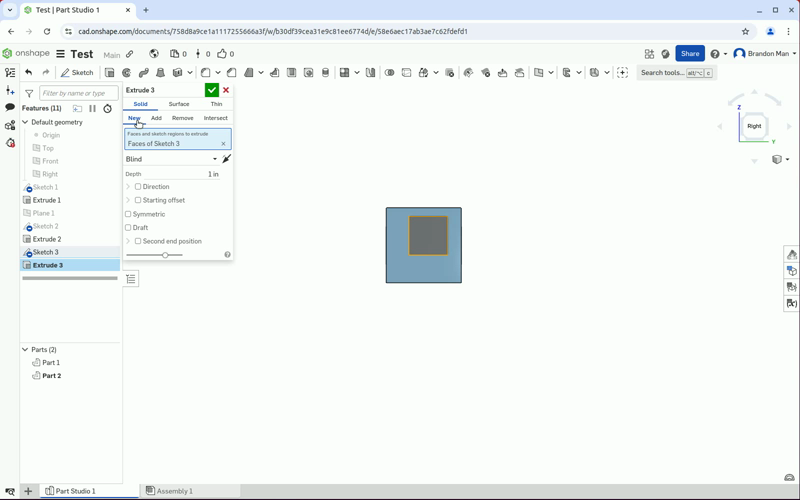
key(tab, 4)
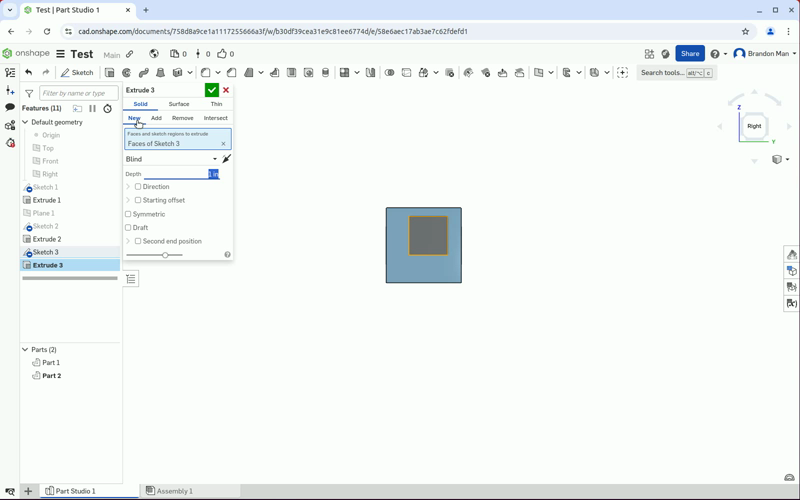
text(7.703)
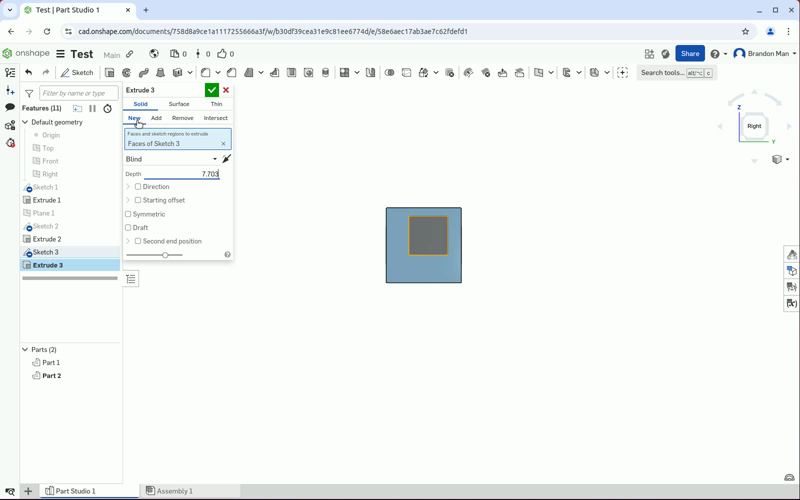
key(enter)
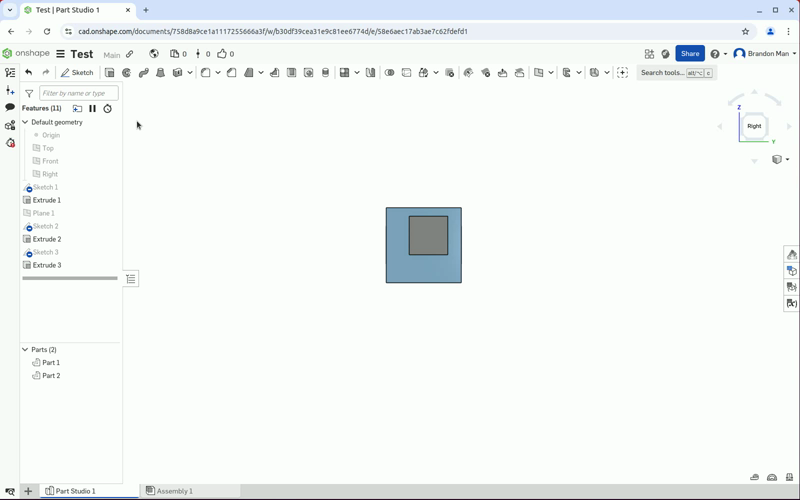
key(shift+h)
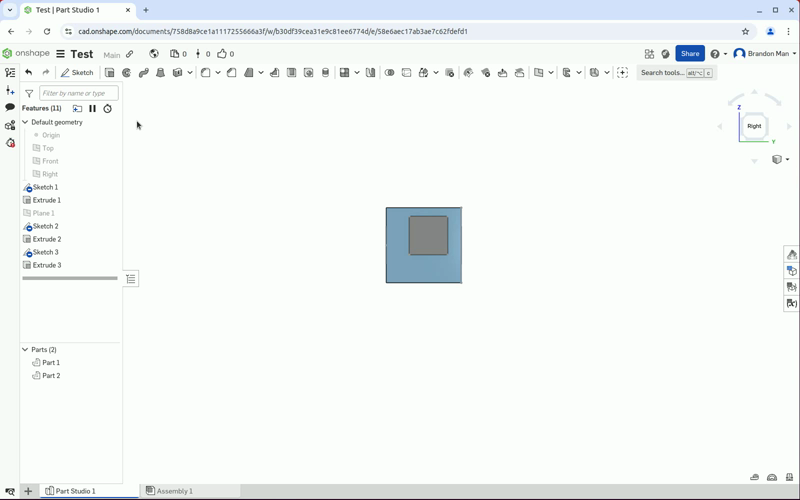
key(shift+h)
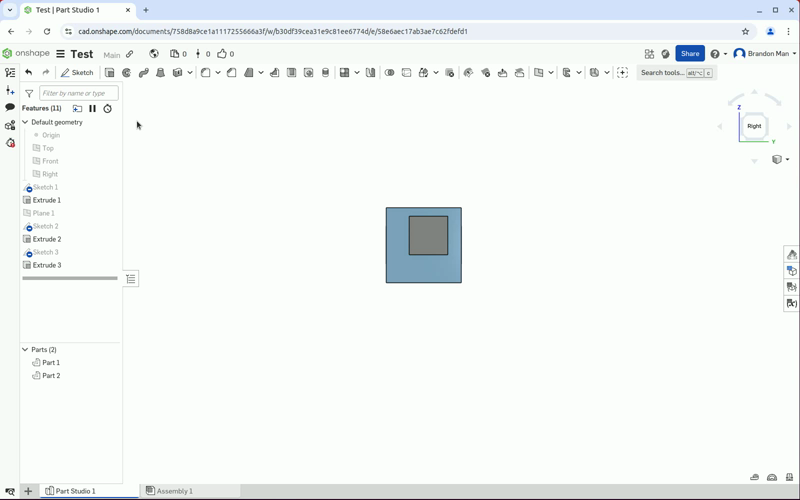
mouse_move(73, 189)
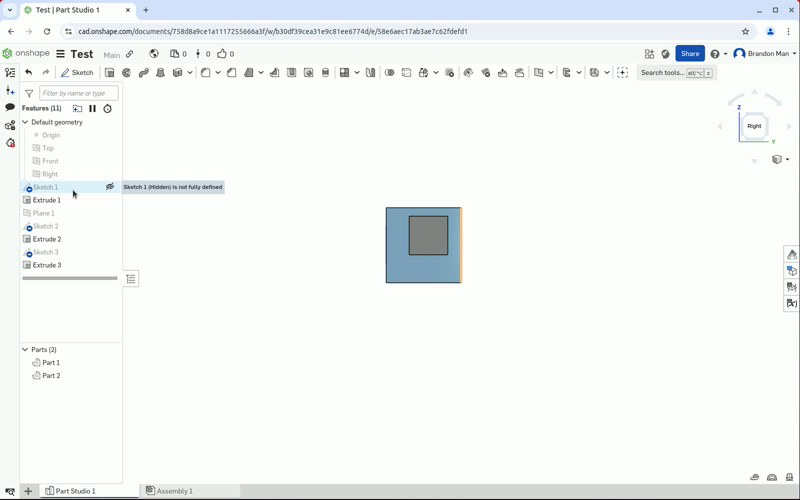
click(73, 189)
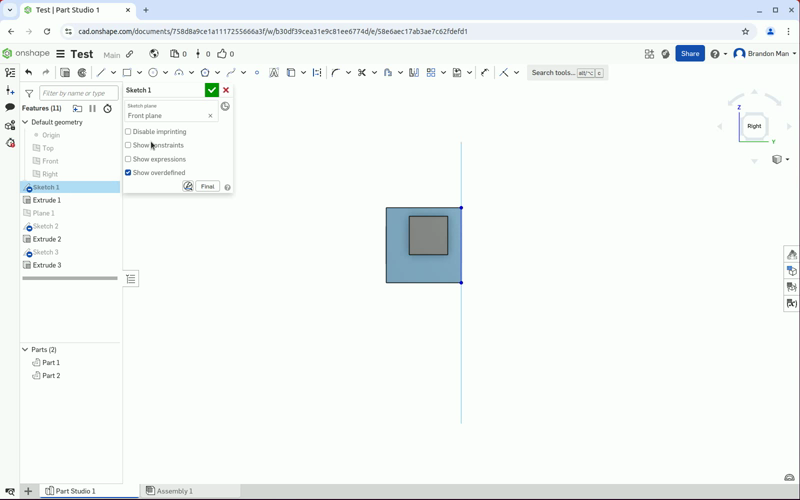
mouse_move(229, 92)
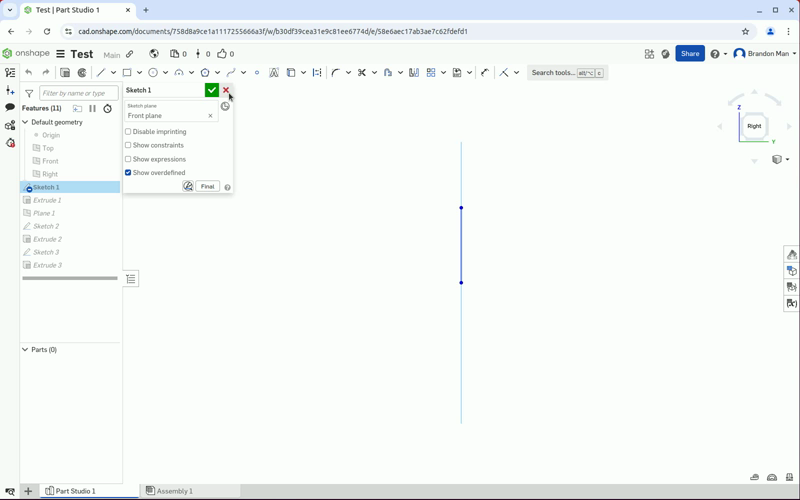
click(229, 92)
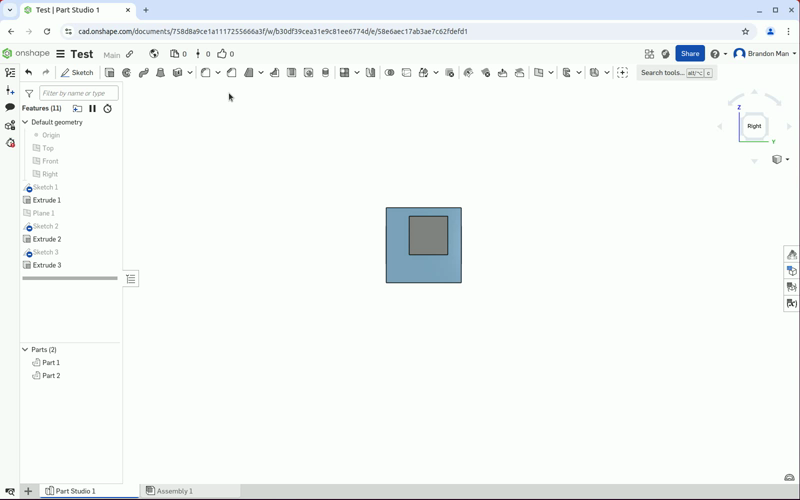
mouse_move(73, 352)
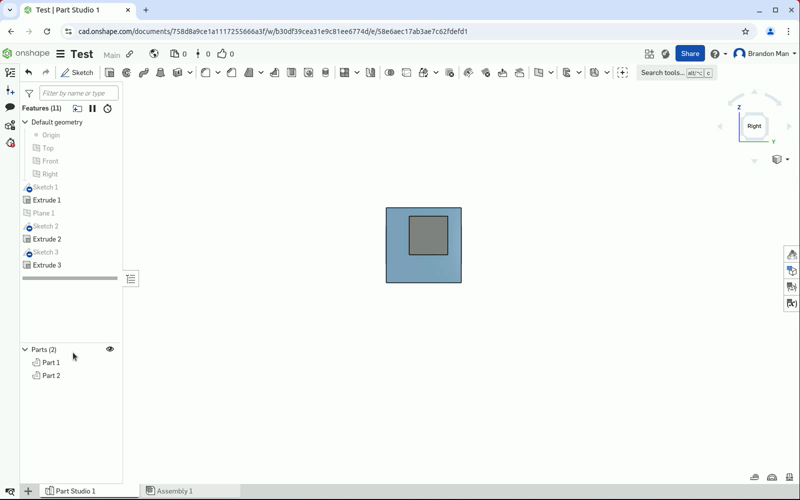
key(y)
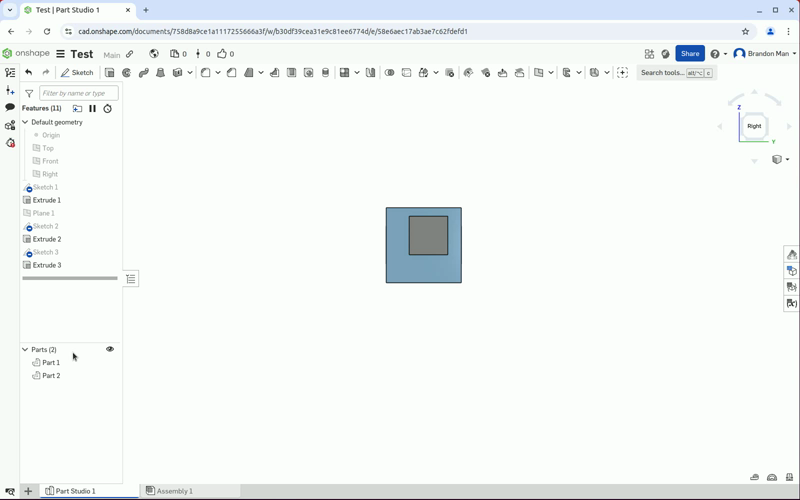
key(shift+p)
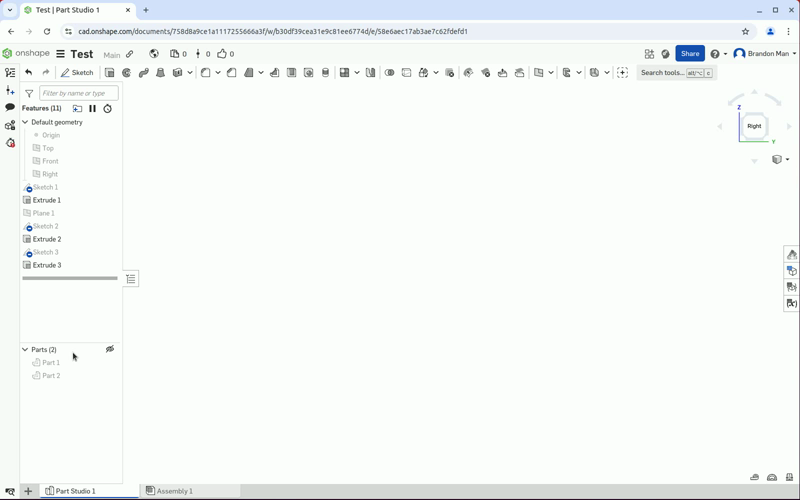
key(space)
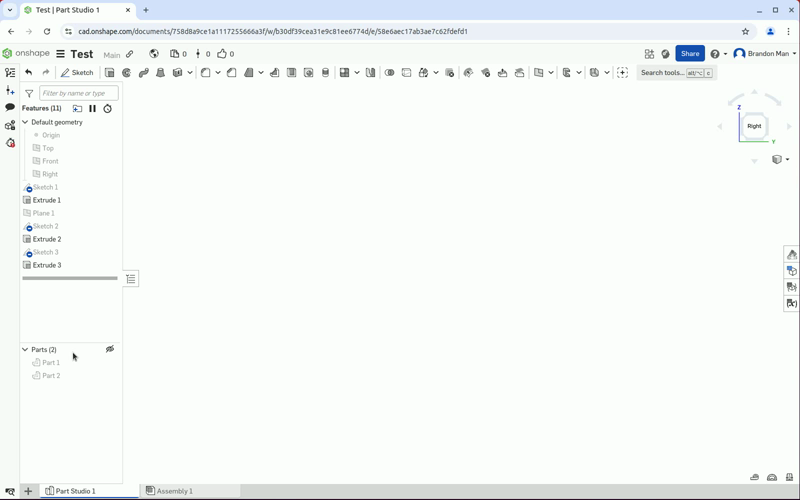
key_down(shift)
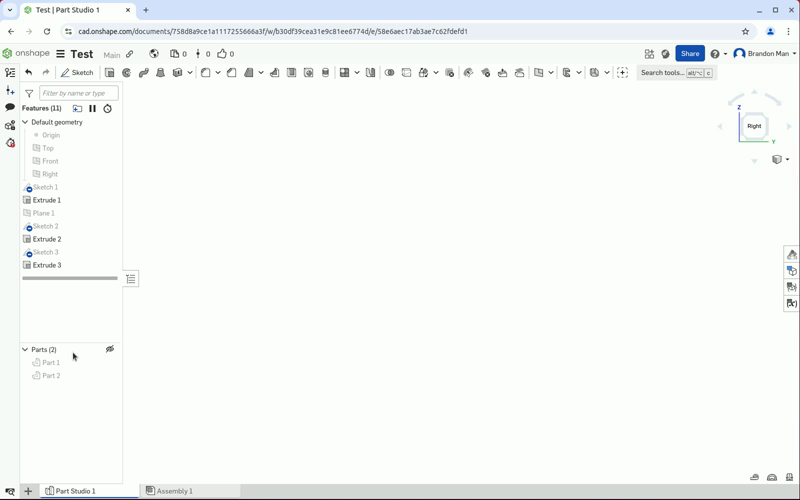
key(right)
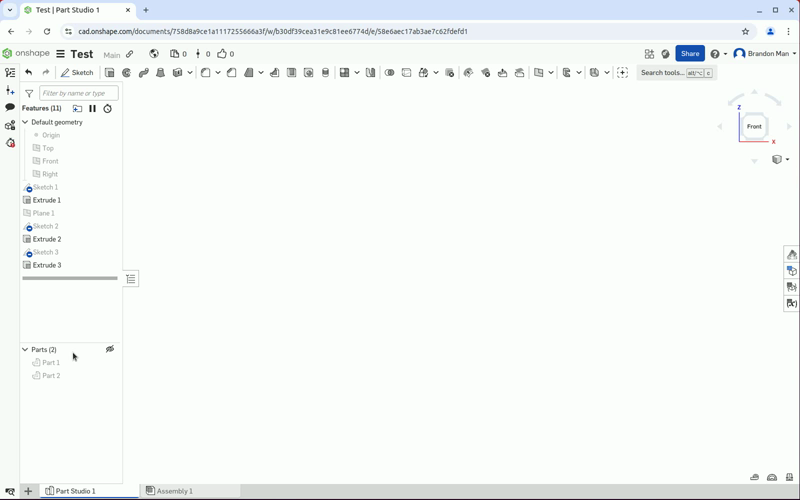
key_up(shift)
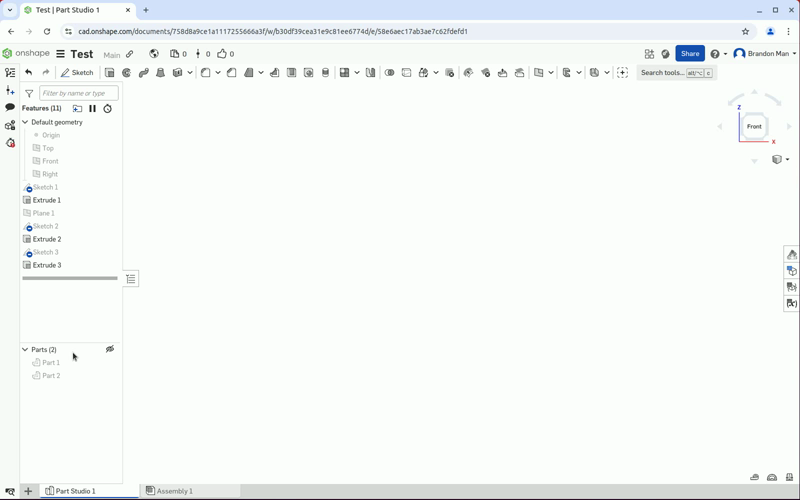
key(space)
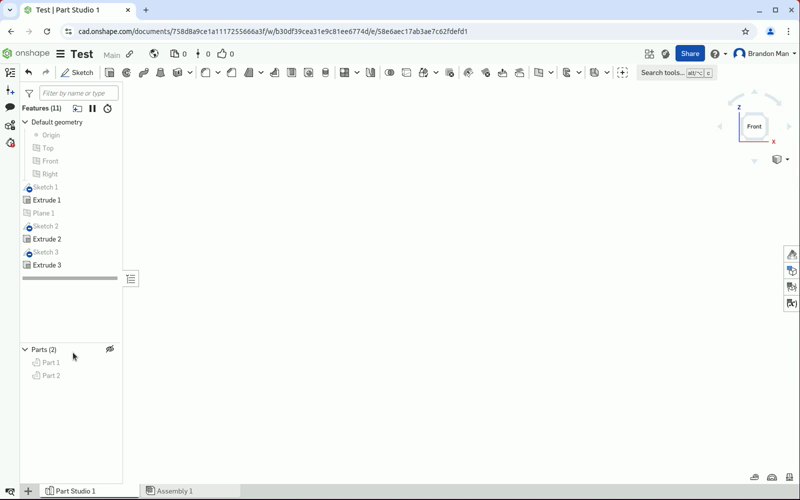
key_down(shift)
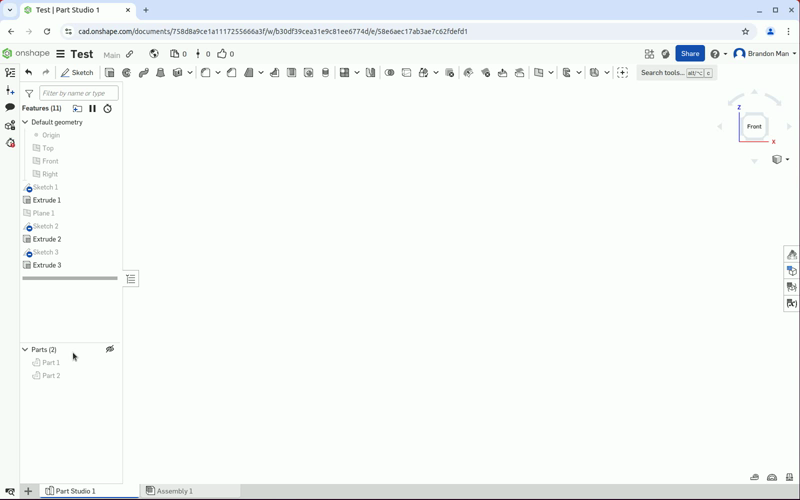
key(down)
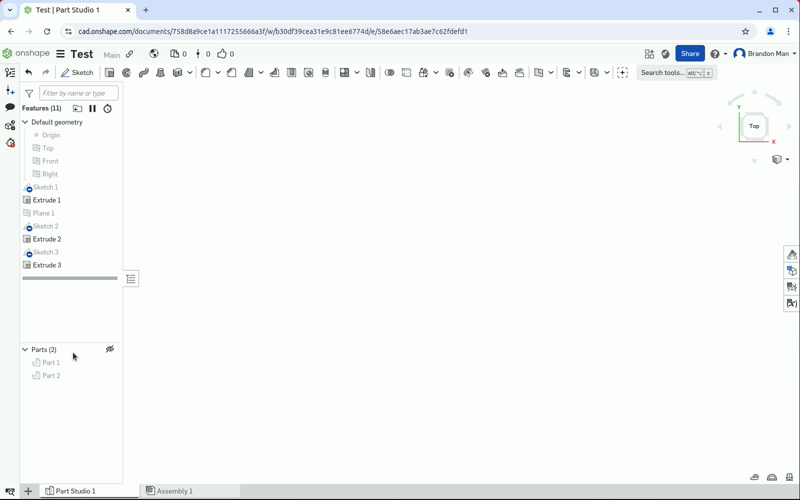
key_up(shift)
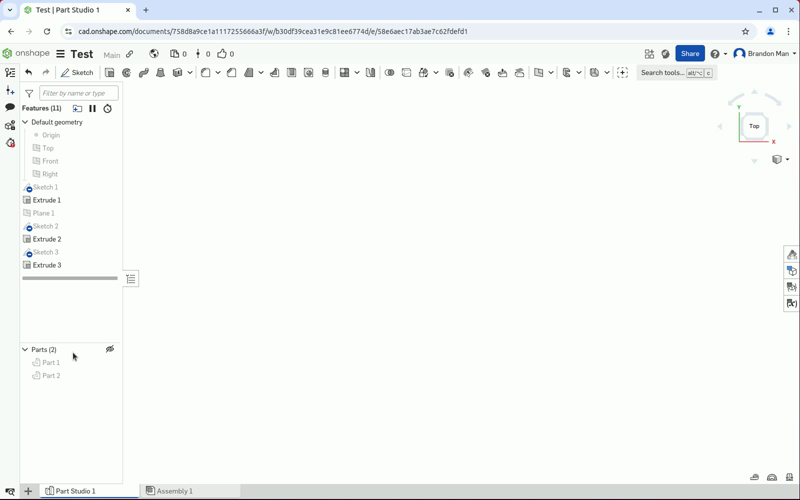
mouse_move(73, 352)
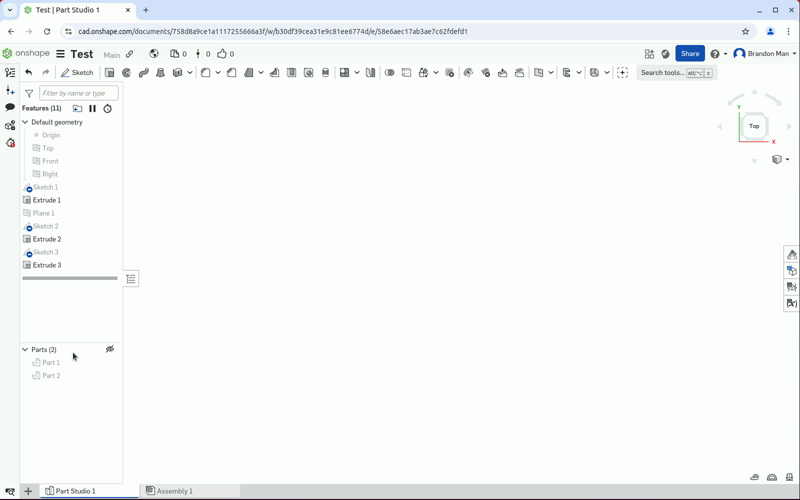
key(shift+y)
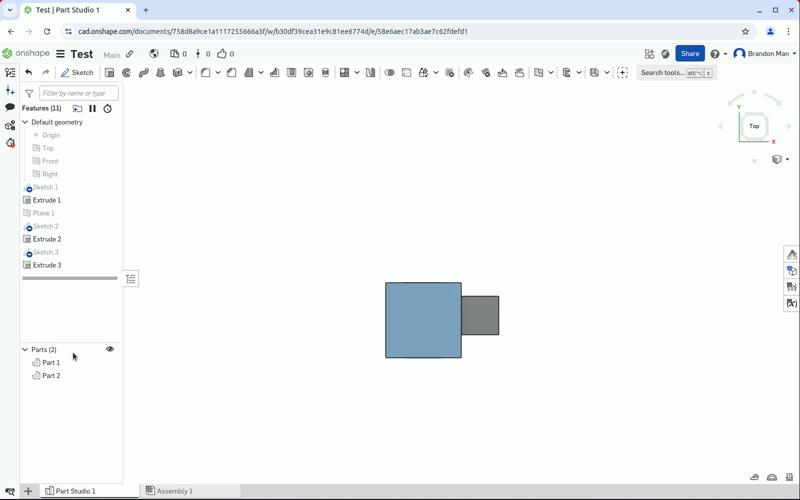
mouse_move(541, 75)
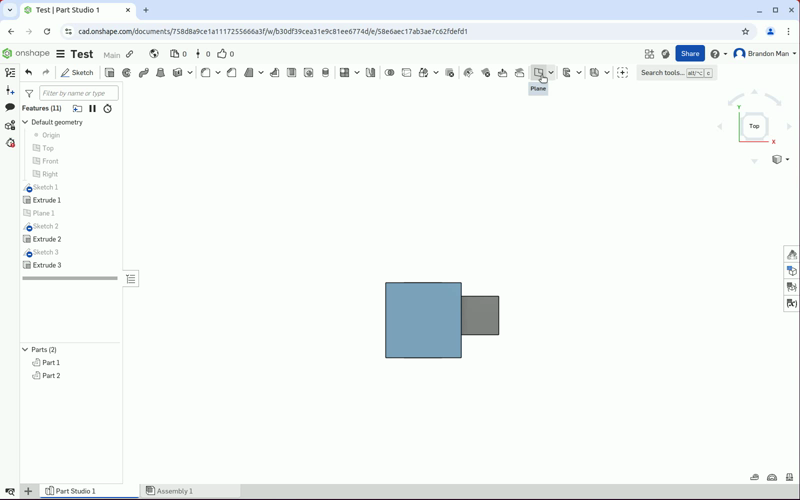
click(541, 75)
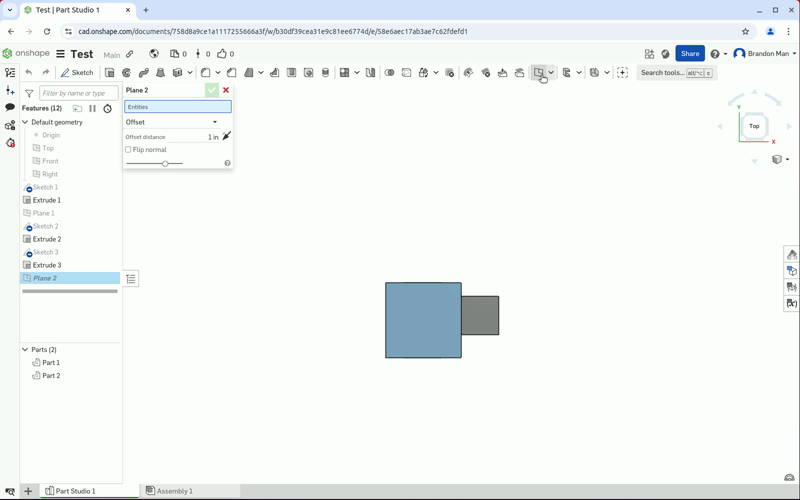
mouse_move(73, 150)
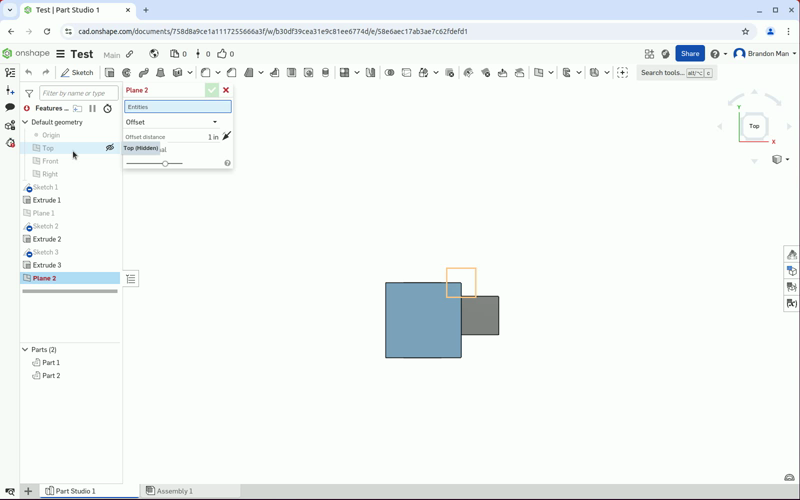
click(73, 150)
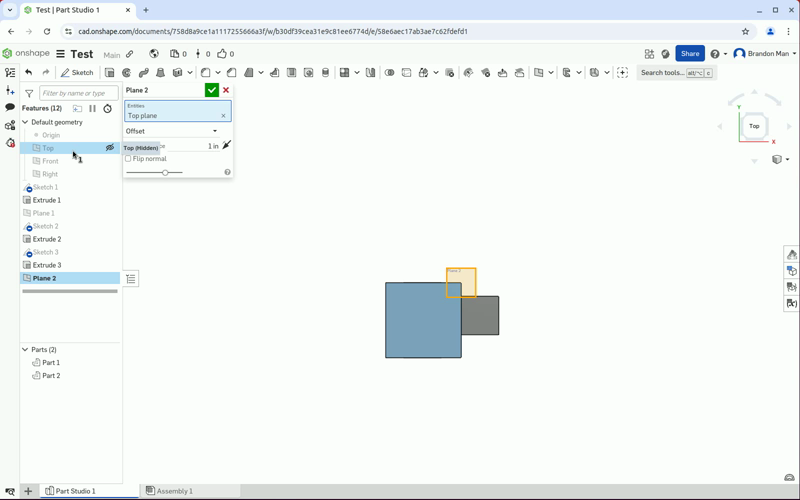
key(tab, 2)
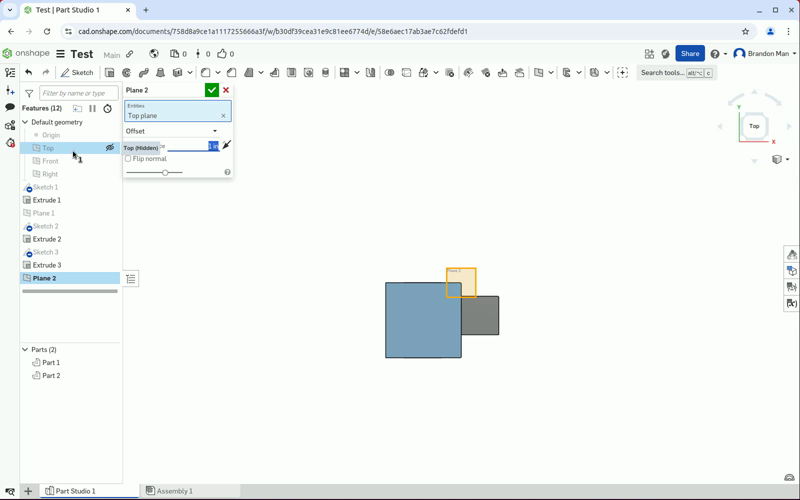
text(15.405)
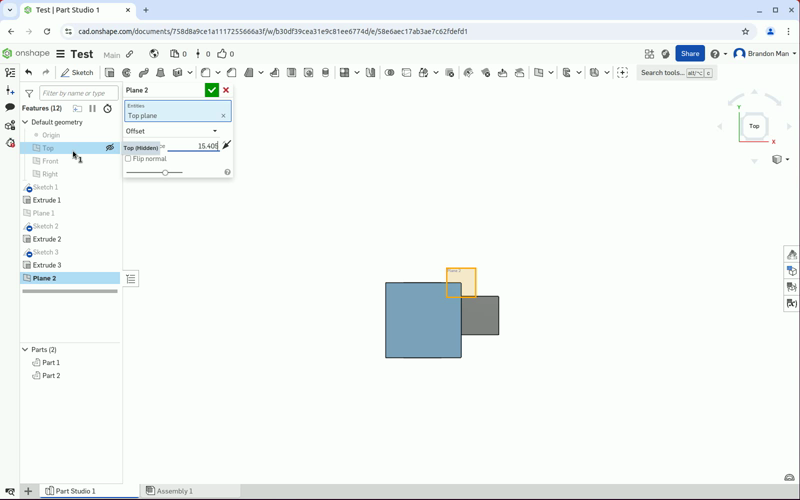
key(enter, 2)
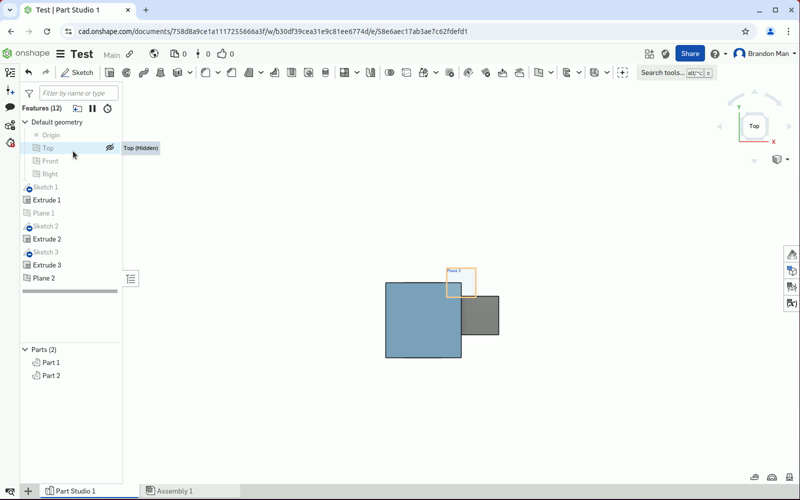
key(shift+s)
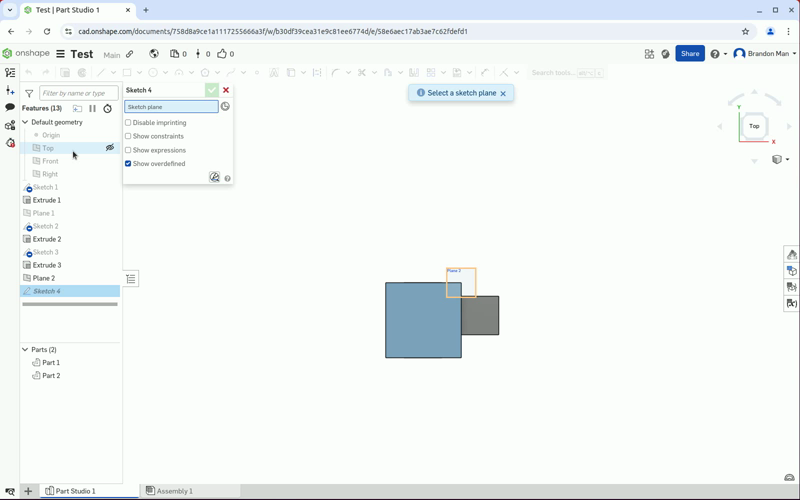
mouse_move(73, 280)
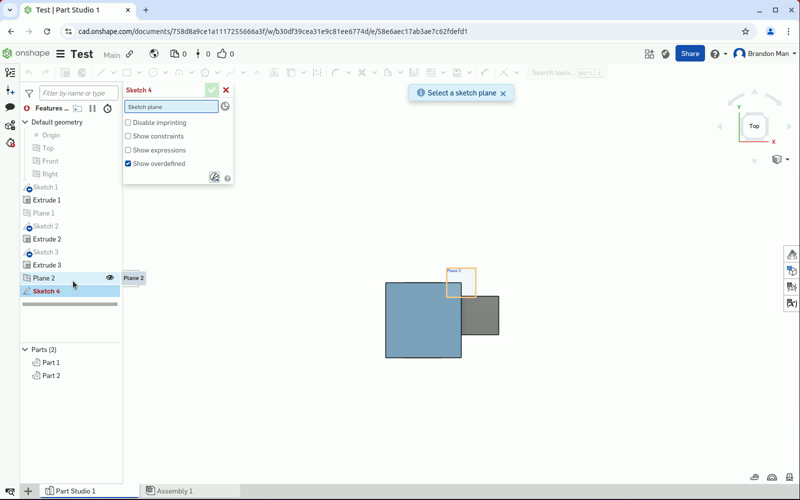
click(73, 280)
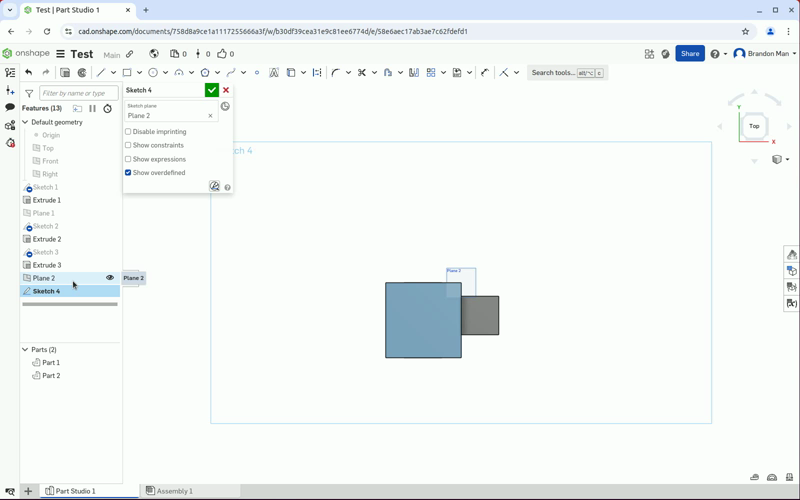
mouse_move(73, 352)
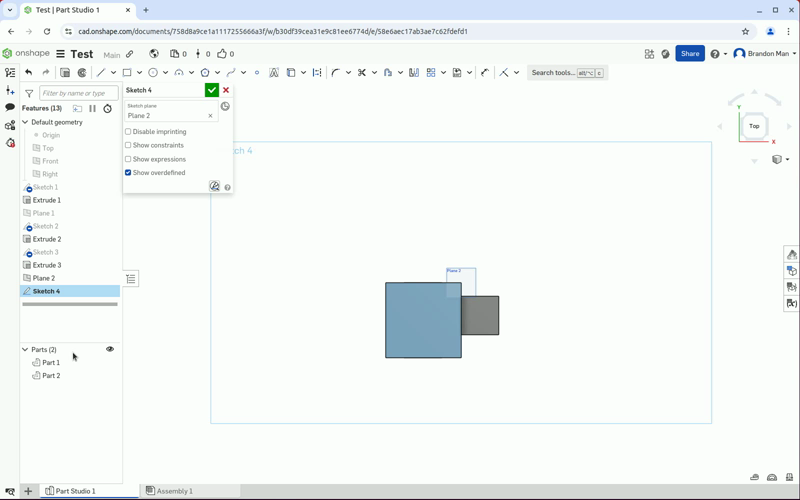
key(y)
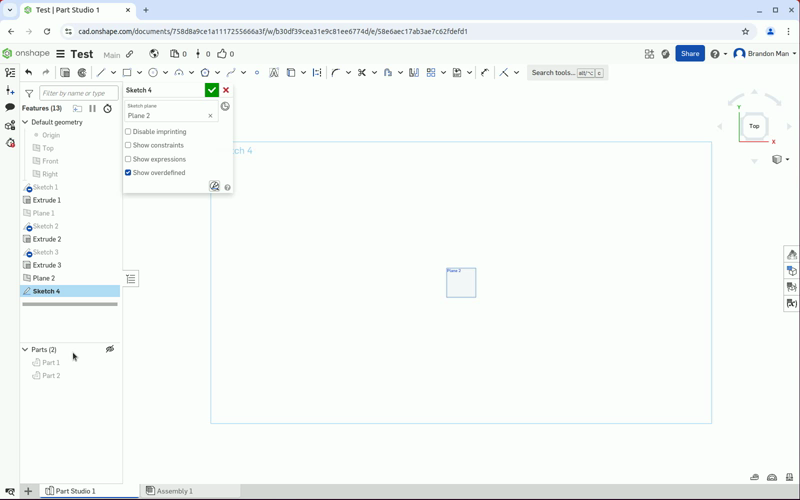
key(c)
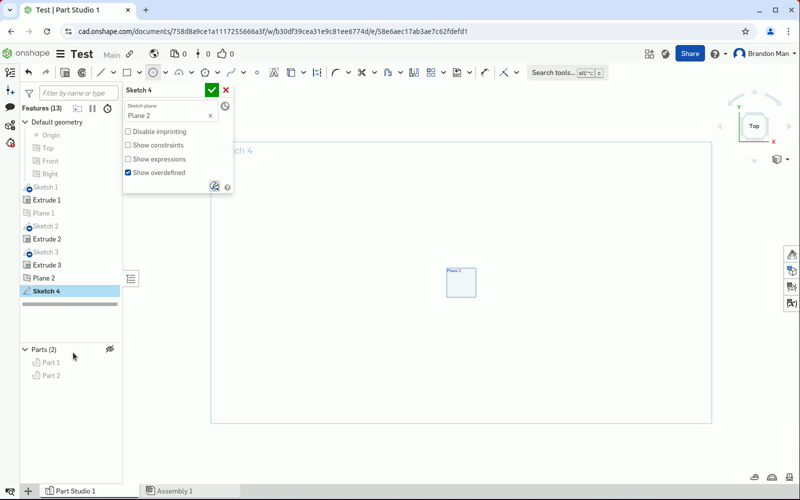
key_down(shift)
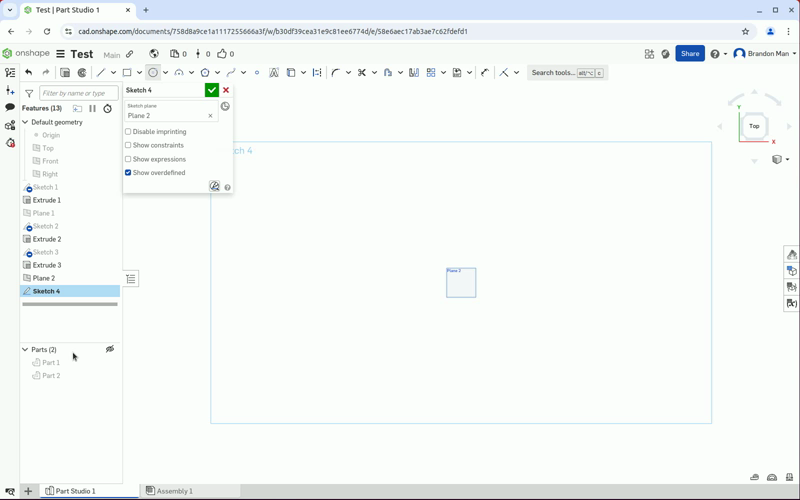
mouse_move(421, 316)
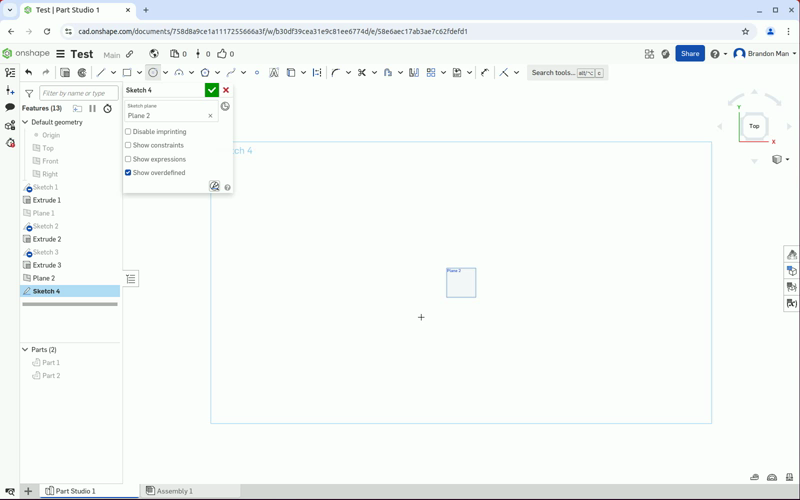
click(421, 316)
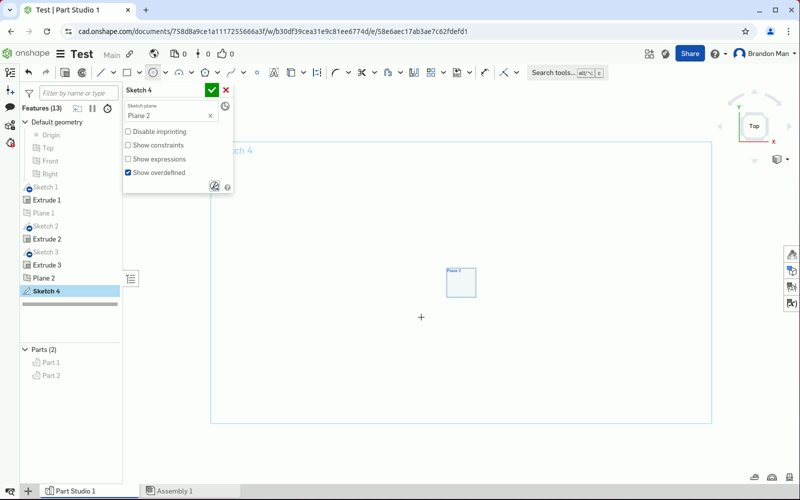
key_up(shift)
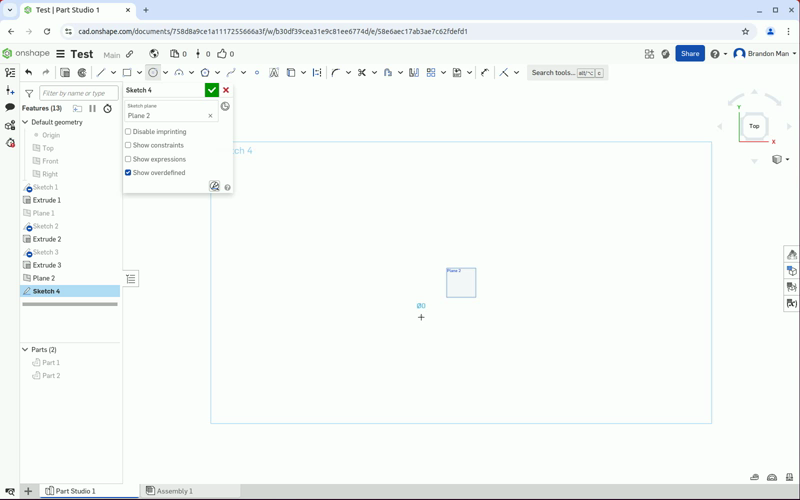
mouse_move(440, 316)
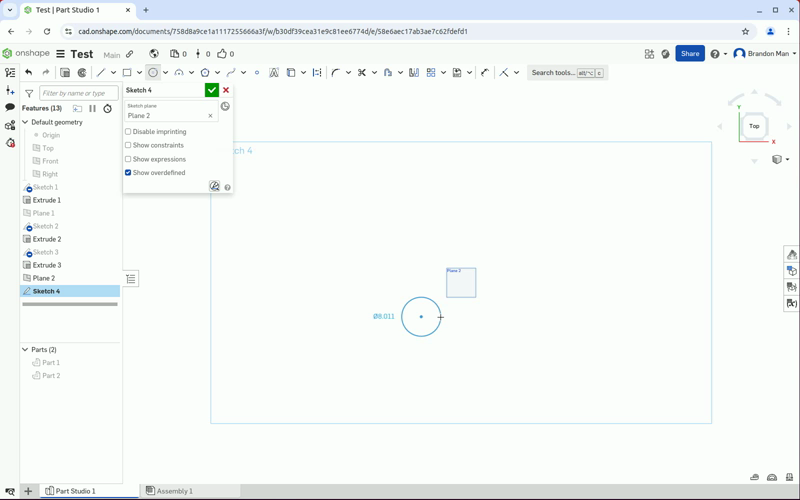
click(440, 316)
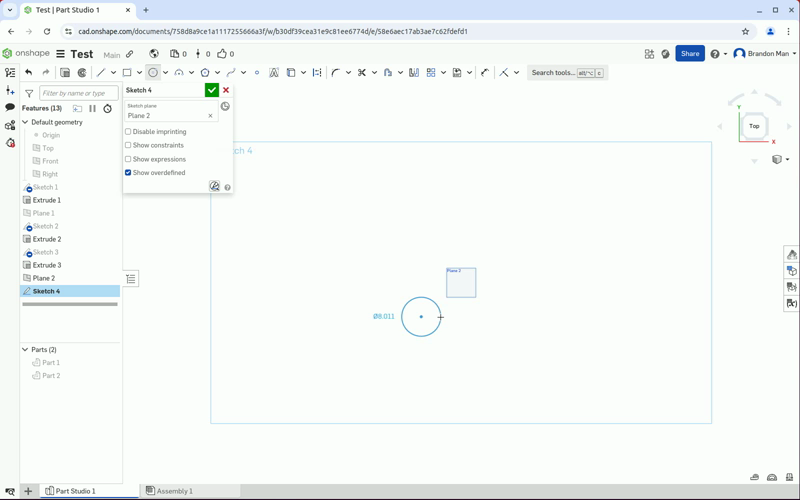
key(esc)
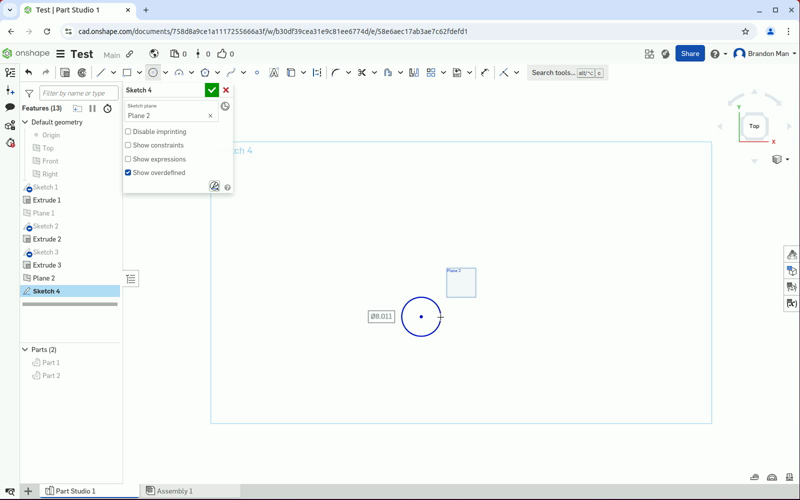
mouse_move(427, 309)
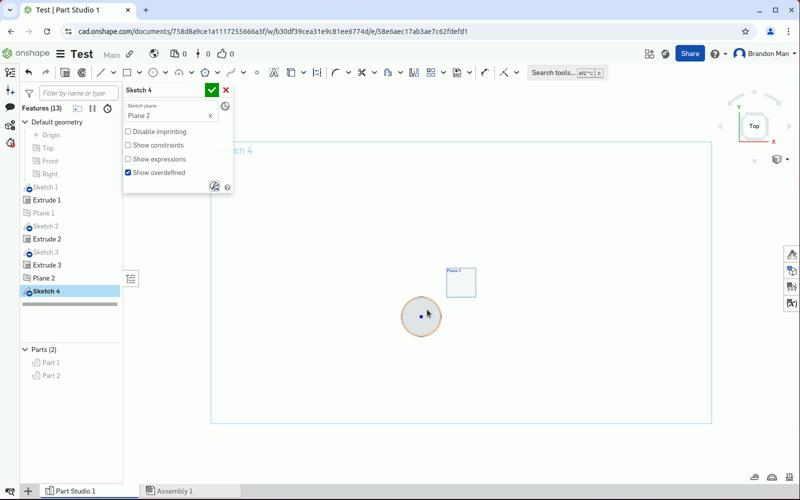
scroll(6)
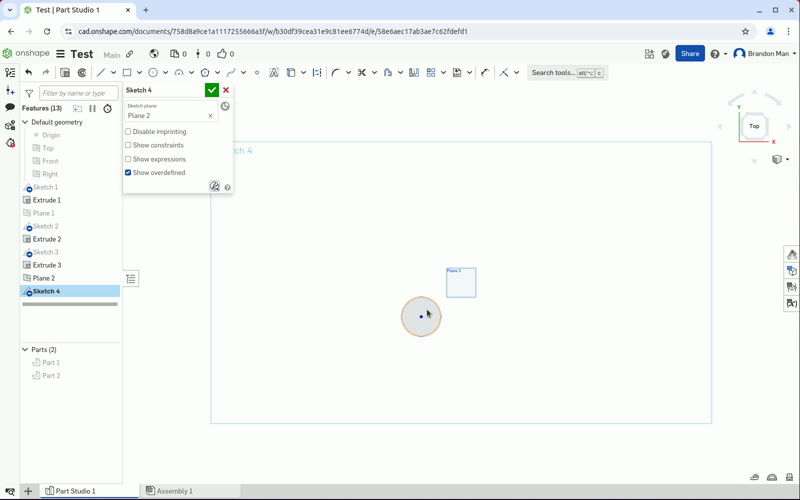
scroll(6)
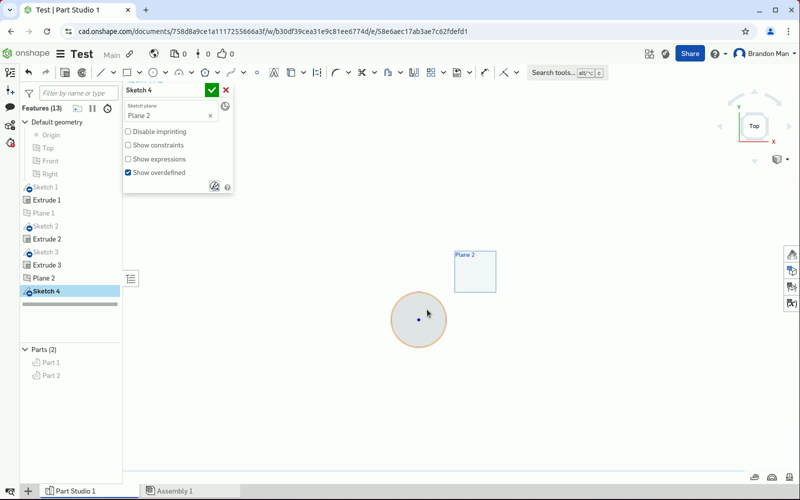
scroll(6)
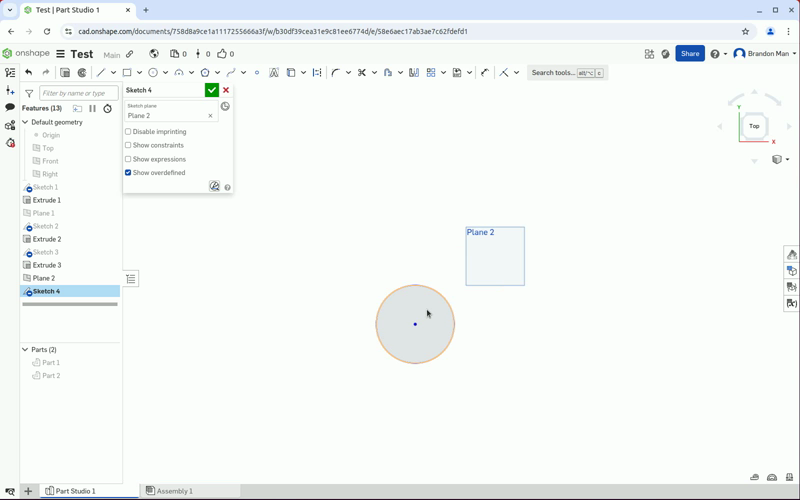
scroll(6)
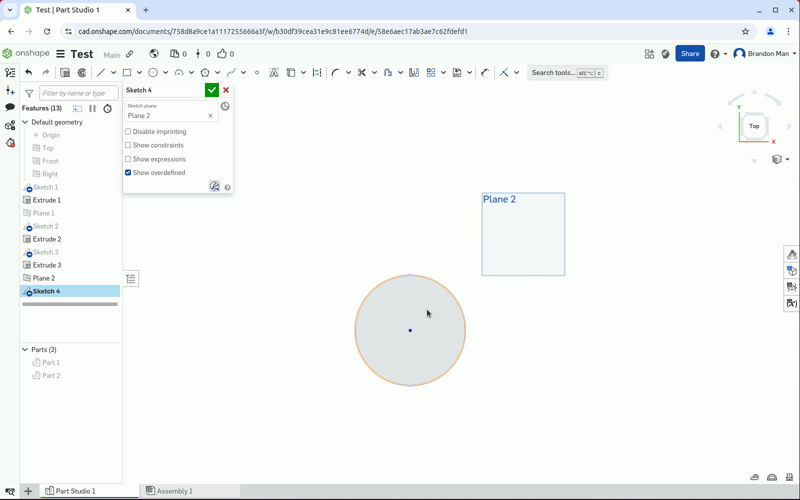
scroll(6)
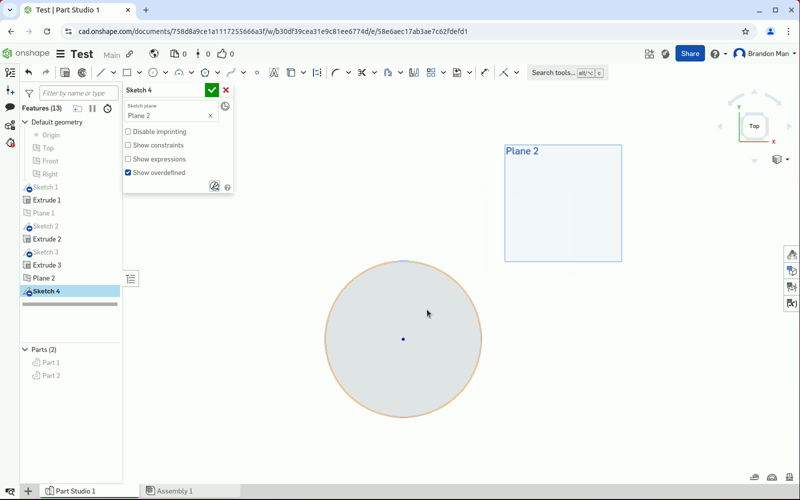
scroll(6)
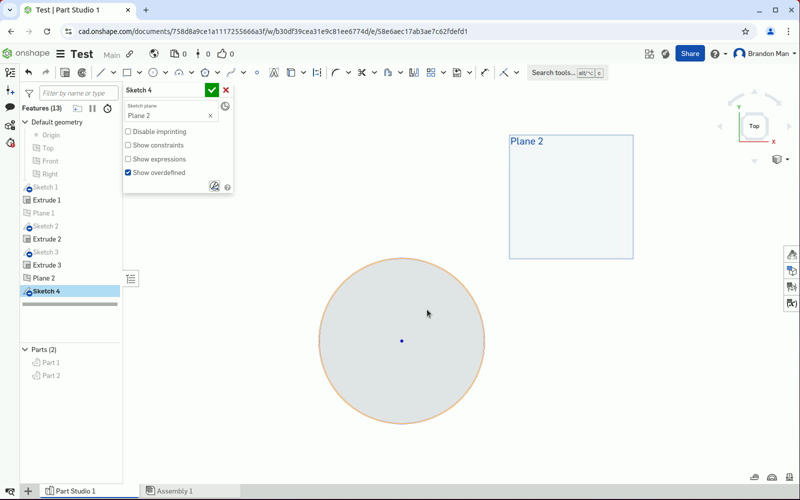
scroll(6)
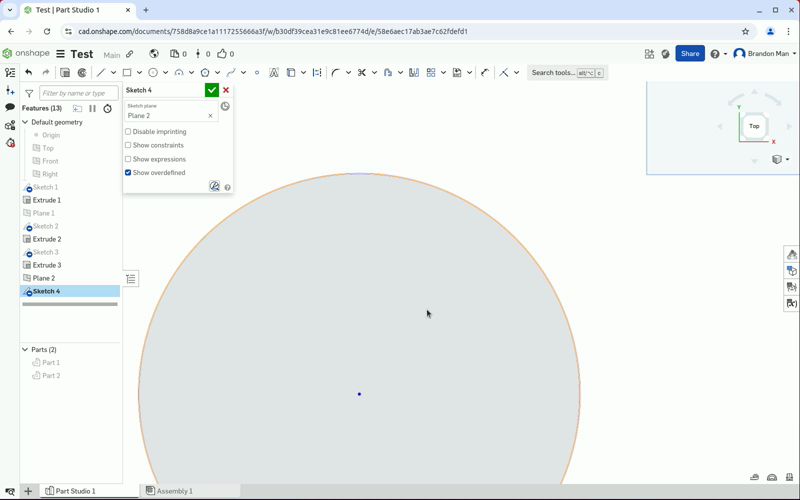
click(427, 309)
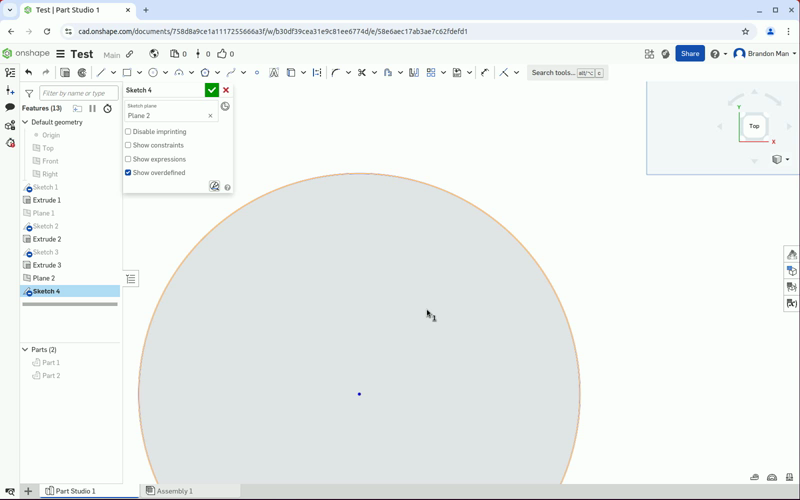
scroll(-6)
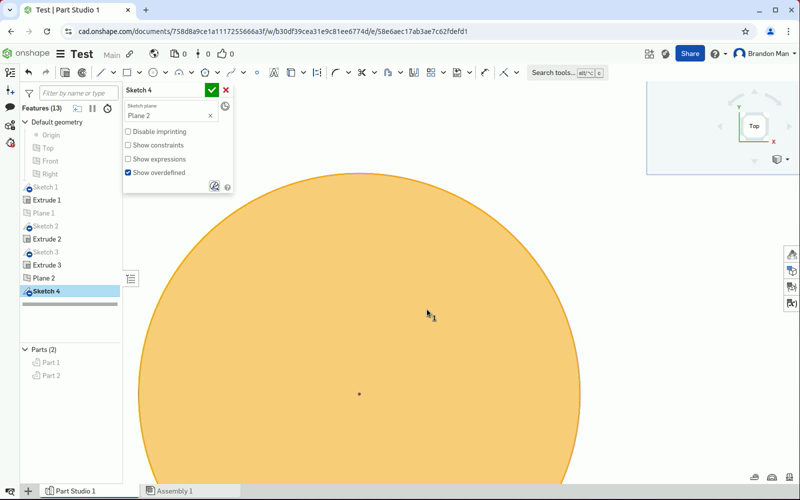
scroll(-6)
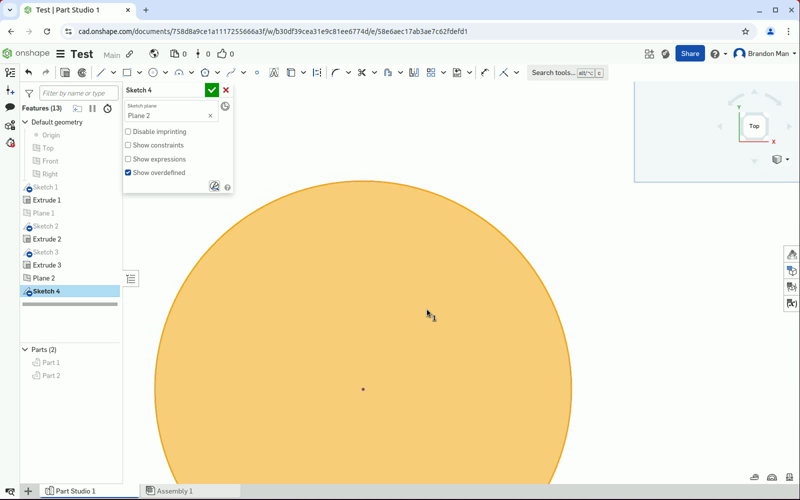
scroll(-6)
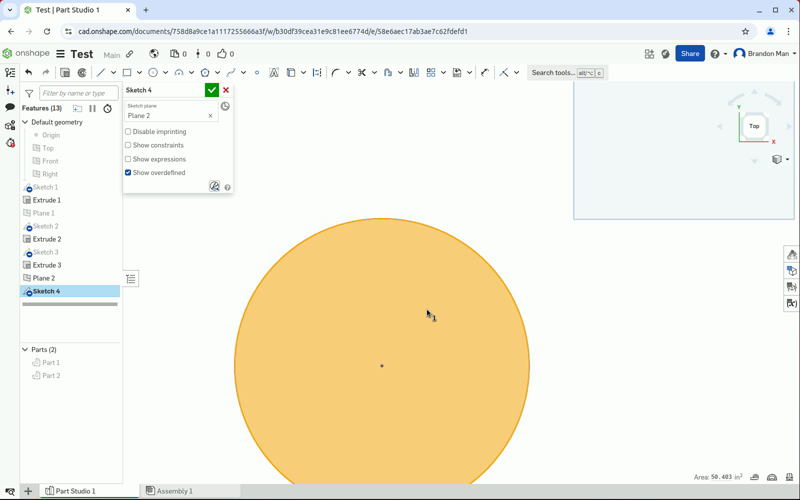
scroll(-6)
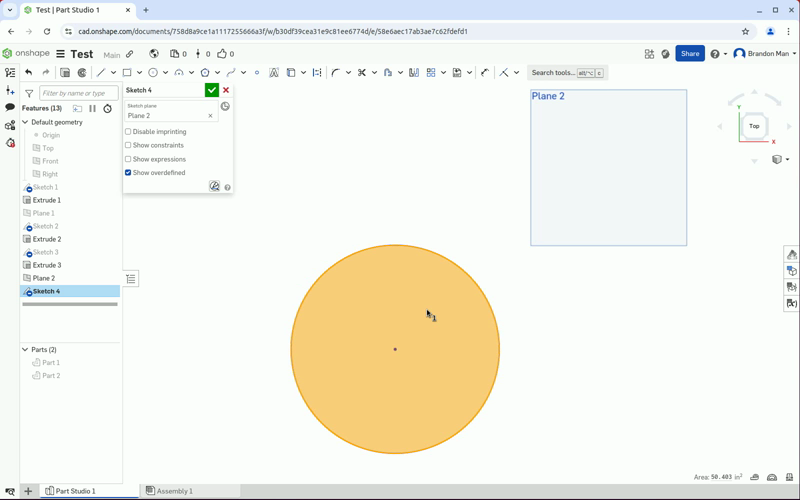
scroll(-6)
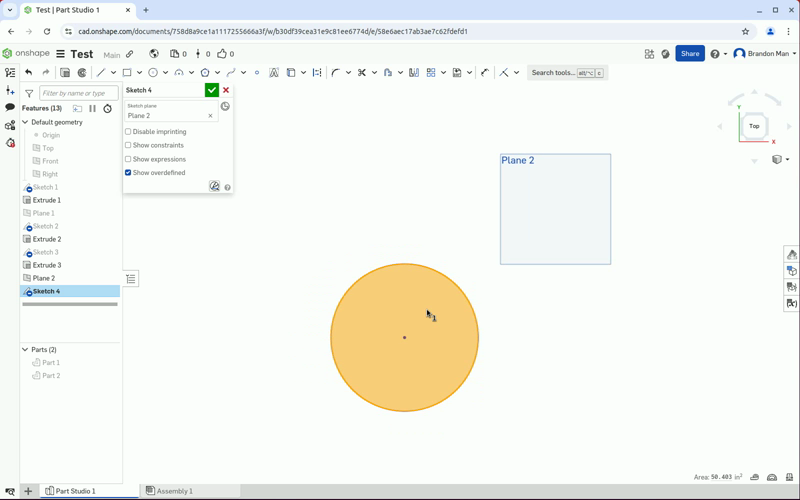
scroll(-6)
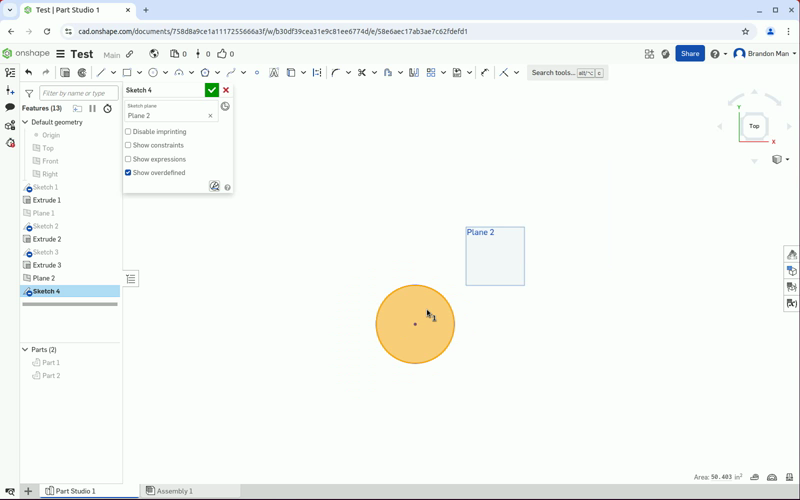
scroll(-6)
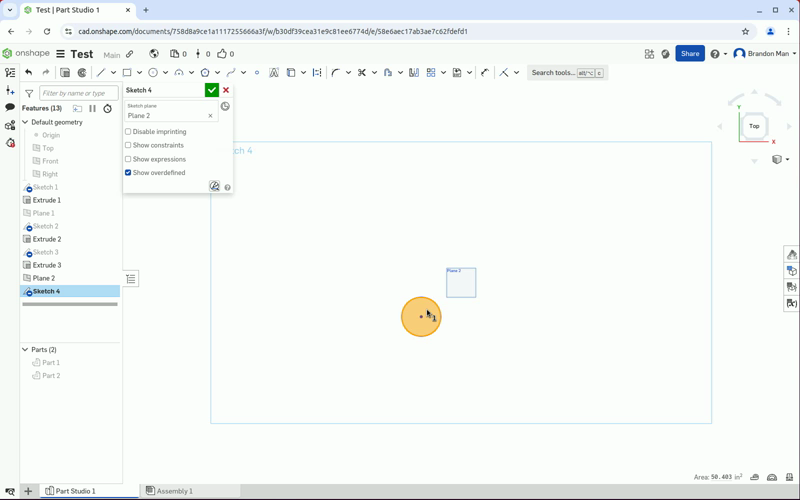
mouse_move(73, 352)
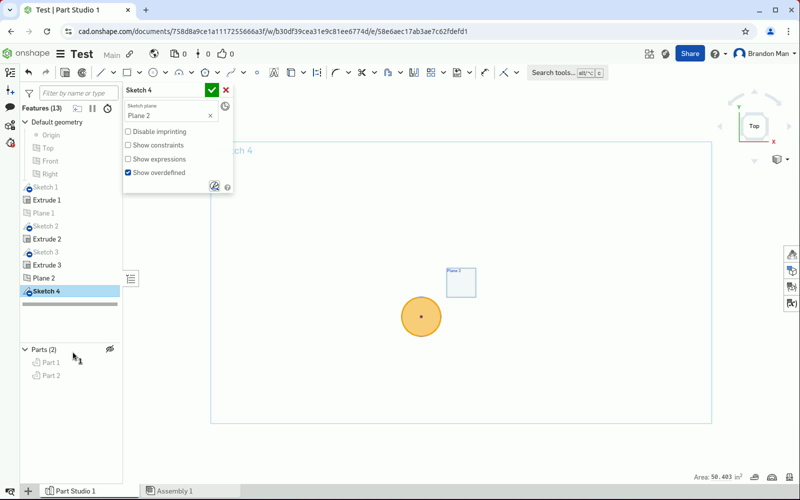
key(shift+y)
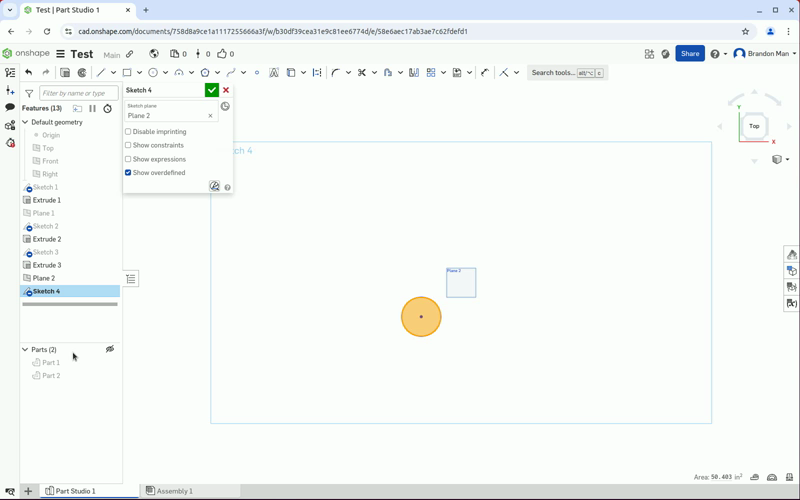
key(shift+e)
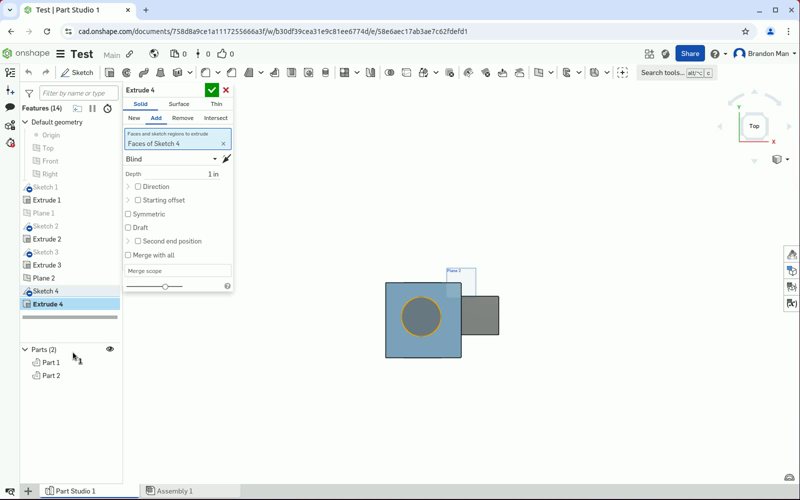
mouse_move(143, 106)
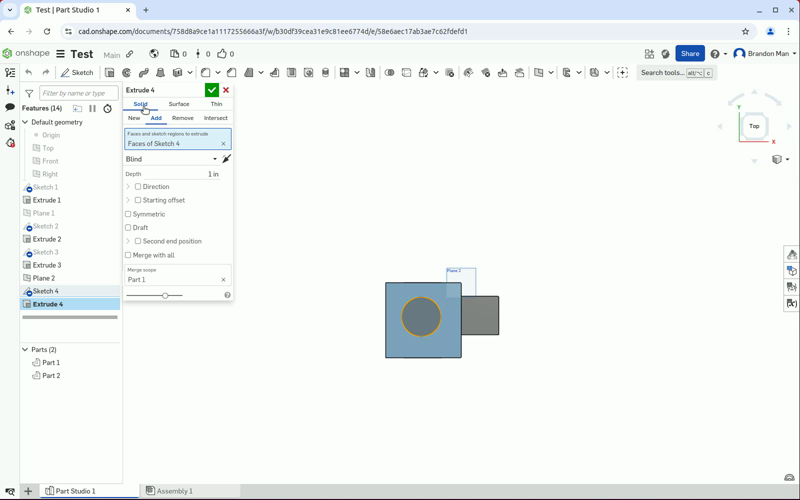
click(143, 106)
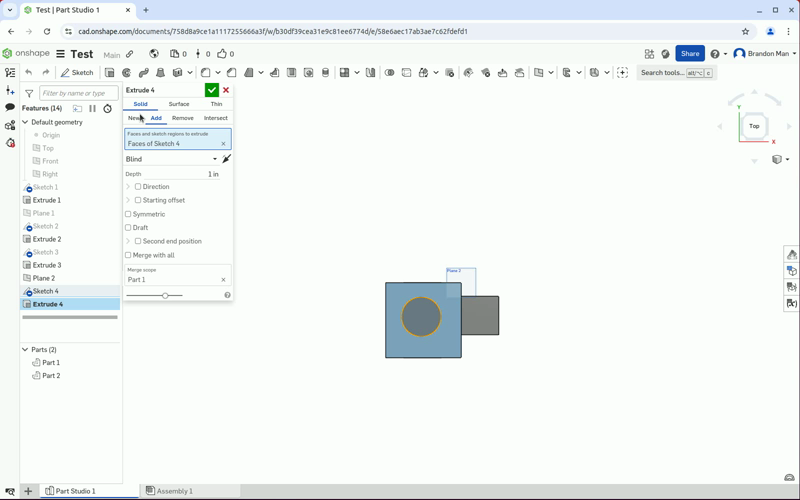
mouse_move(137, 120)
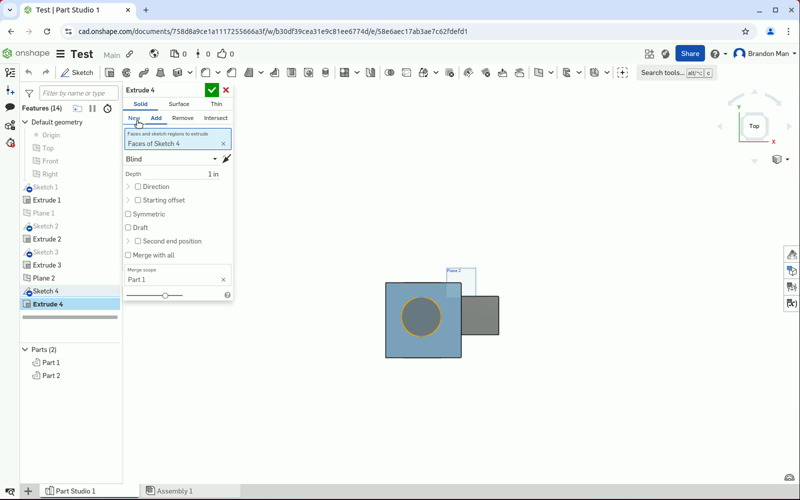
click(137, 120)
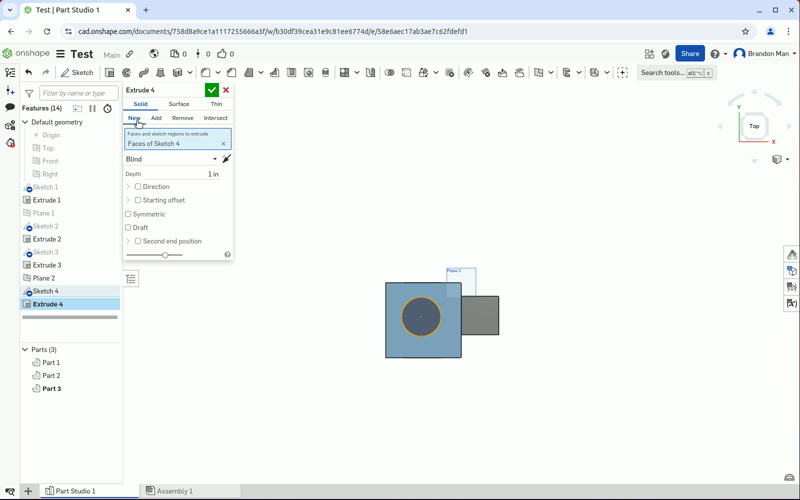
key(tab, 4)
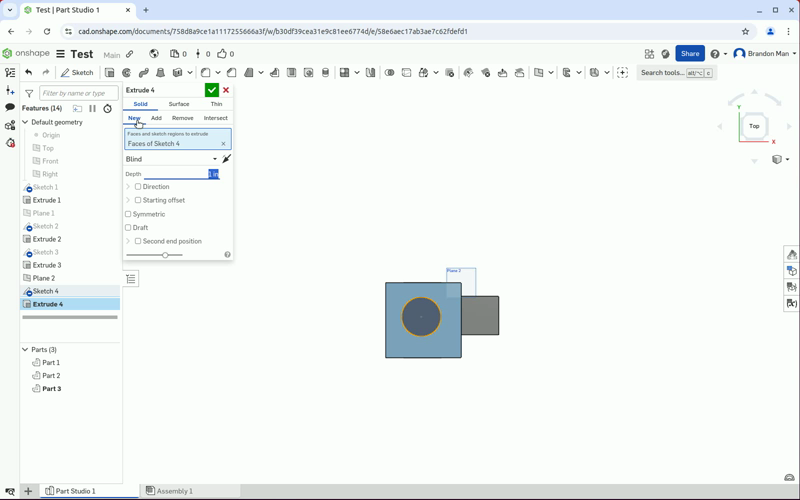
text(7.703)
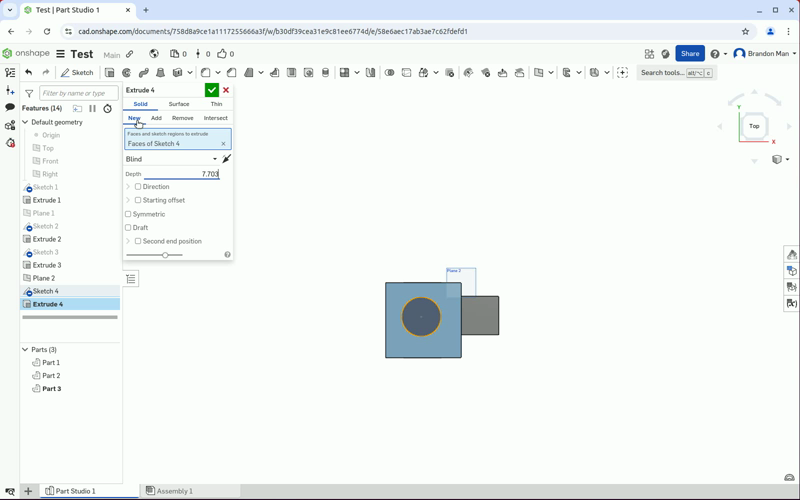
key(enter)
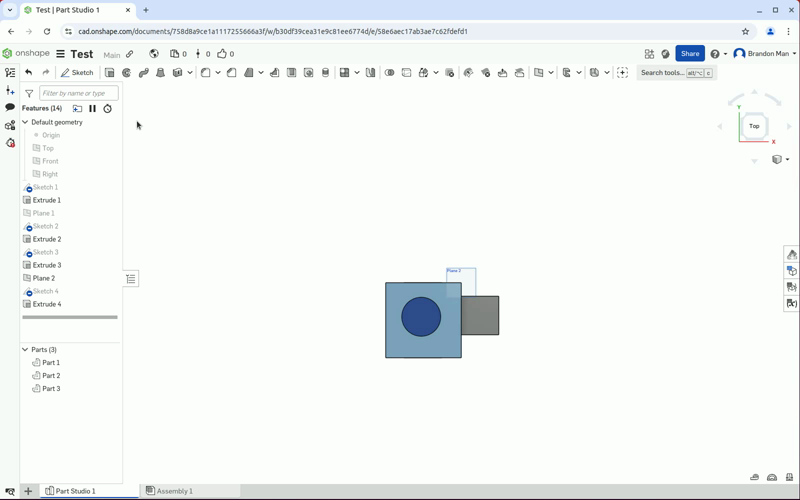
key(shift+h)
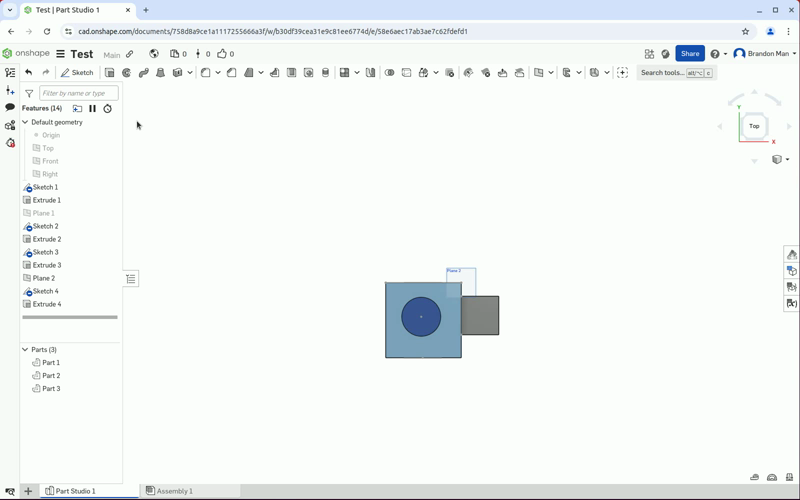
key(shift+h)
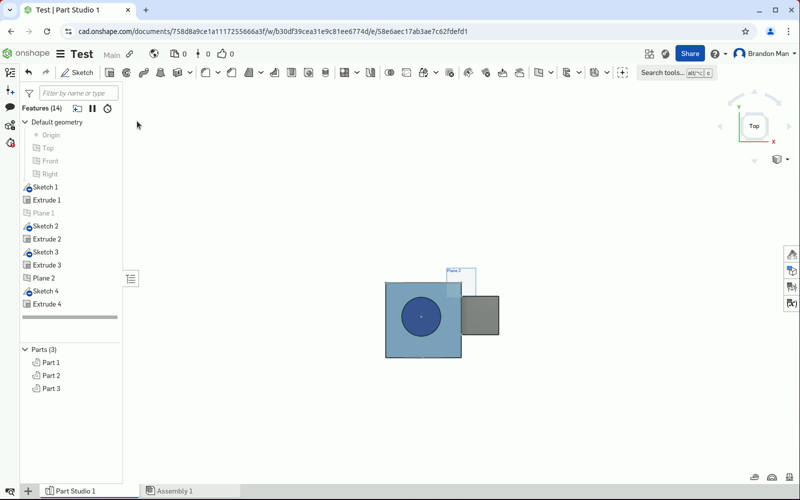
key(shift+7)
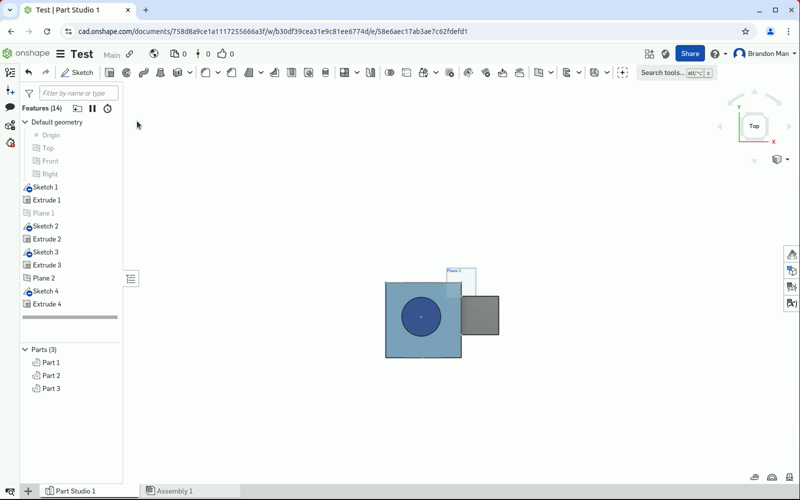
key(up, 3)
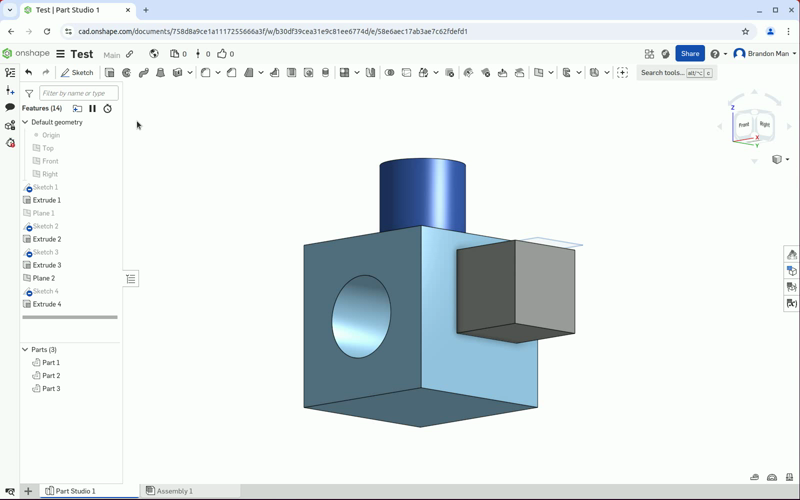
key(left, 3)
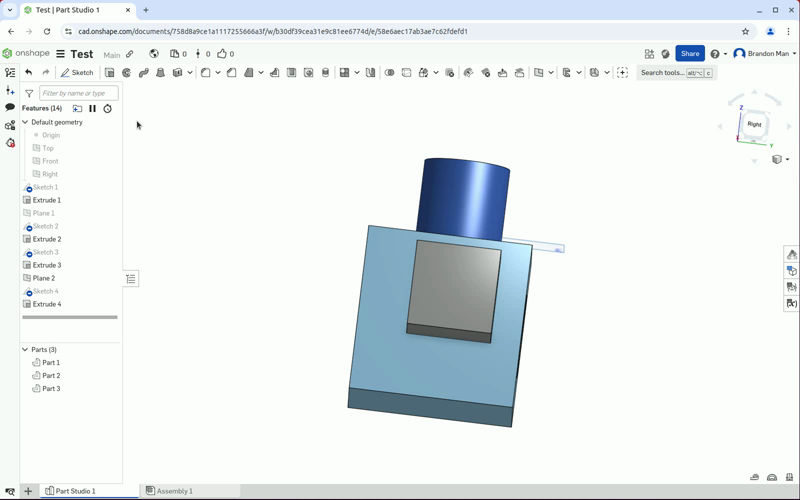
key(right, 3)
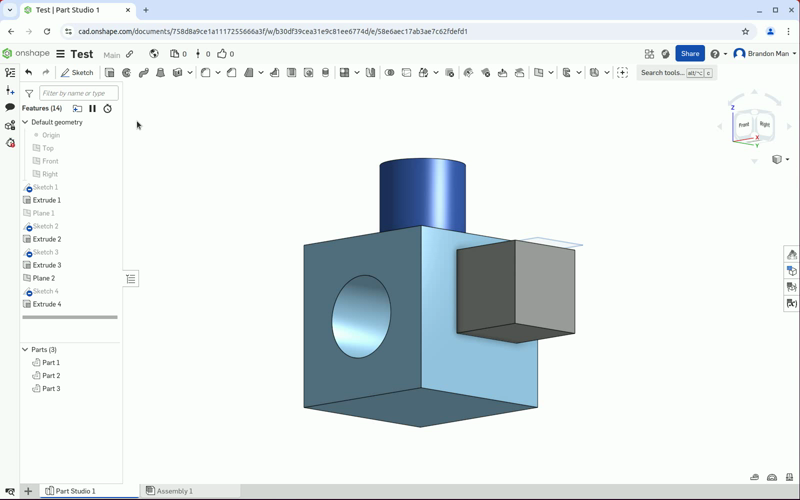
key(down, 3)
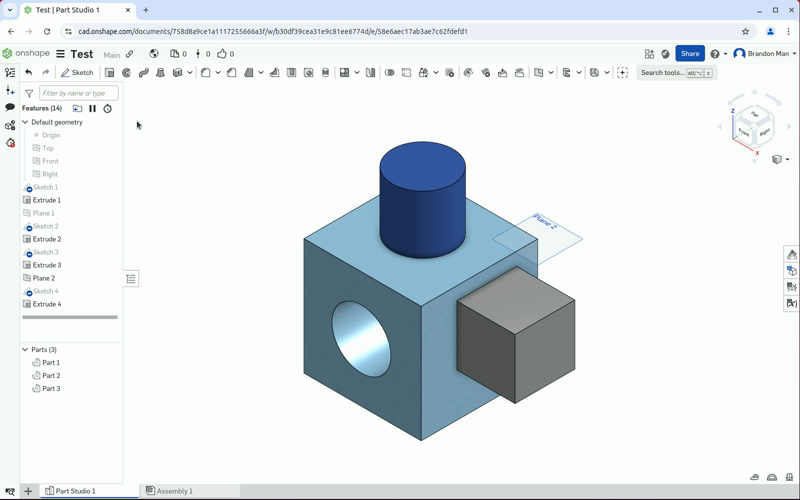
mouse_move(73, 189)
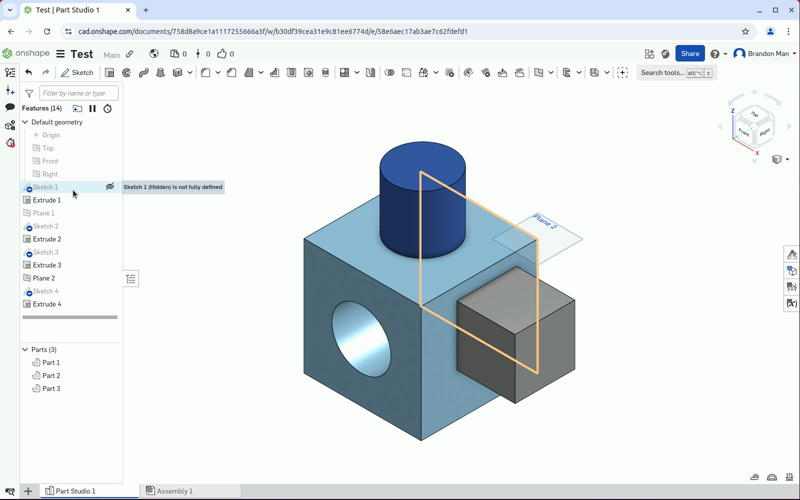
click(73, 189)